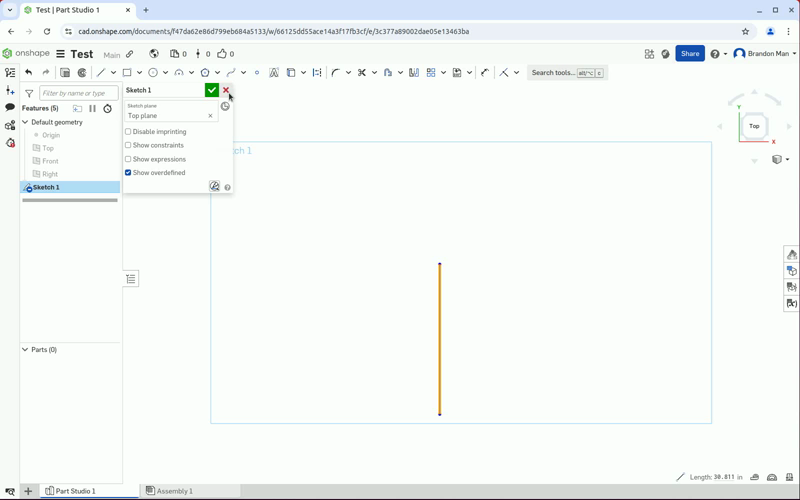
key(shift+h)
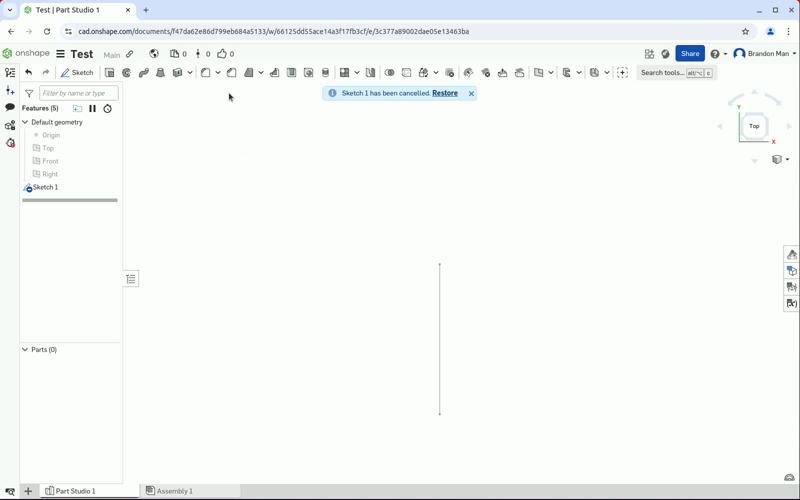
key(shift+s)
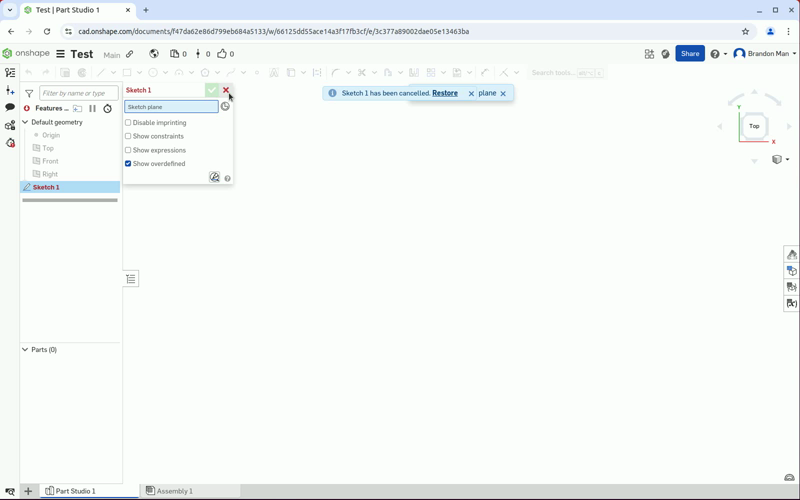
mouse_move(73, 150)
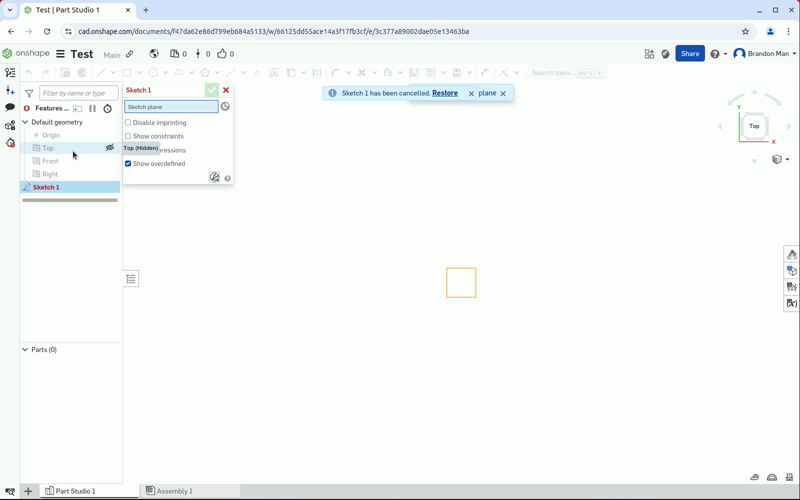
click(73, 150)
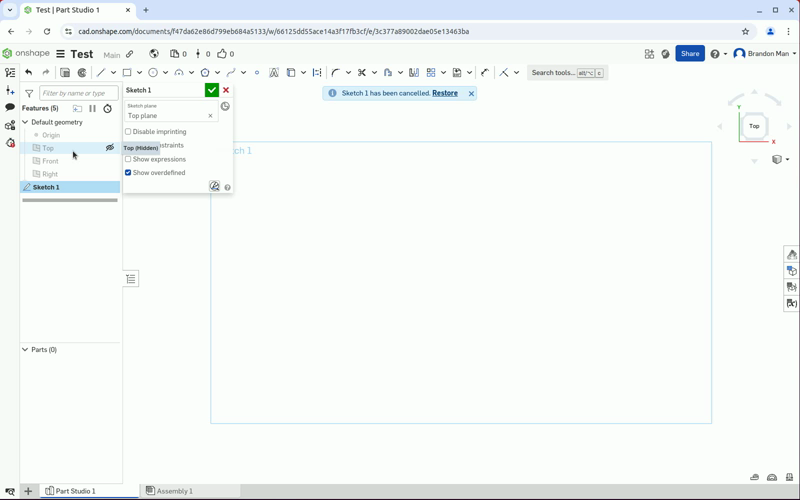
mouse_move(73, 352)
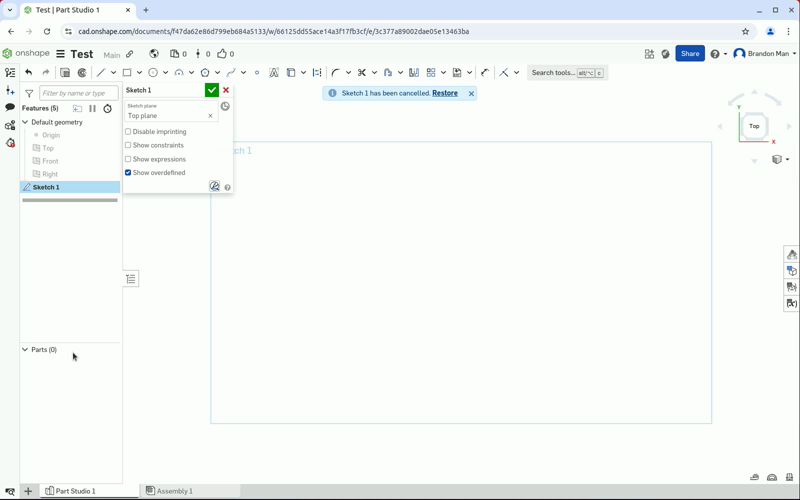
key(y)
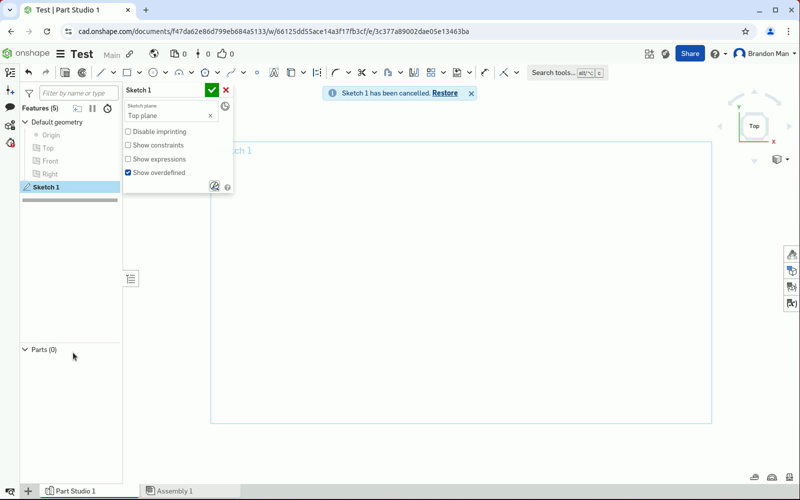
key(l)
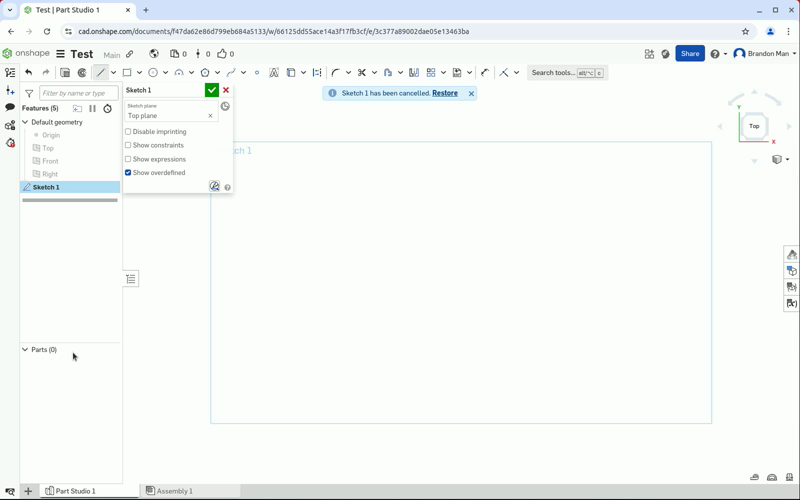
key_down(shift)
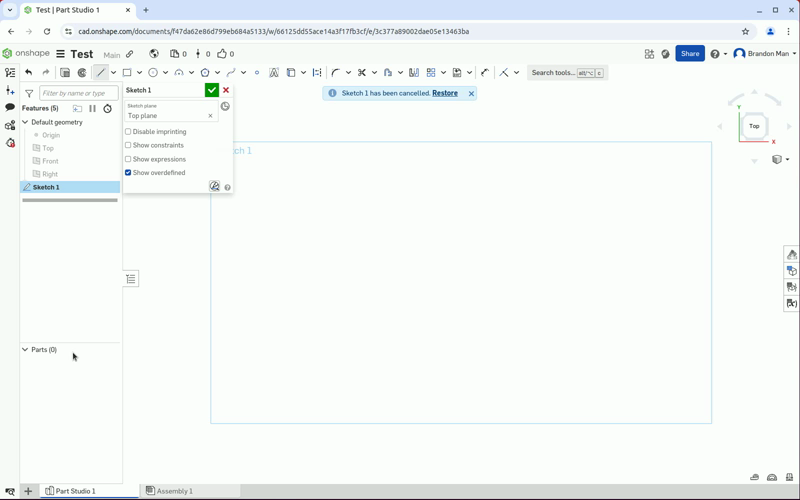
mouse_move(348, 352)
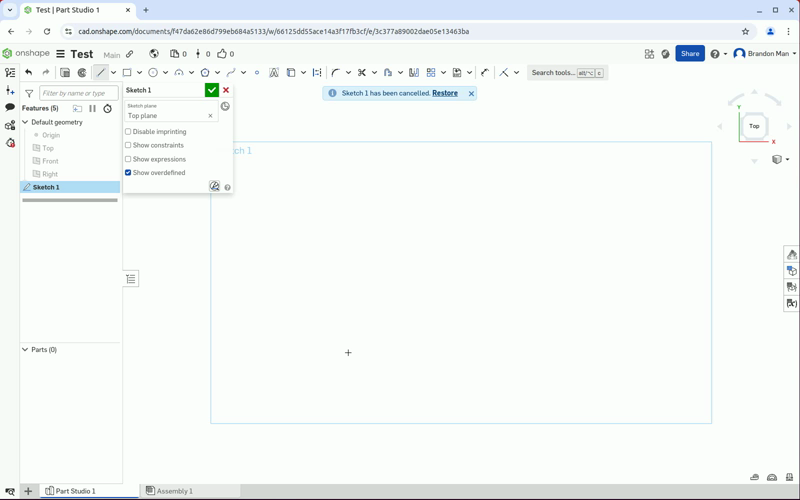
click(348, 352)
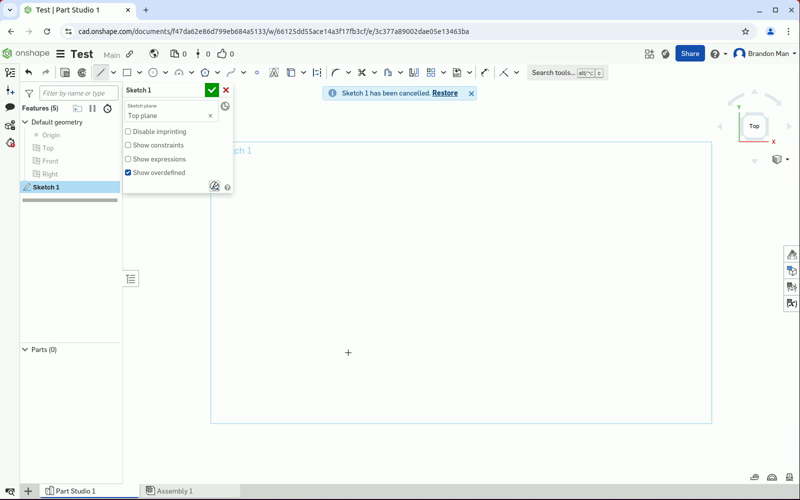
key_up(shift)
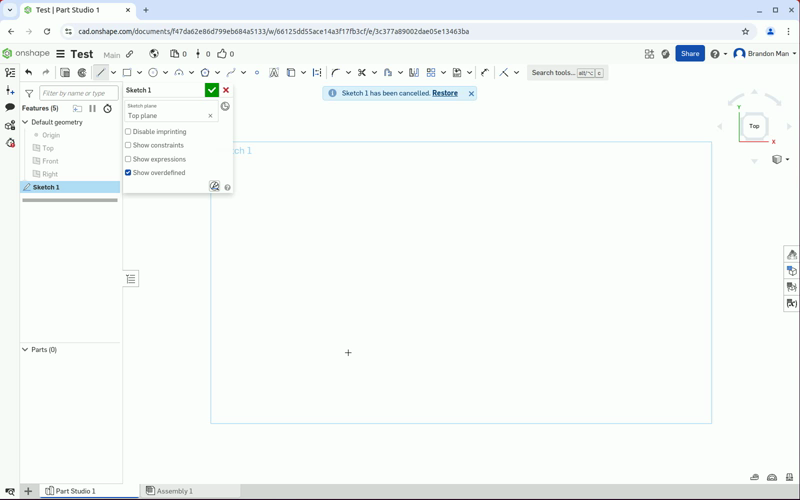
key_down(shift)
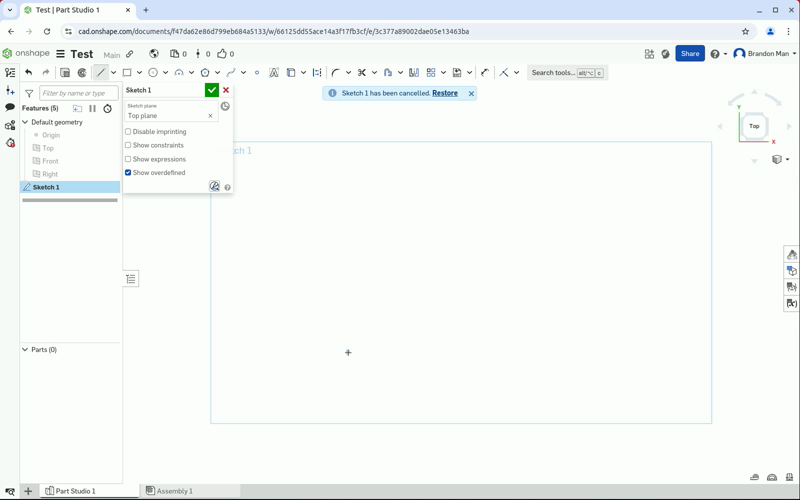
mouse_move(572, 352)
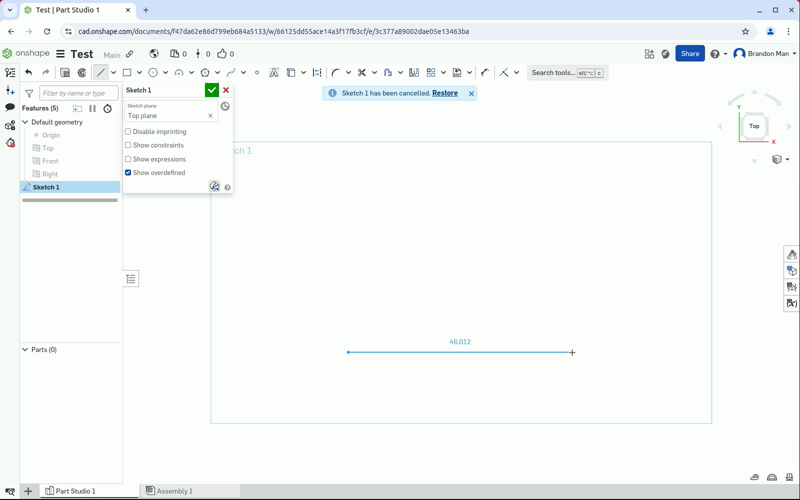
click(572, 352)
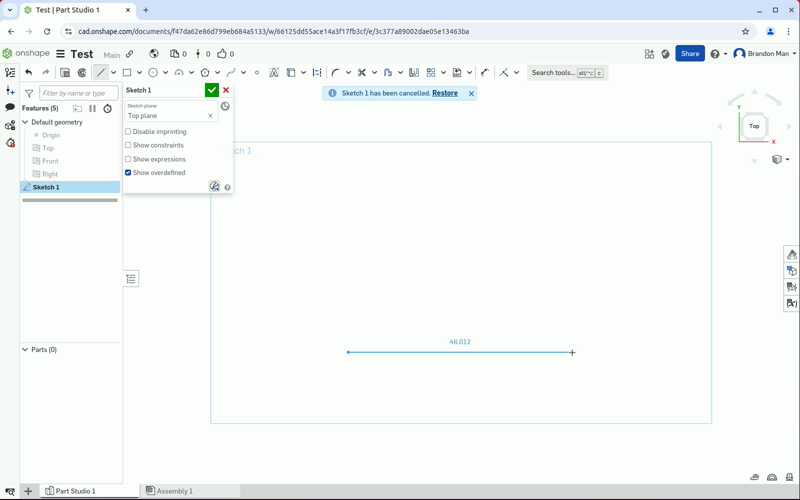
key_up(shift)
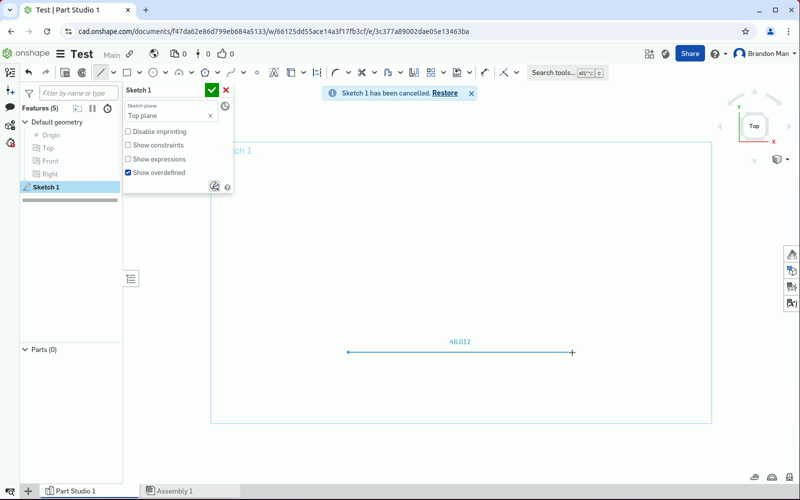
key_down(shift)
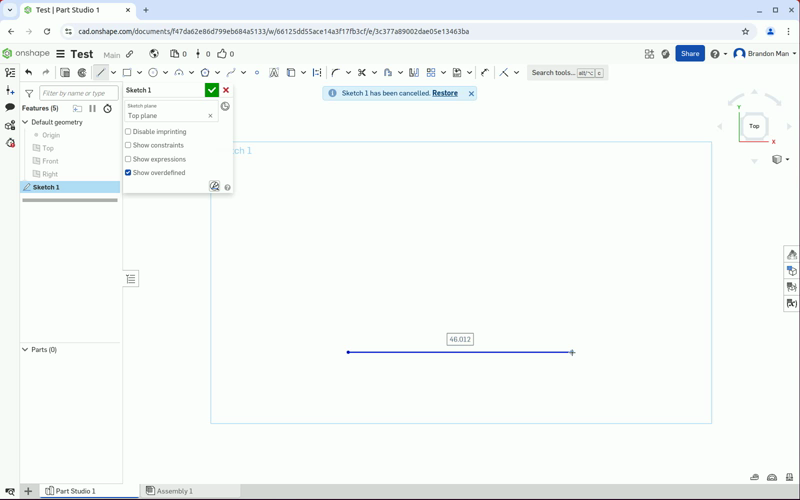
mouse_move(572, 215)
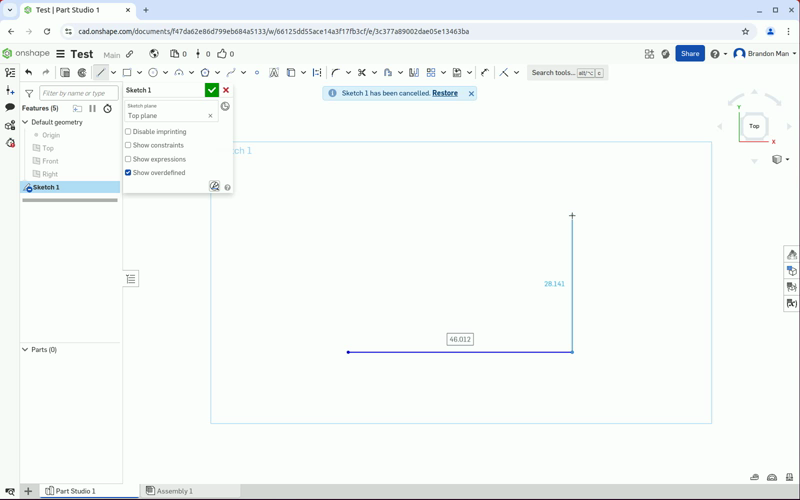
click(572, 215)
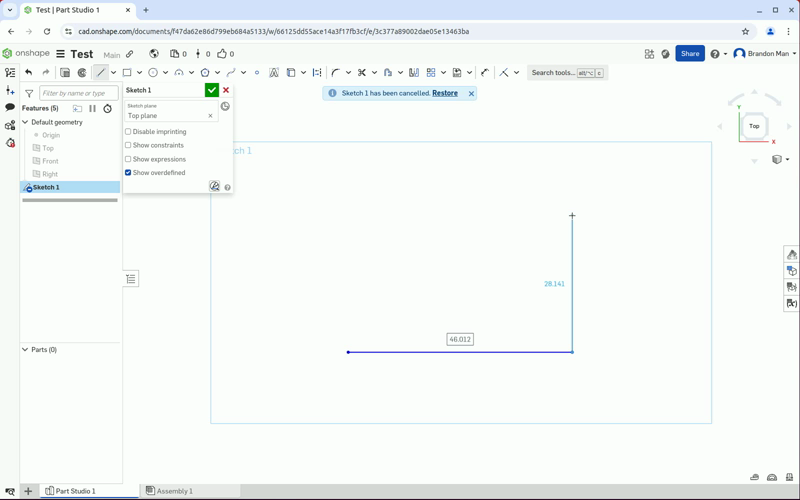
key_up(shift)
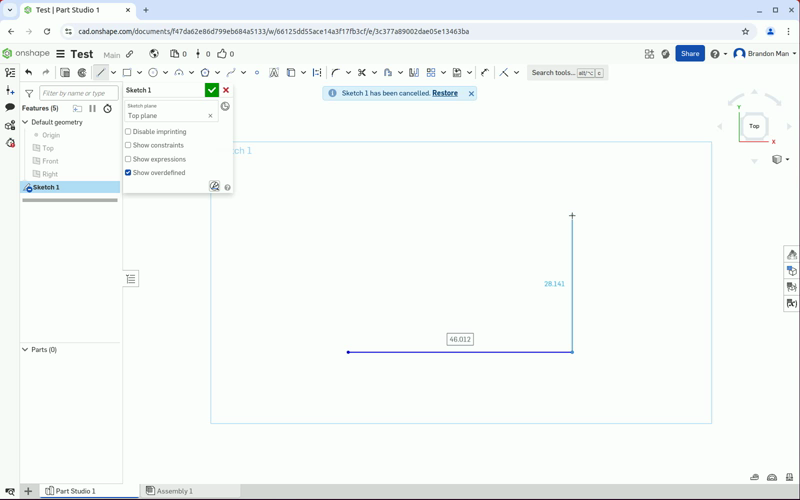
key_down(shift)
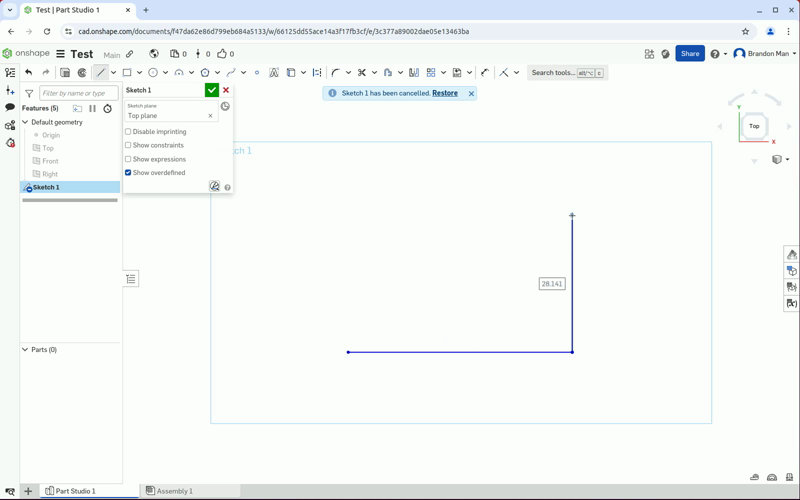
mouse_move(348, 215)
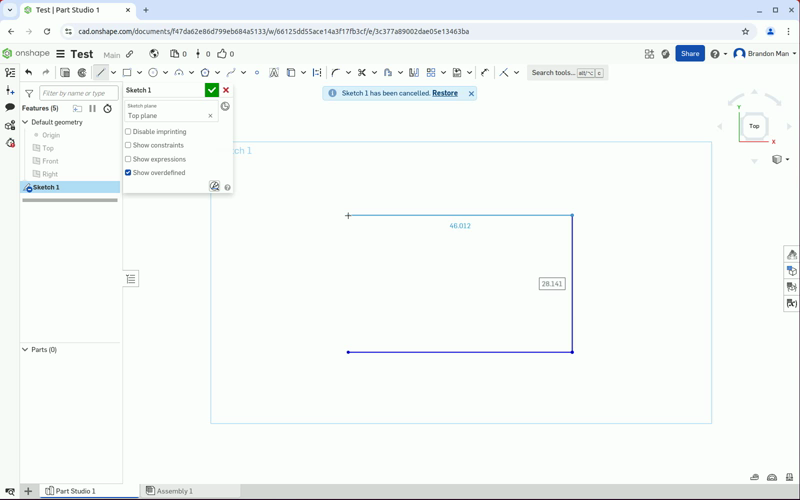
click(348, 215)
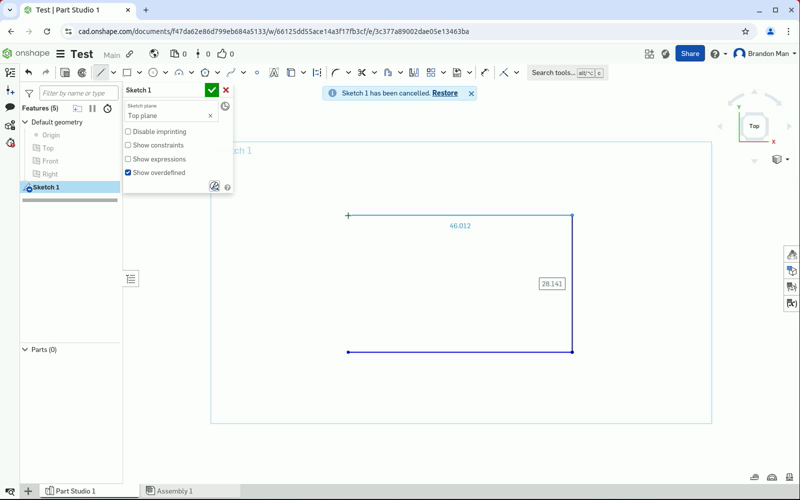
key_up(shift)
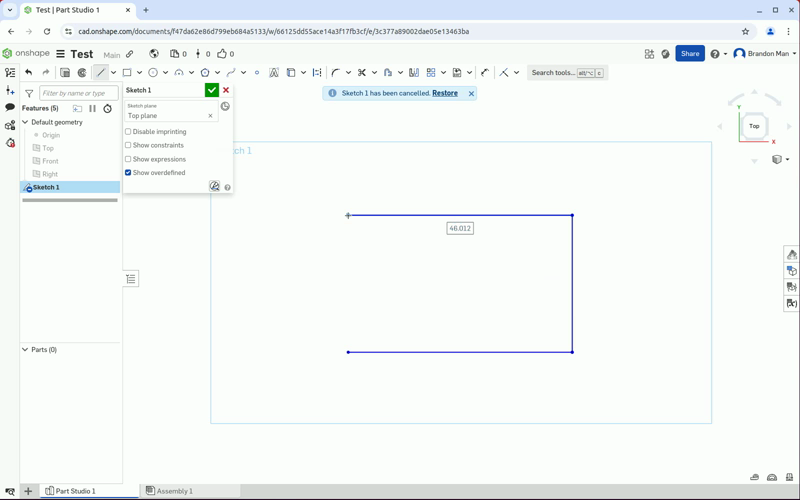
key_down(shift)
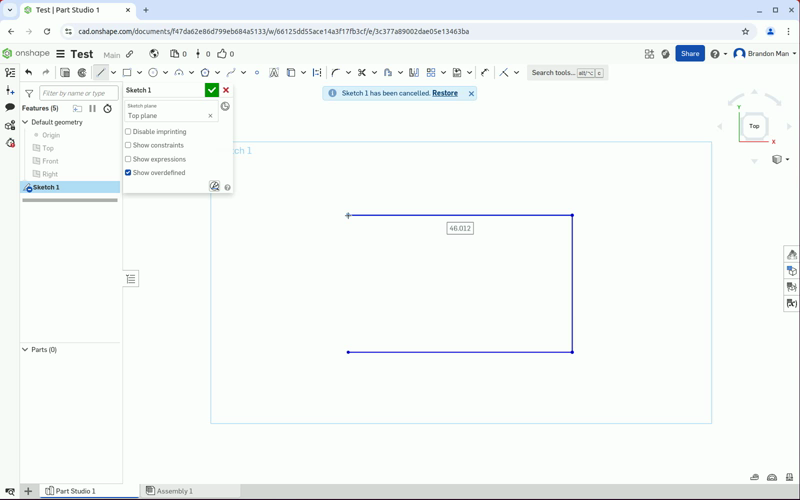
mouse_move(348, 352)
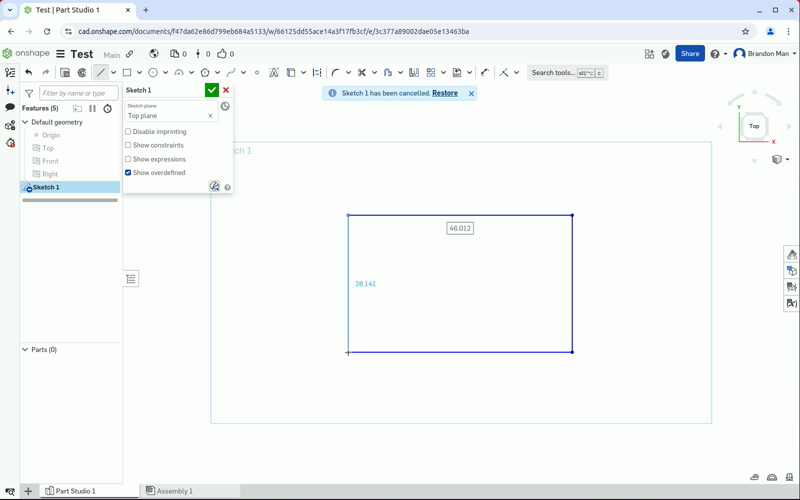
key_up(shift)
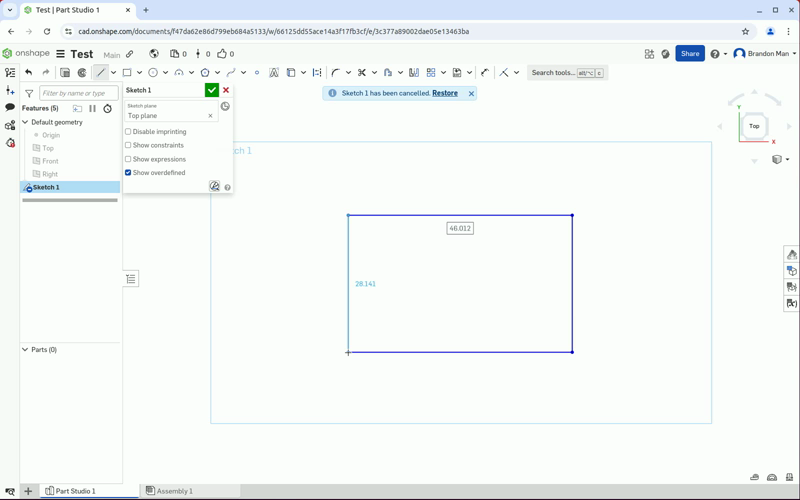
click(348, 352)
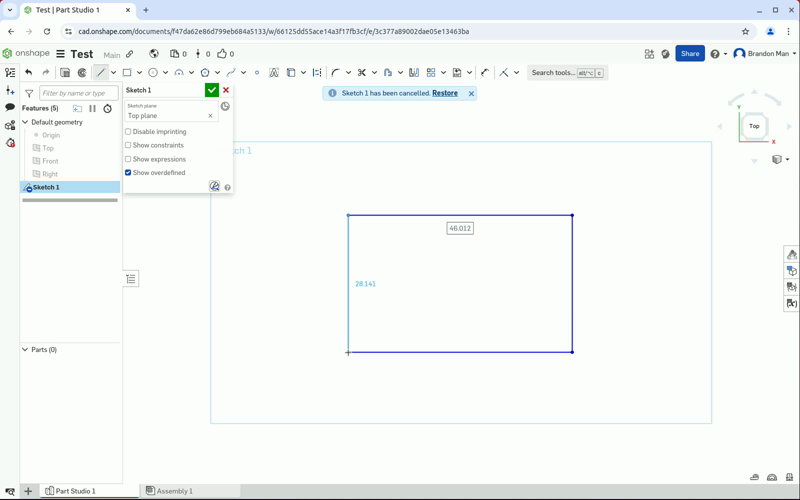
key(esc)
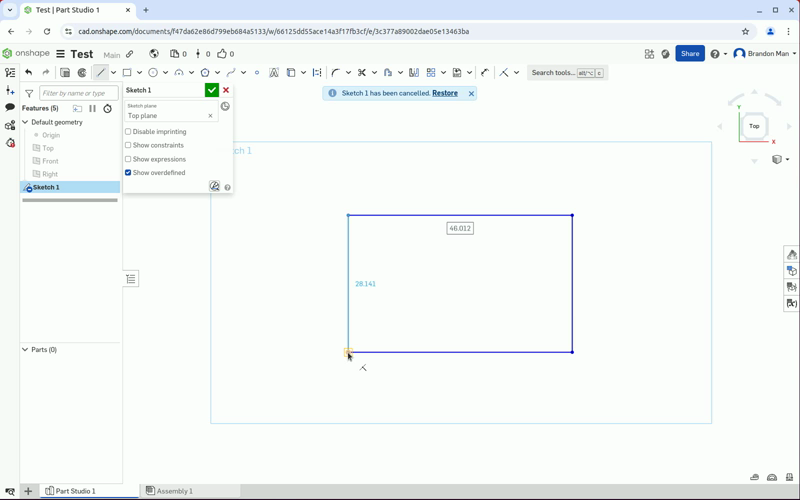
mouse_move(420, 252)
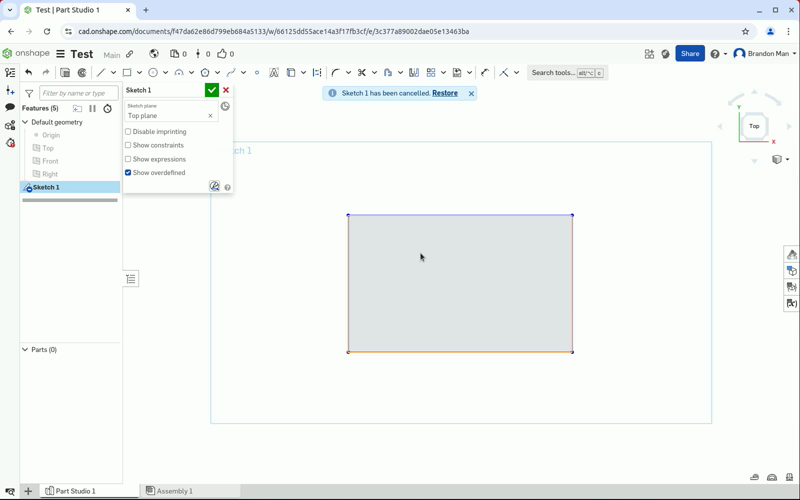
click(420, 252)
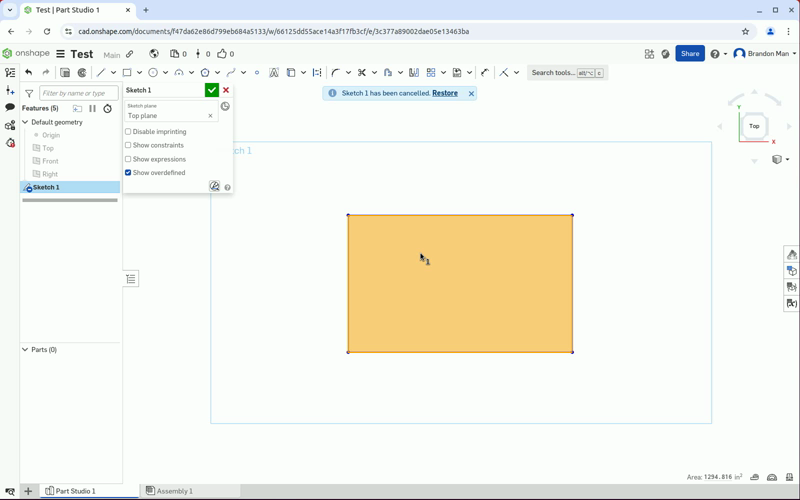
mouse_move(73, 352)
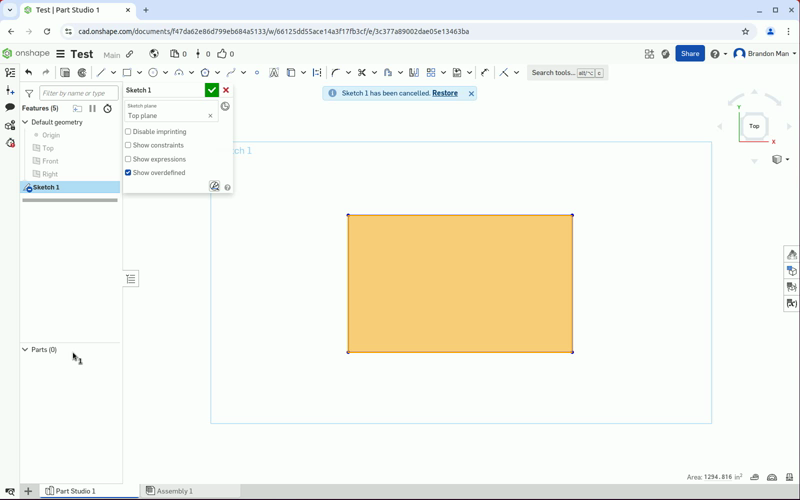
key(shift+y)
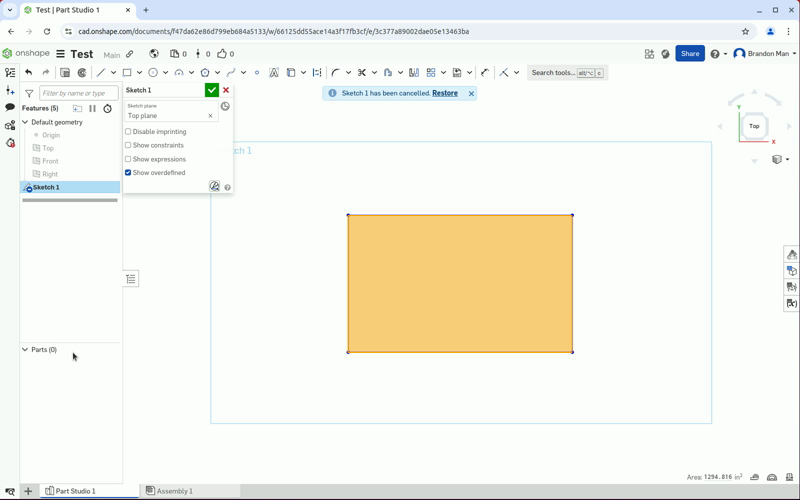
key(shift+e)
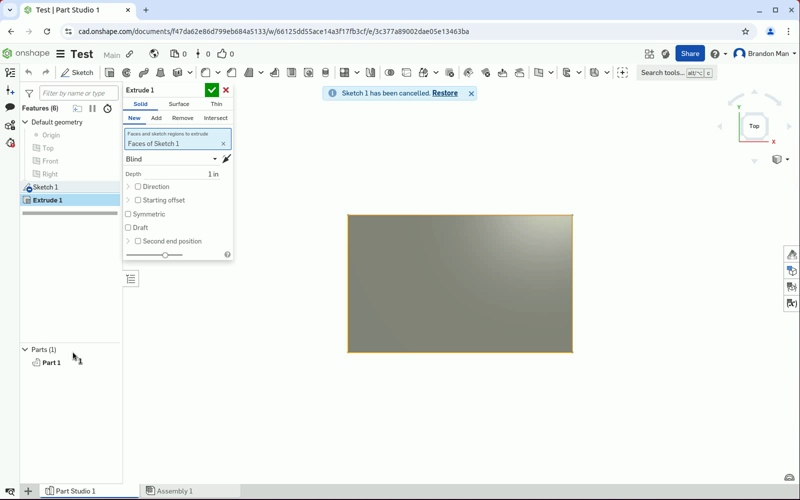
mouse_move(143, 106)
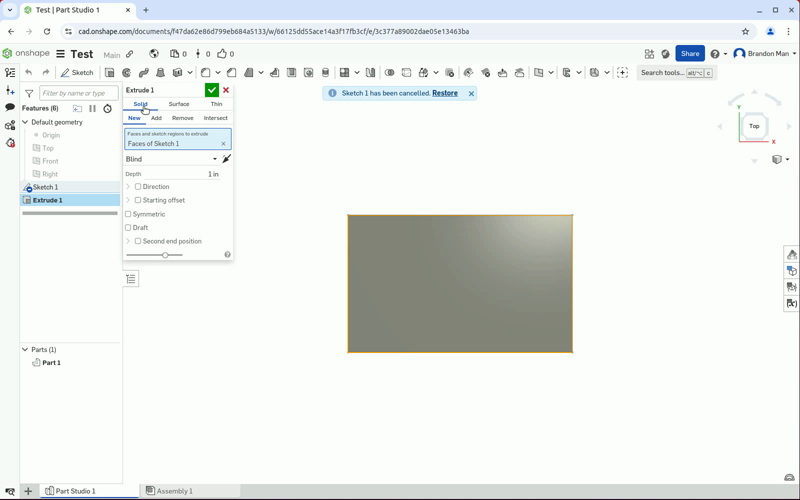
click(143, 106)
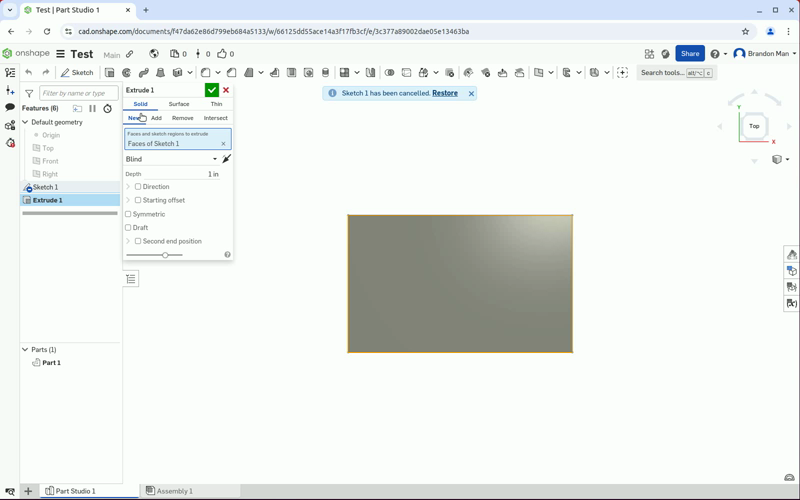
mouse_move(137, 120)
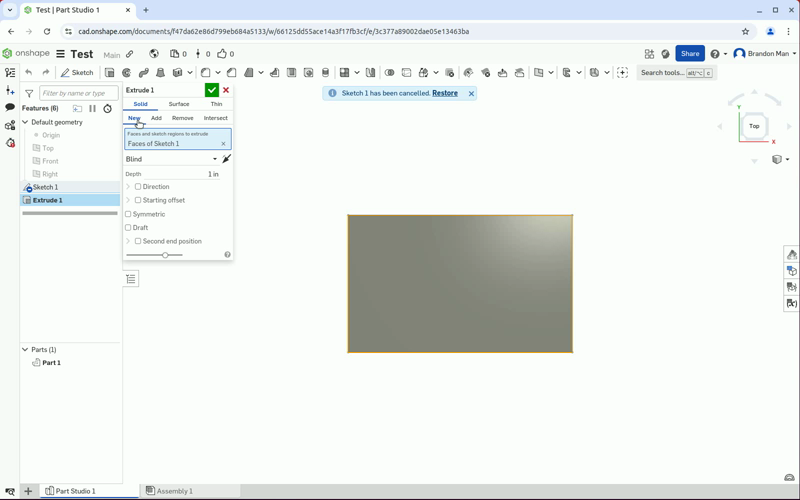
click(137, 120)
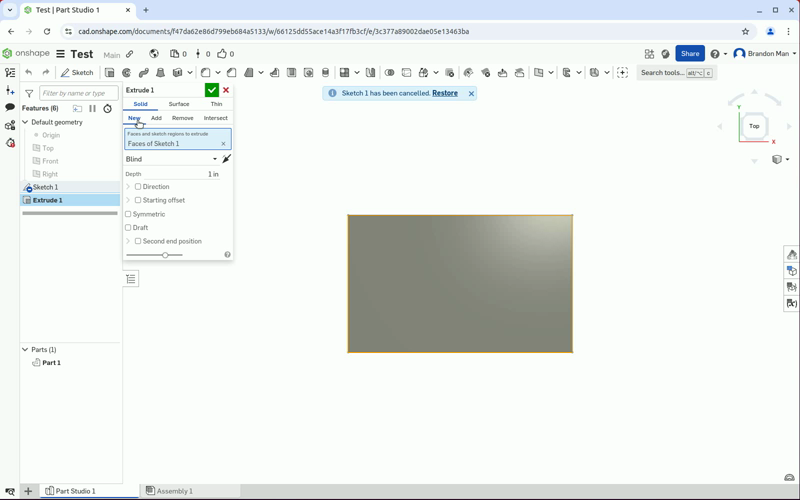
key(tab, 4)
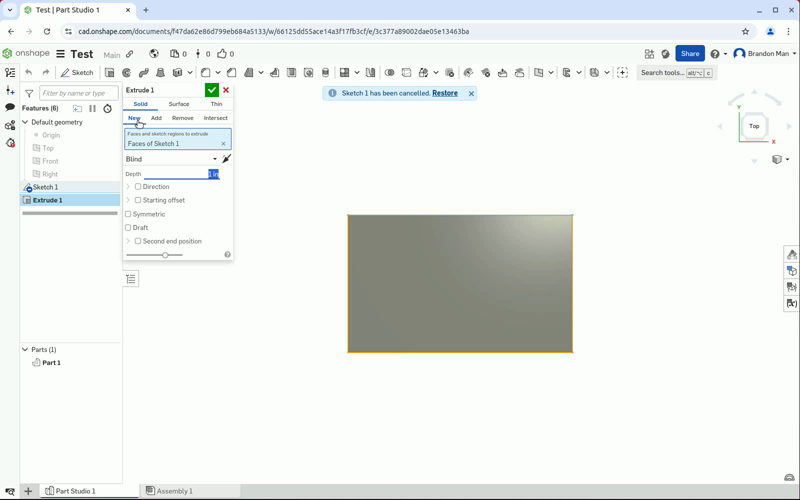
text(2.648)
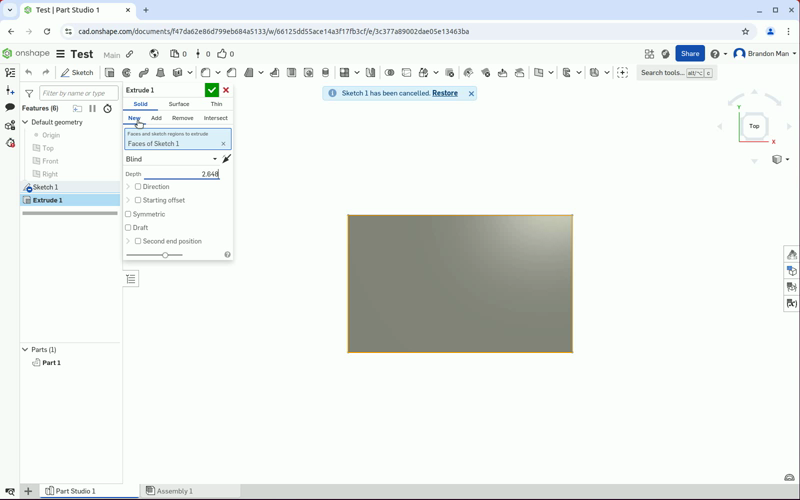
key(enter)
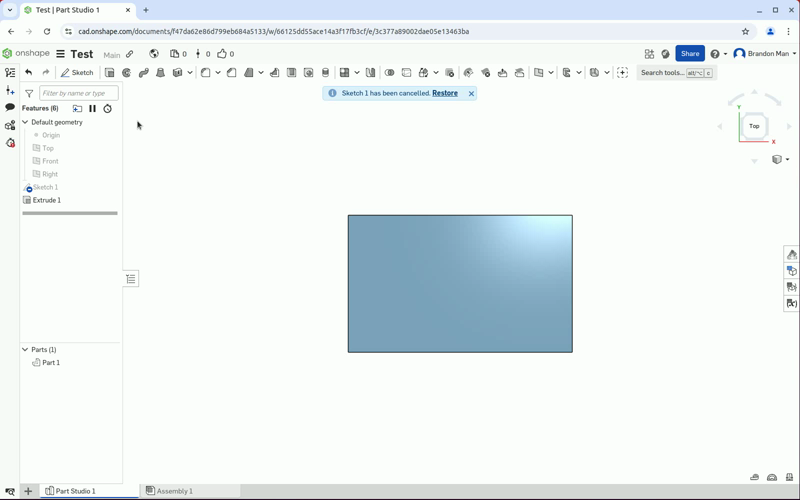
key(shift+h)
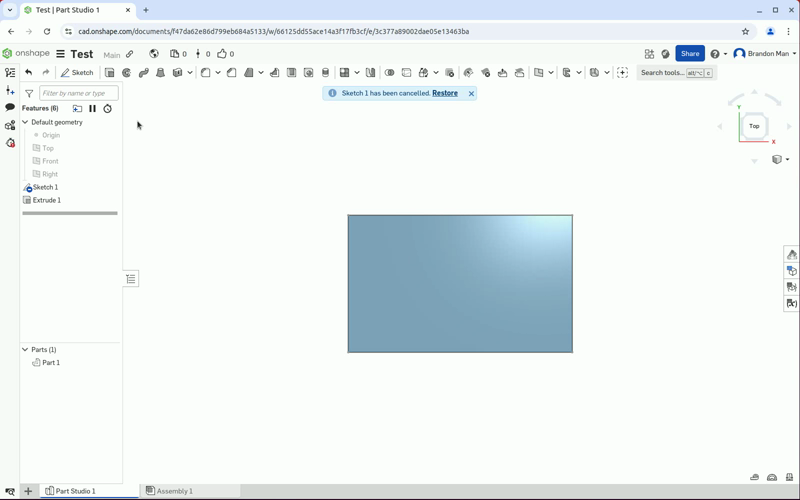
key(shift+h)
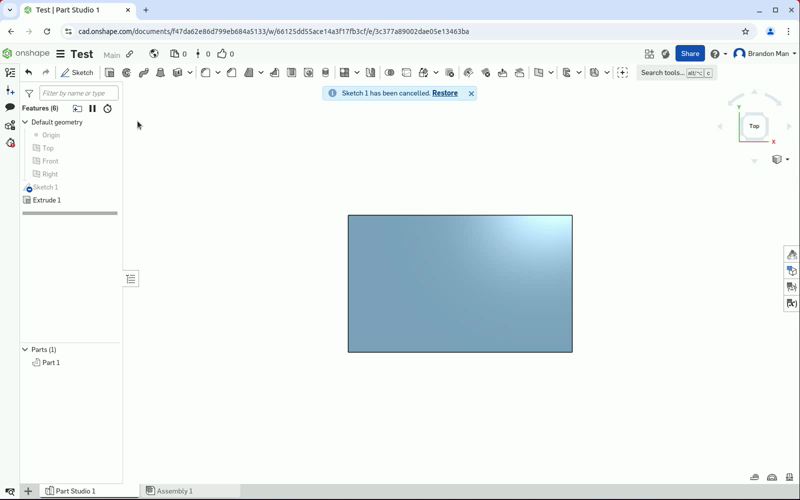
mouse_move(73, 189)
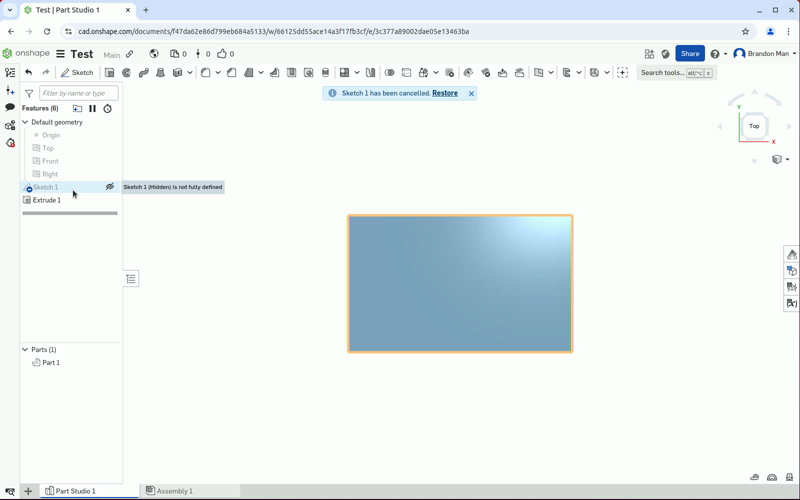
click(73, 189)
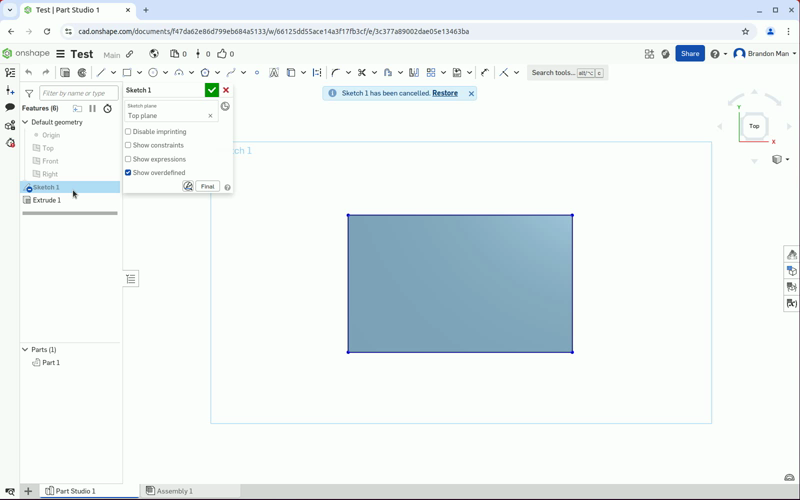
mouse_move(229, 92)
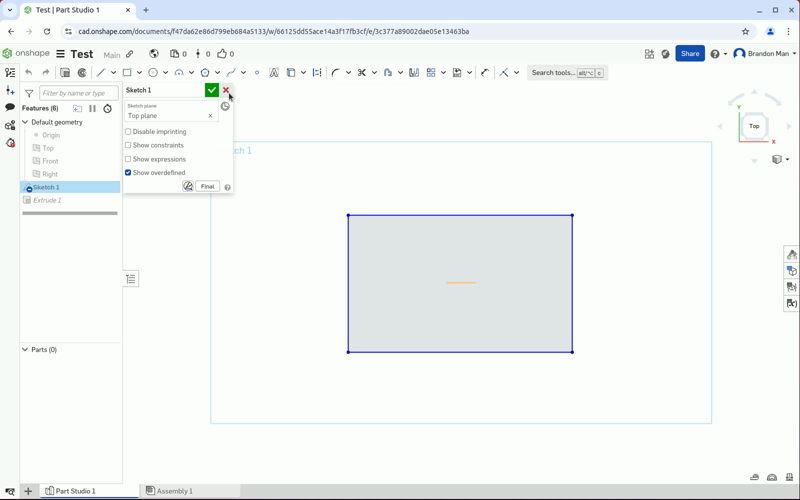
click(229, 92)
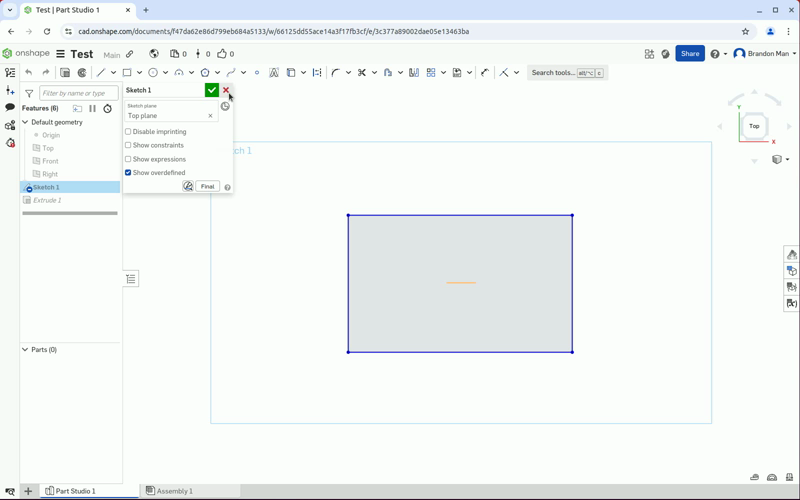
key(shift+s)
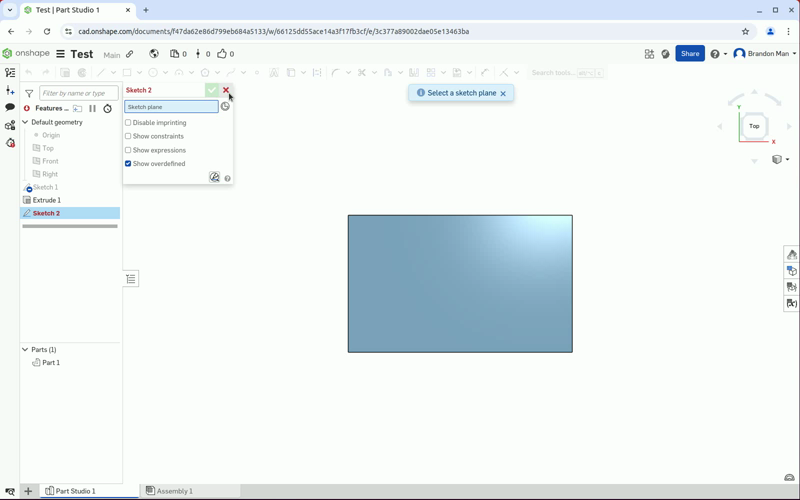
mouse_move(73, 150)
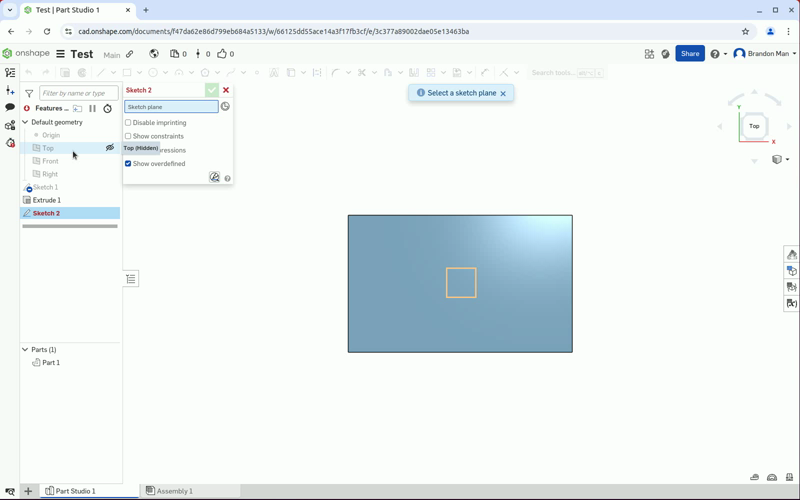
click(73, 150)
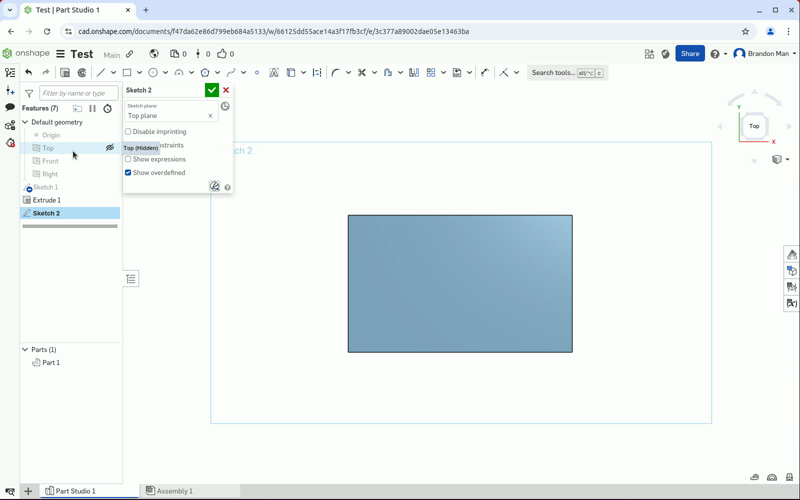
mouse_move(73, 352)
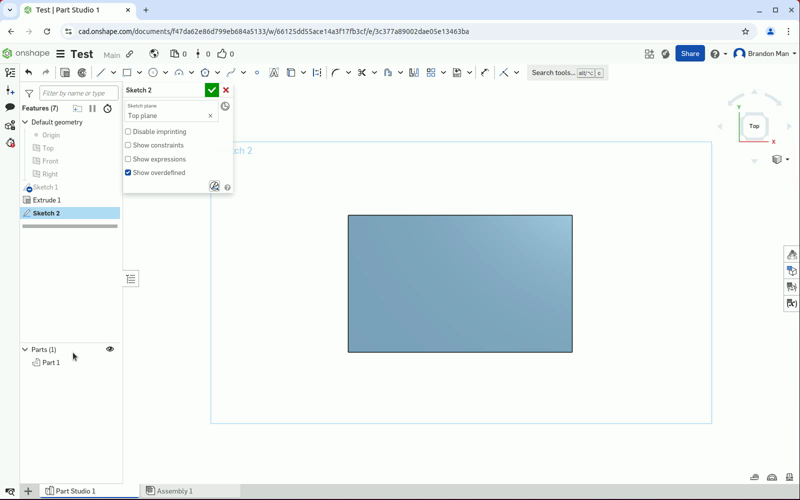
key(y)
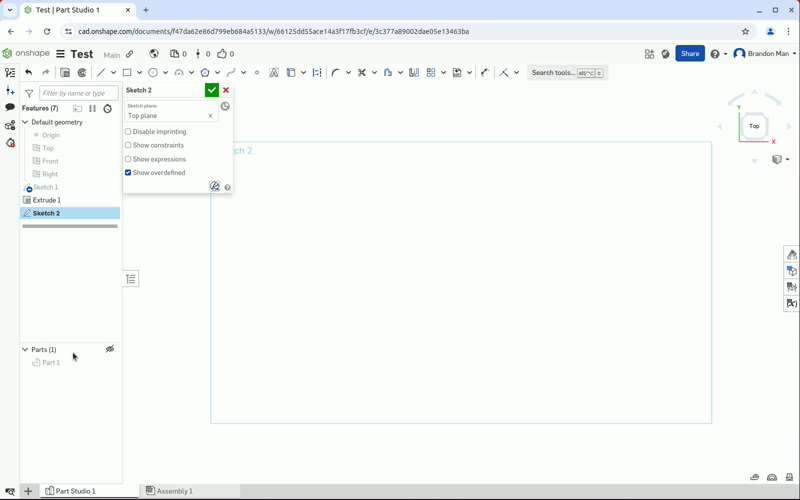
key(l)
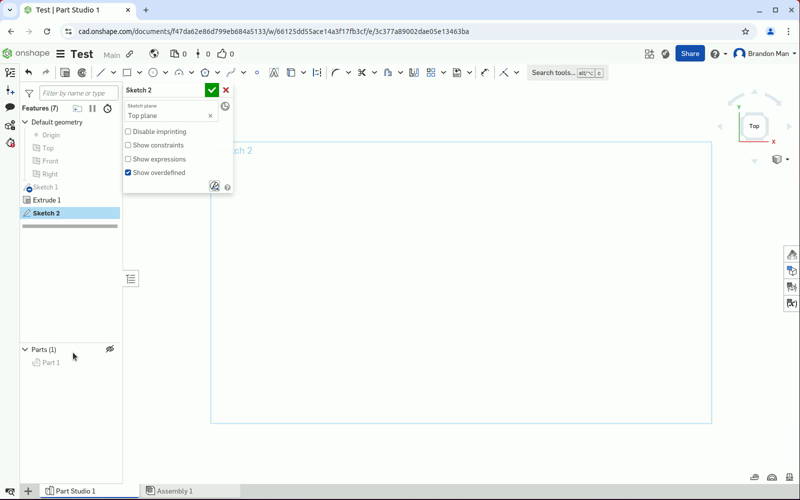
key_down(shift)
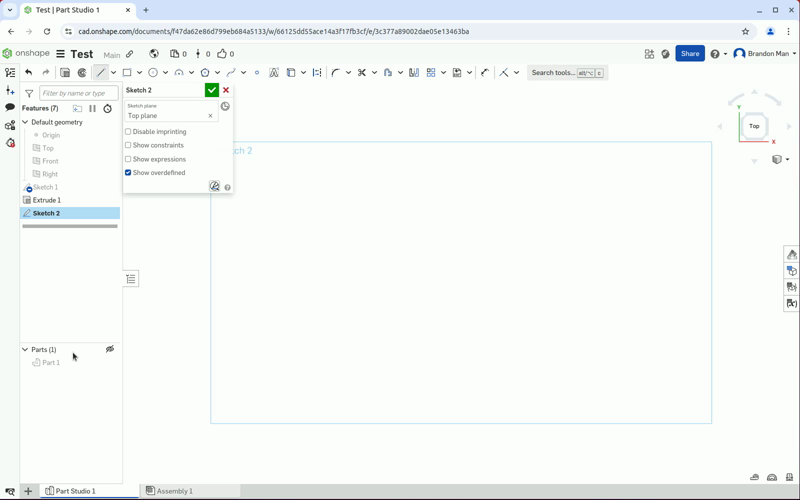
mouse_move(351, 345)
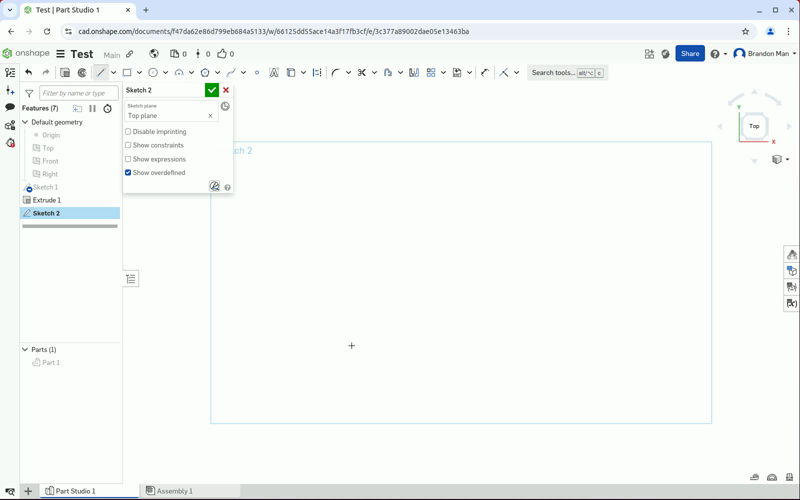
click(351, 345)
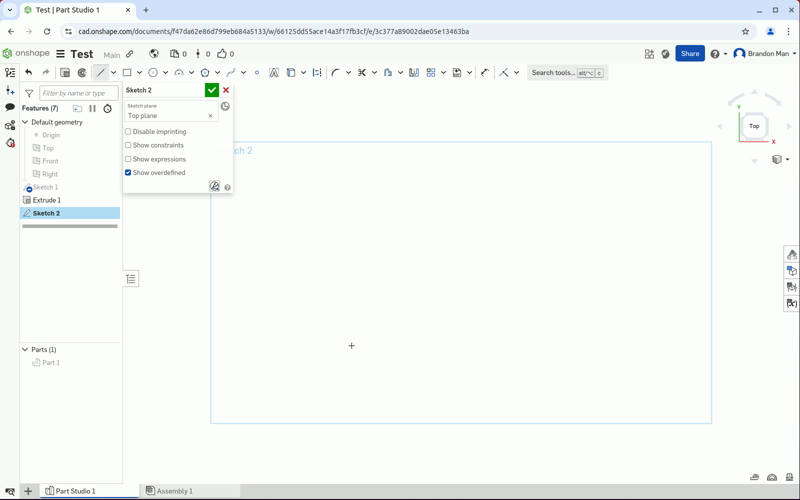
key_up(shift)
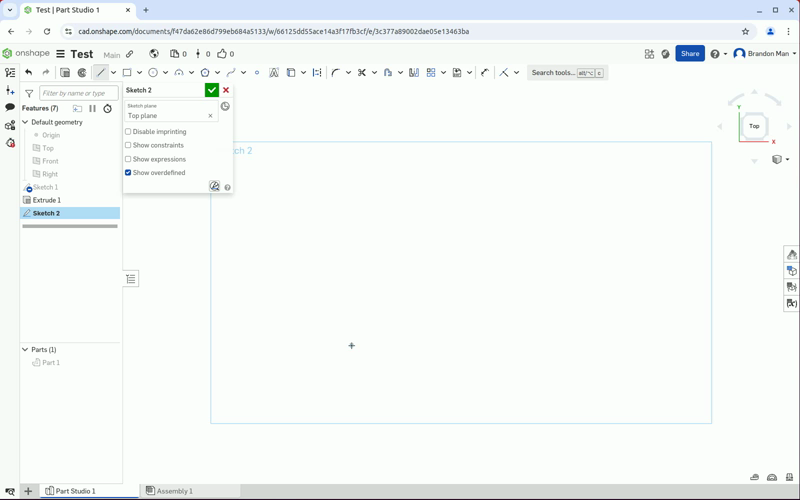
key_down(shift)
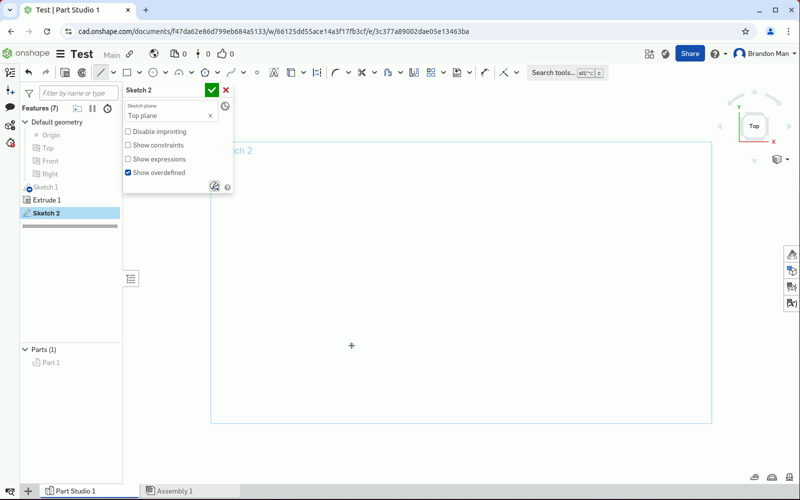
mouse_move(381, 345)
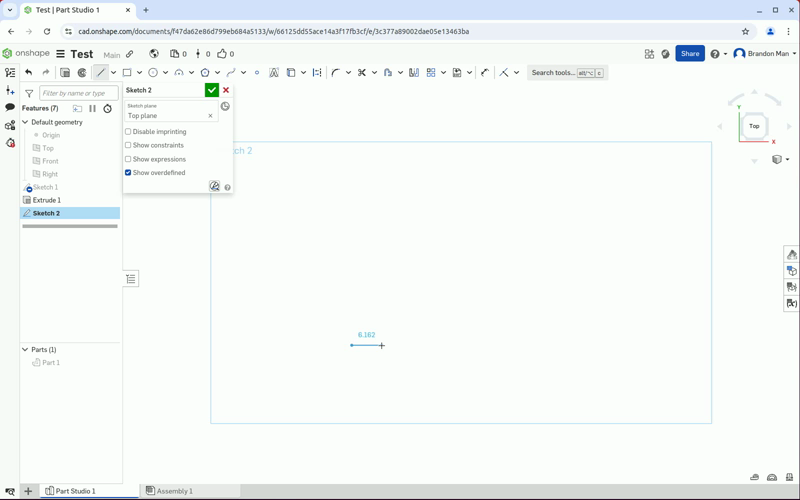
mouse_move(358, 345)
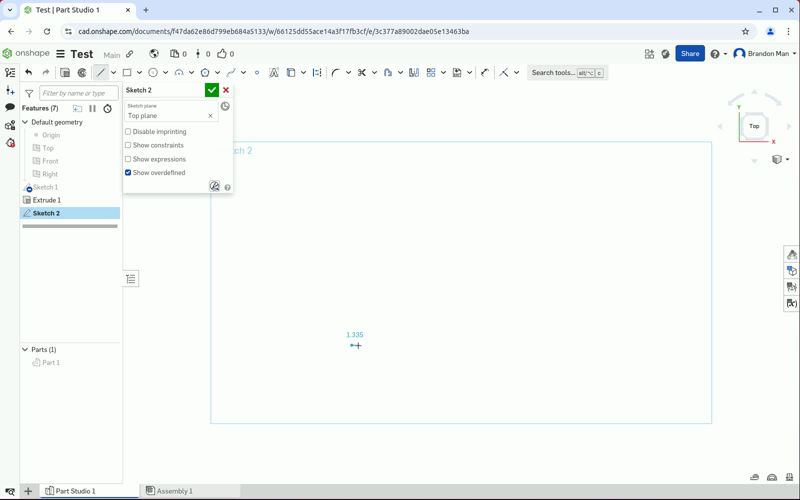
scroll(6)
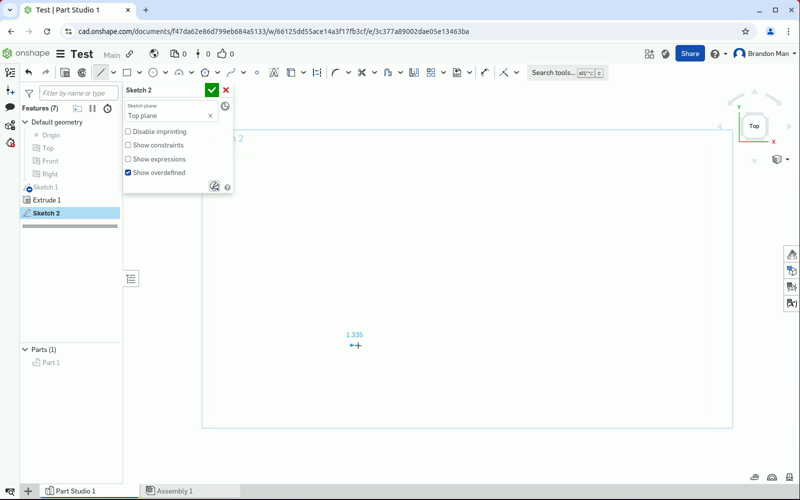
scroll(6)
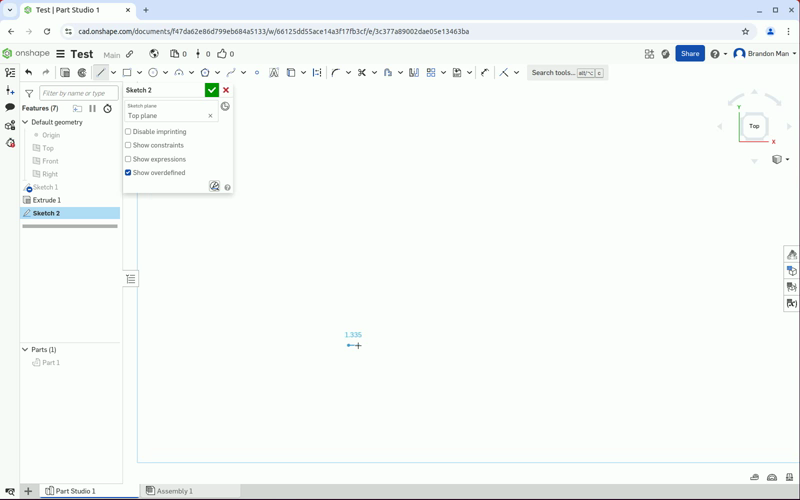
scroll(6)
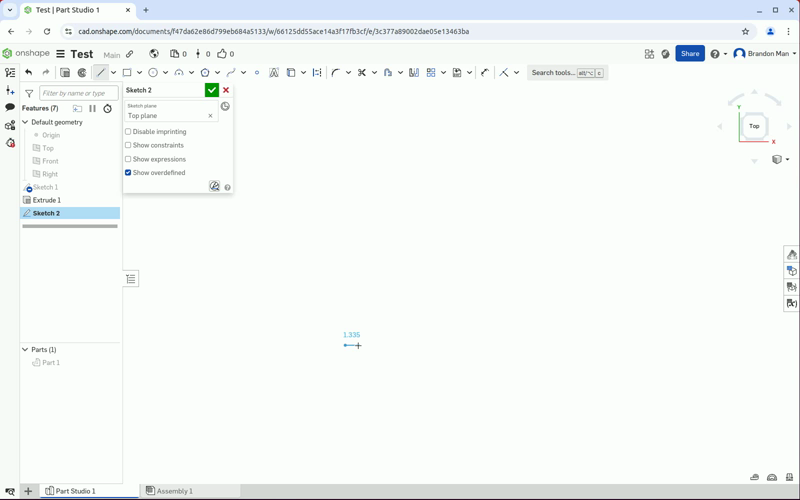
scroll(6)
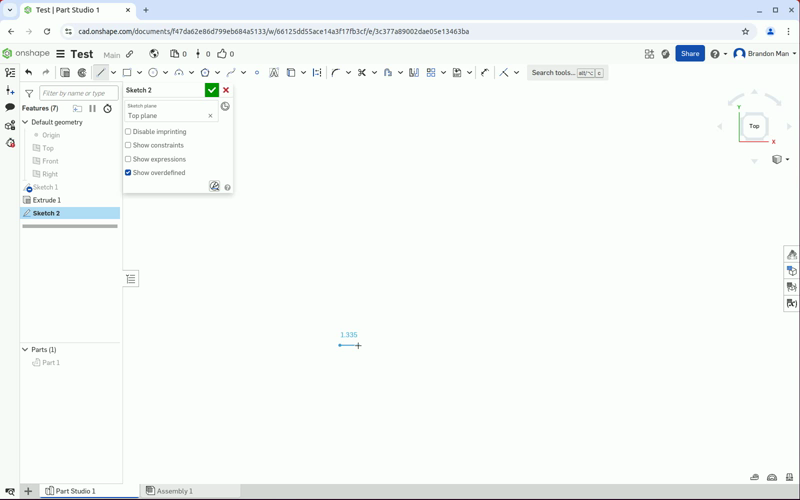
scroll(6)
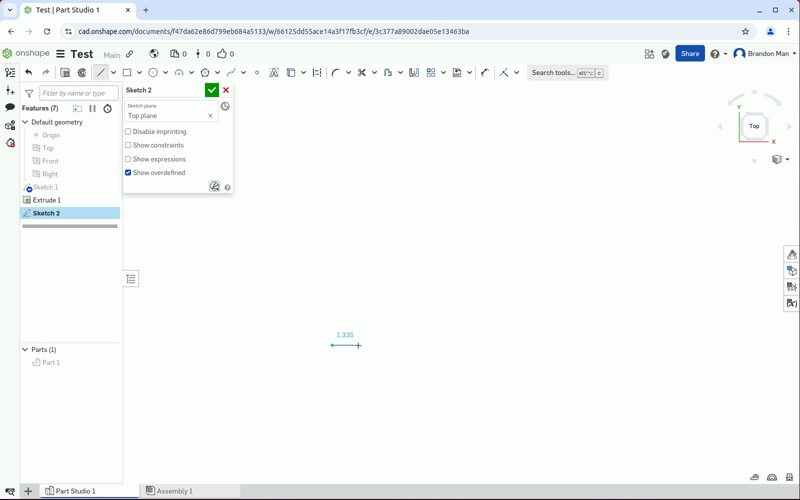
scroll(6)
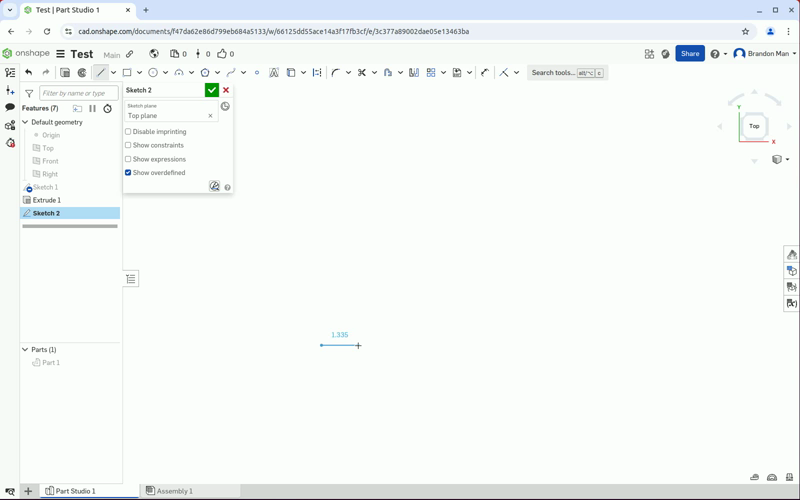
scroll(6)
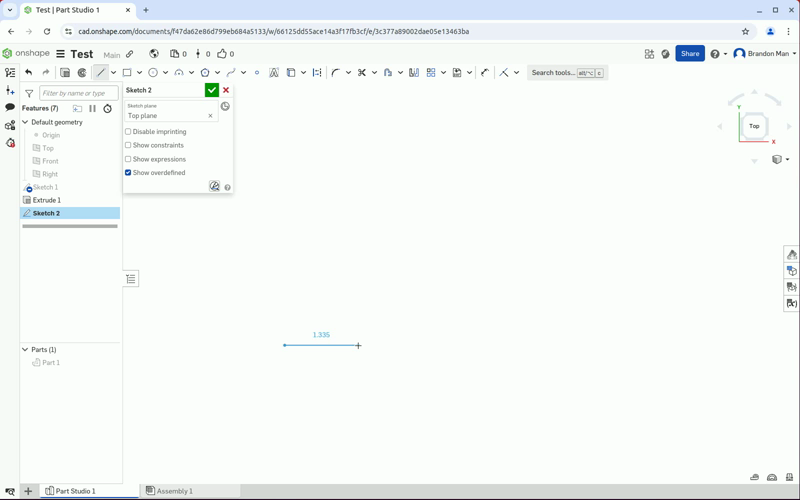
click(358, 345)
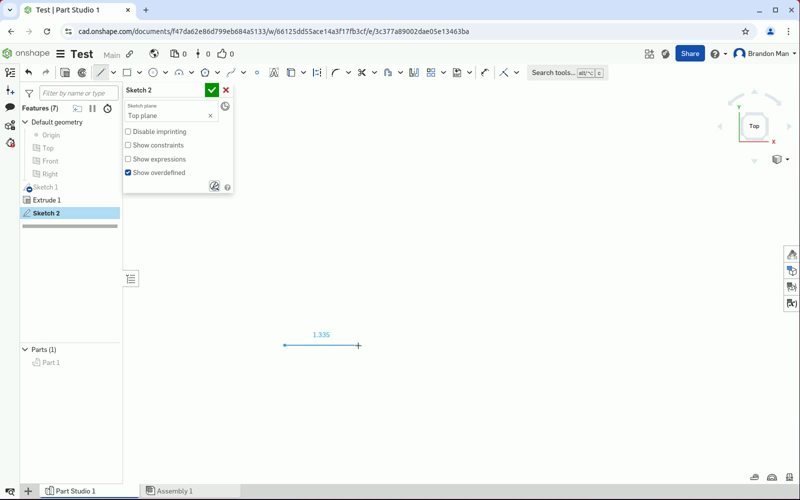
scroll(-6)
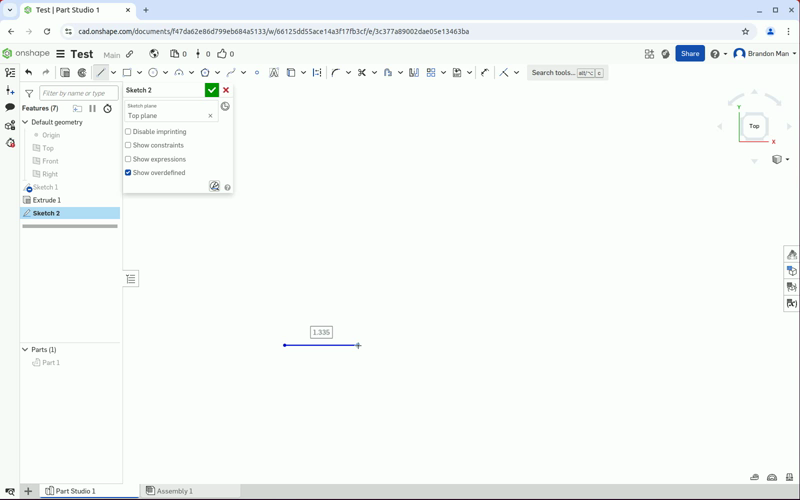
scroll(-6)
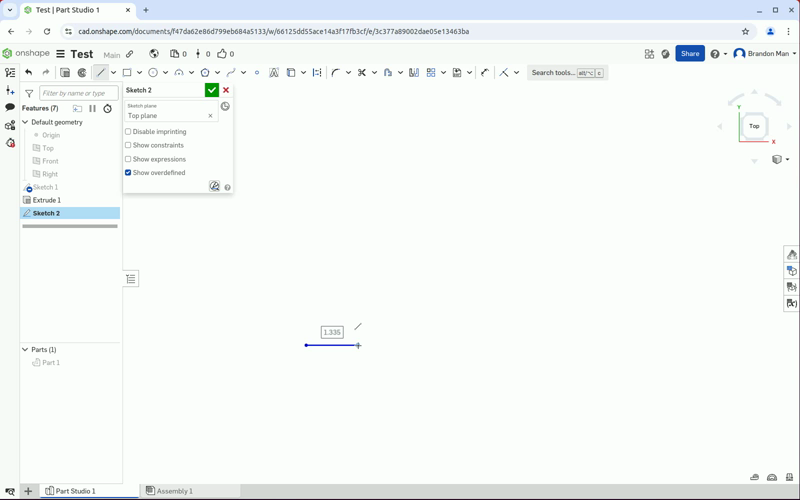
scroll(-6)
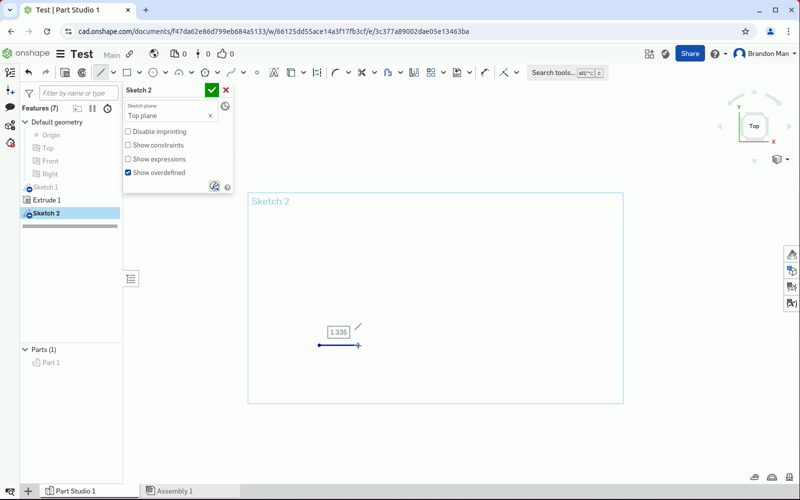
scroll(-6)
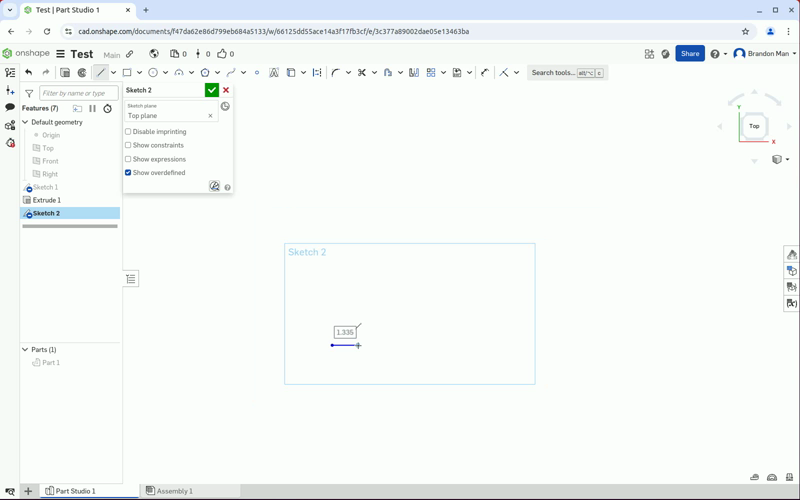
scroll(-6)
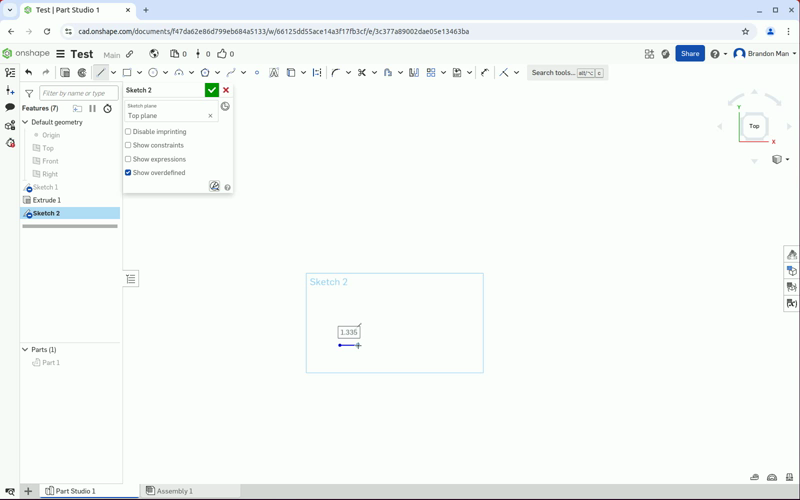
scroll(-6)
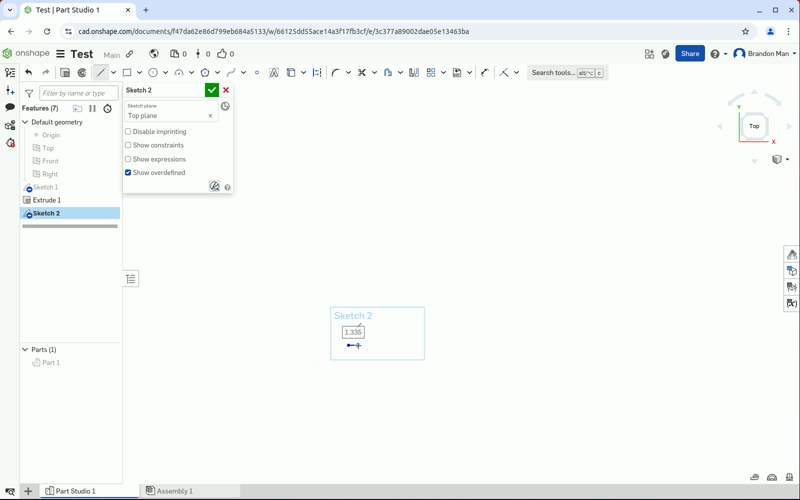
scroll(-6)
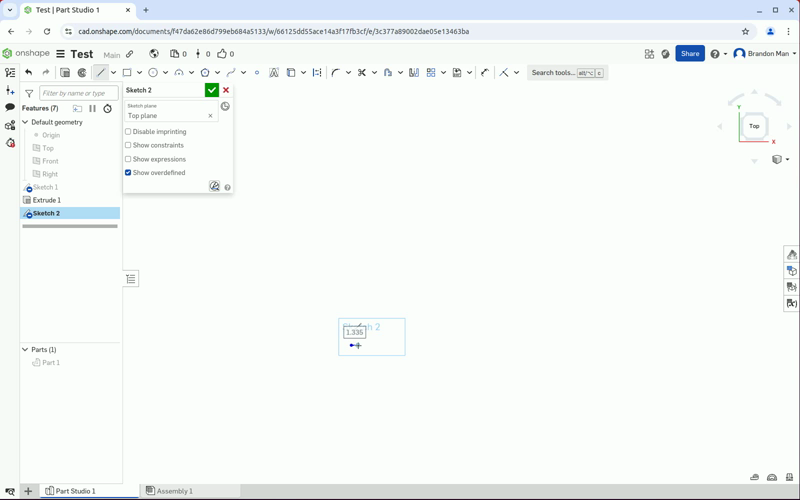
key_up(shift)
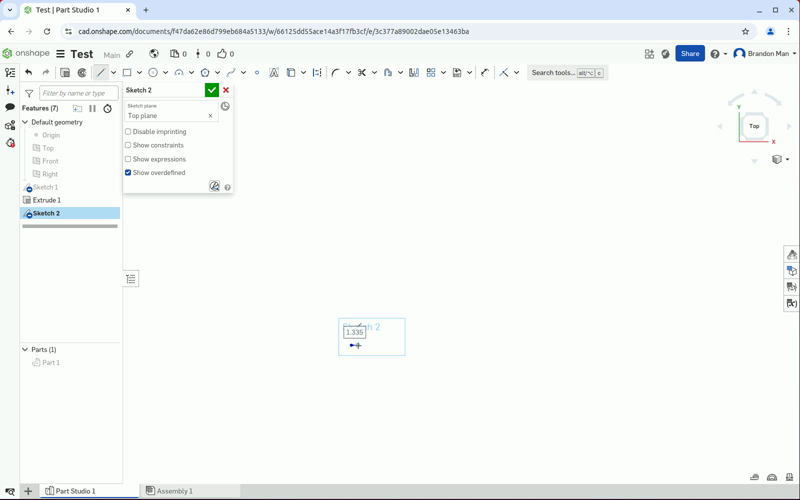
key_down(shift)
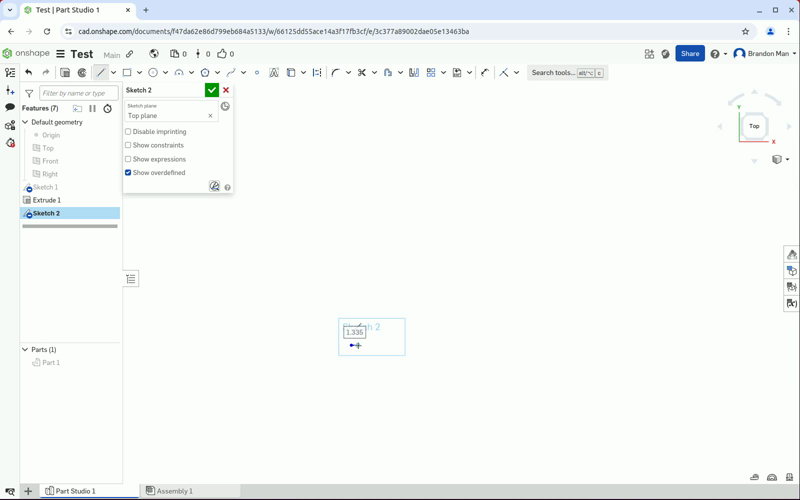
mouse_move(358, 219)
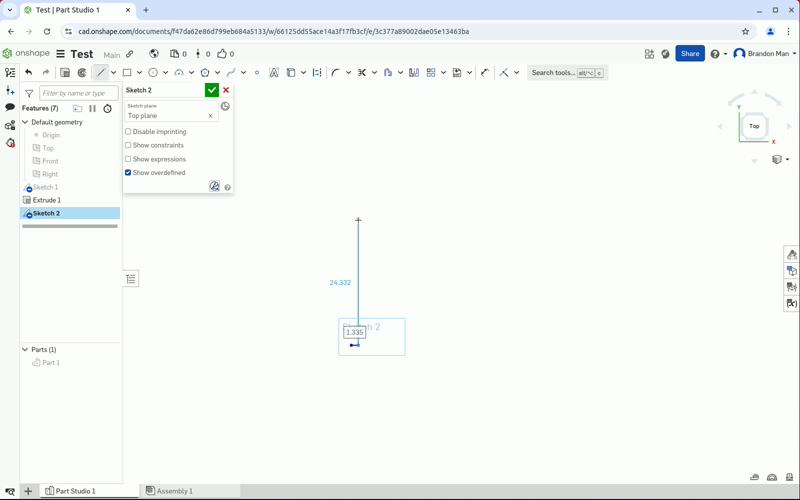
click(358, 219)
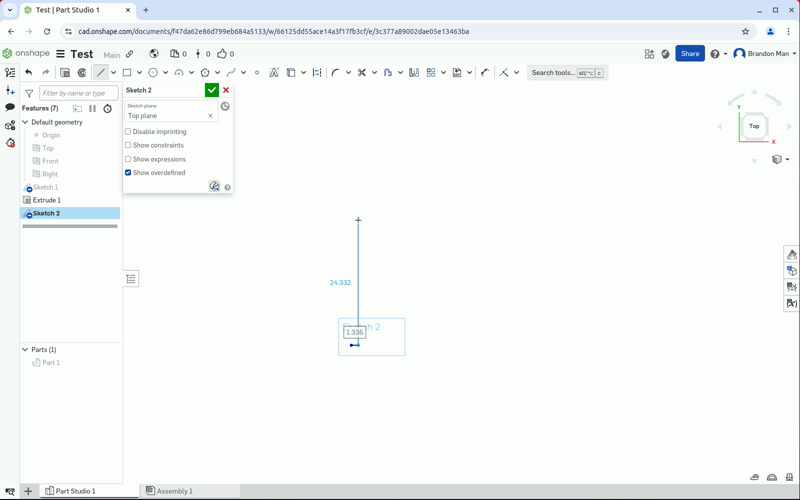
key_up(shift)
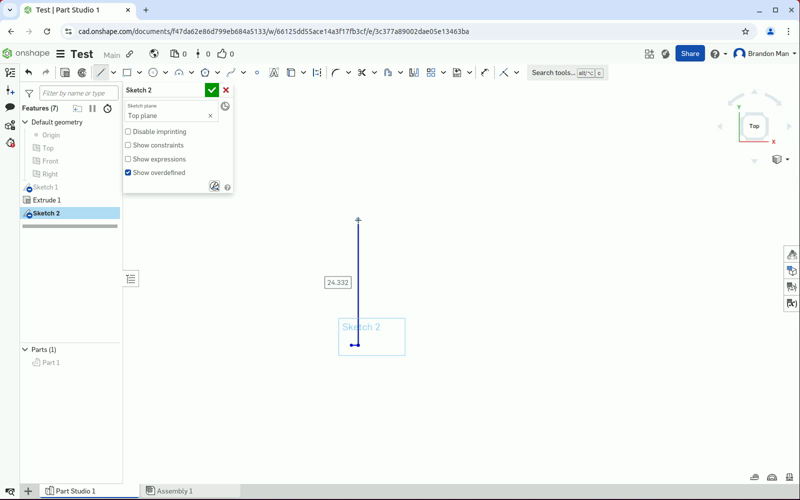
key_down(shift)
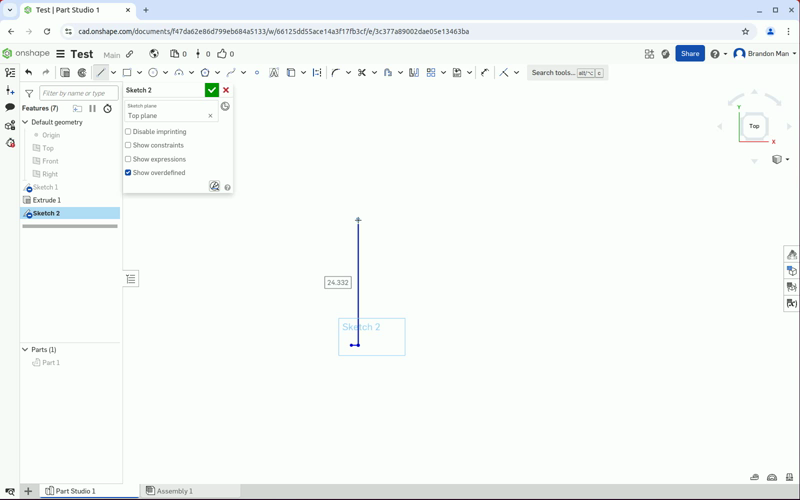
mouse_move(388, 219)
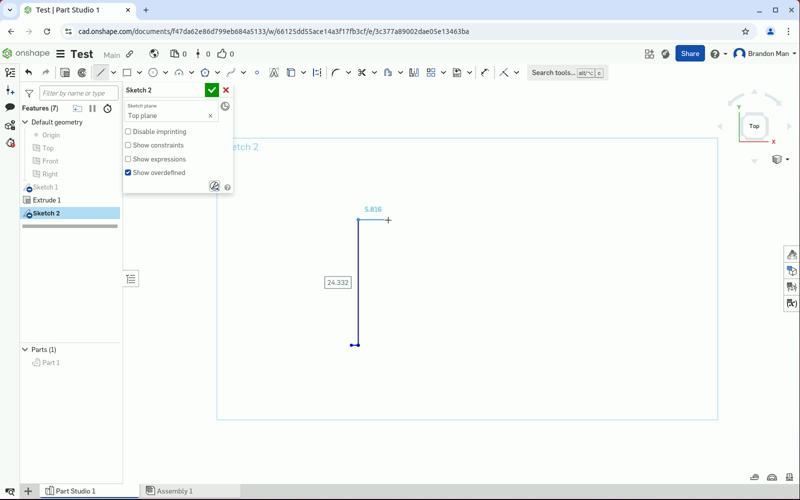
mouse_move(351, 219)
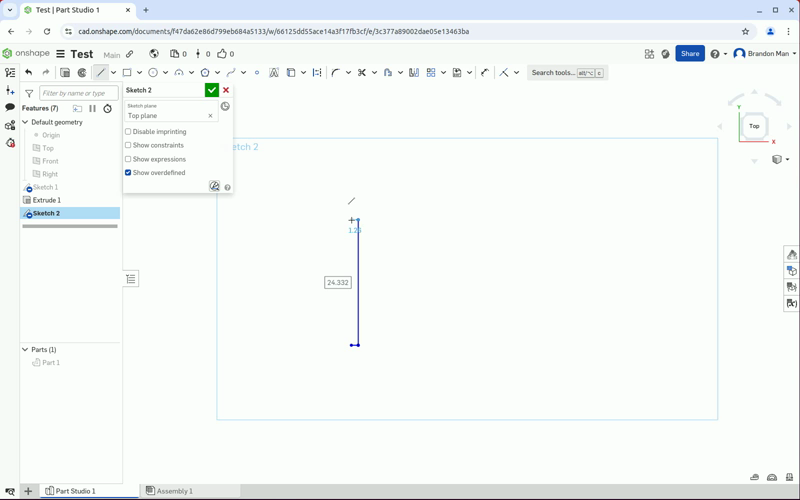
scroll(6)
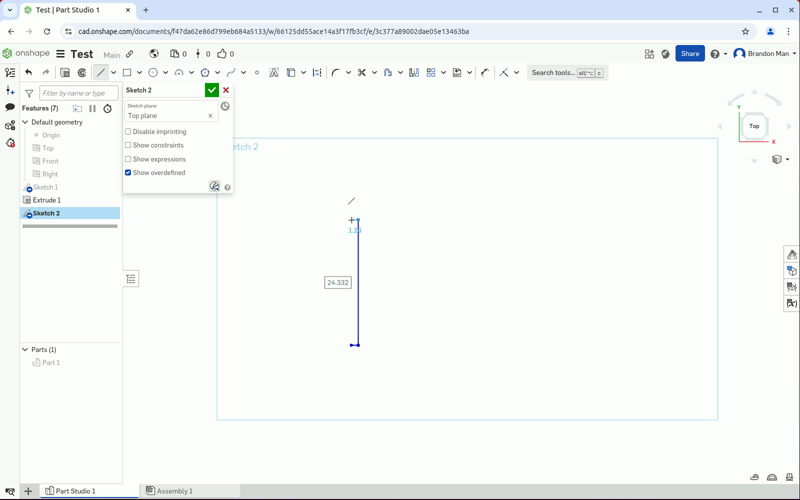
scroll(6)
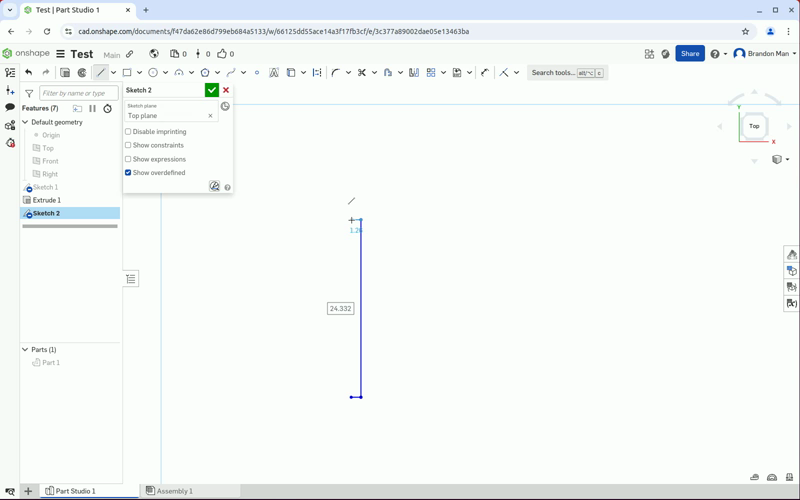
scroll(6)
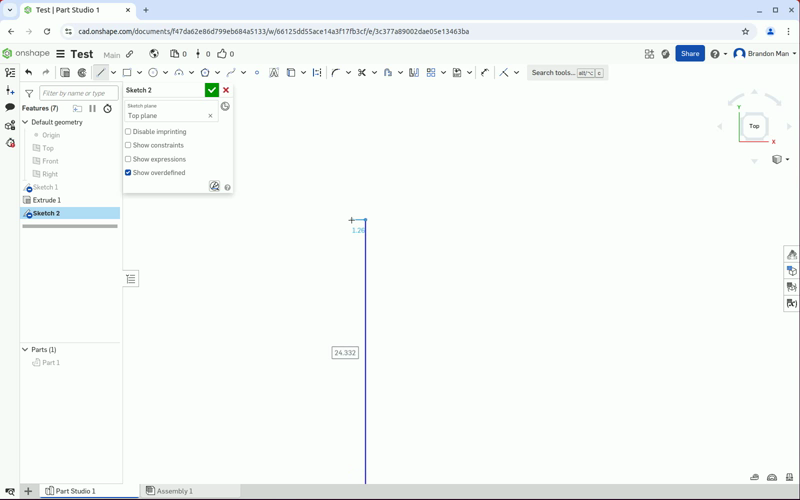
scroll(6)
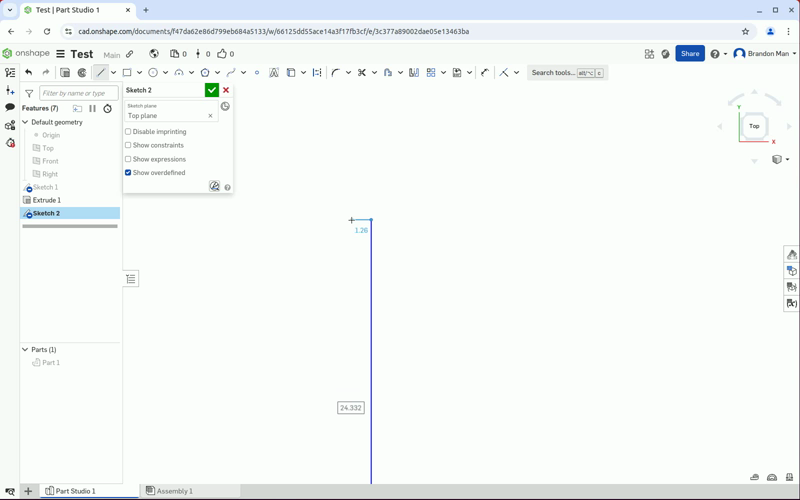
scroll(6)
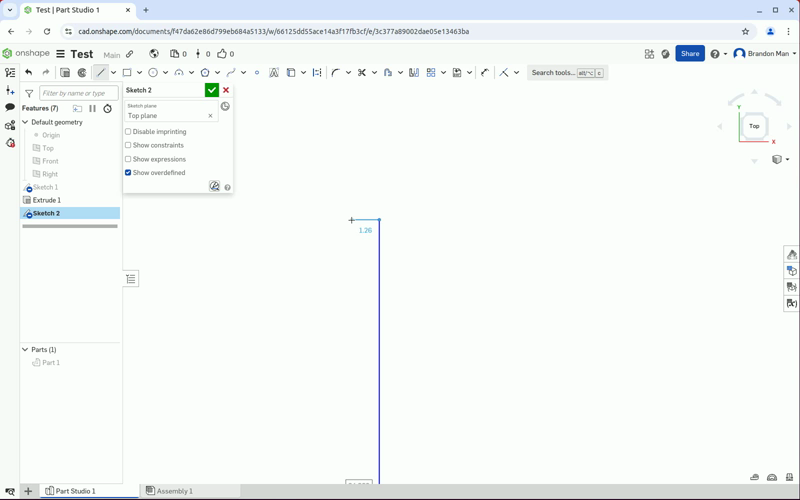
scroll(6)
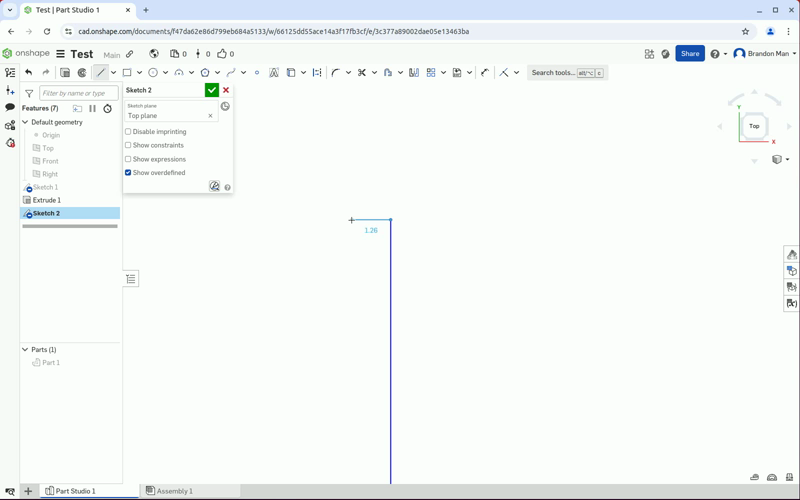
scroll(6)
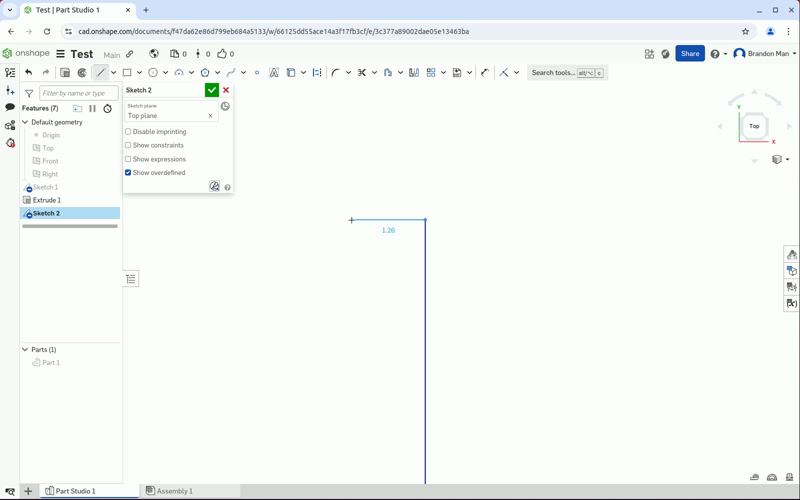
click(351, 219)
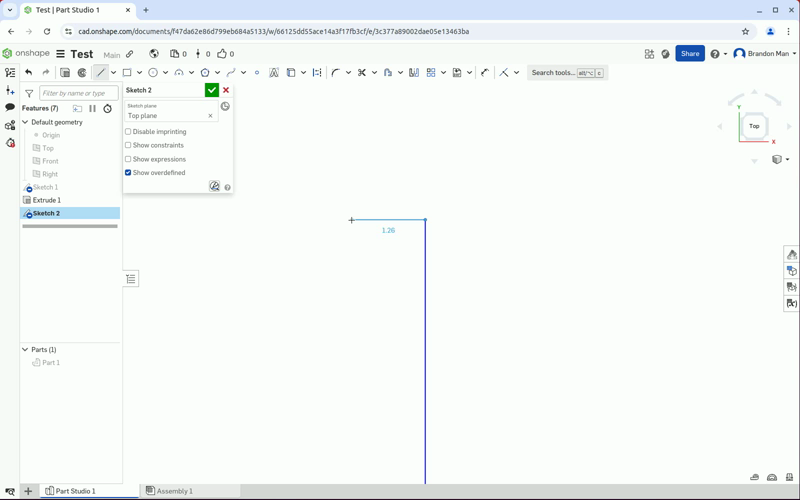
scroll(-6)
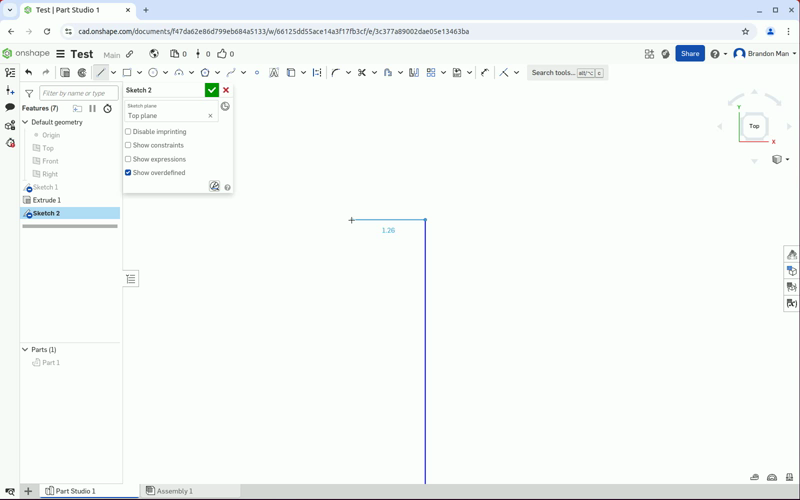
scroll(-6)
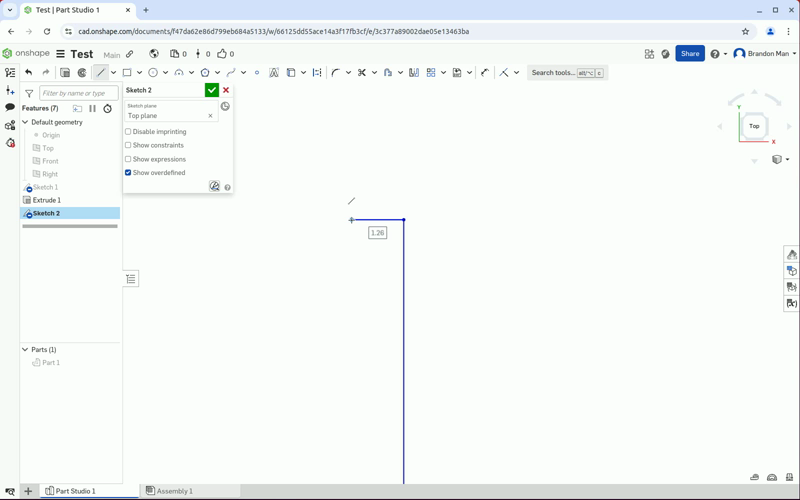
scroll(-6)
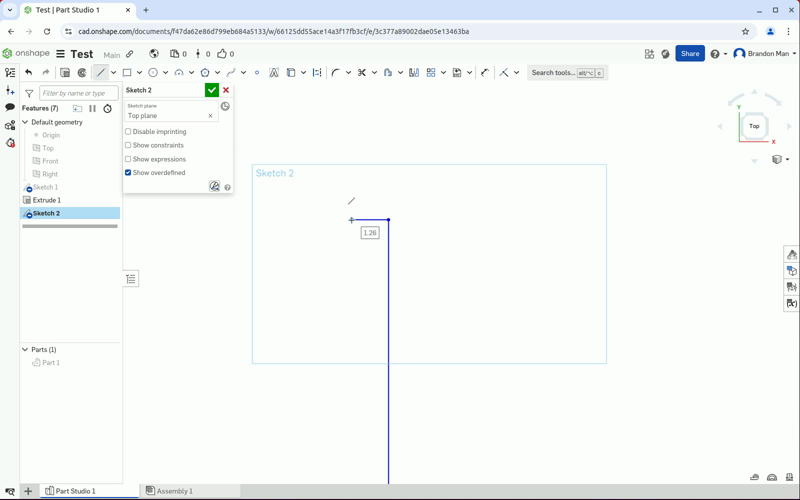
scroll(-6)
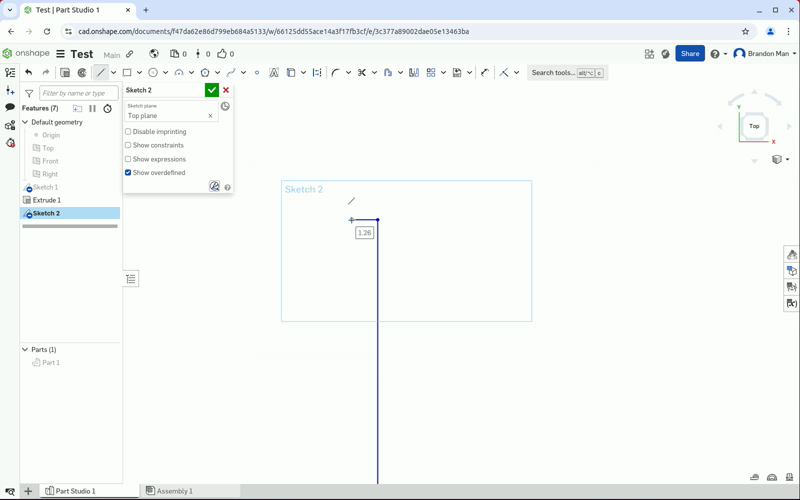
scroll(-6)
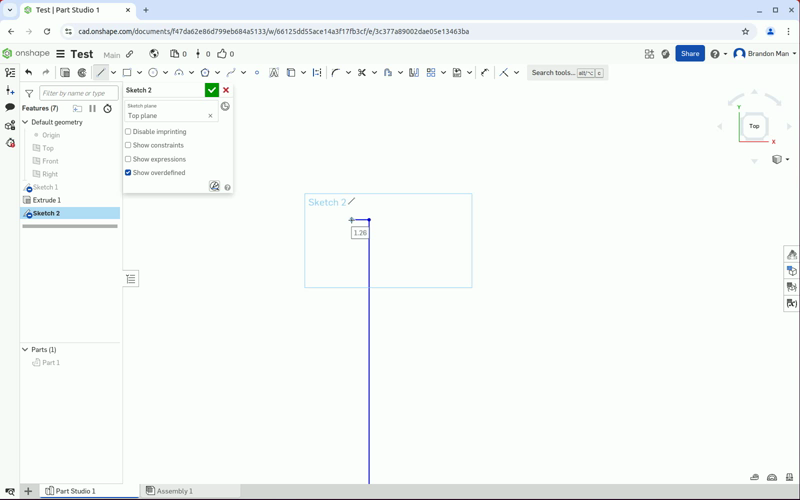
scroll(-6)
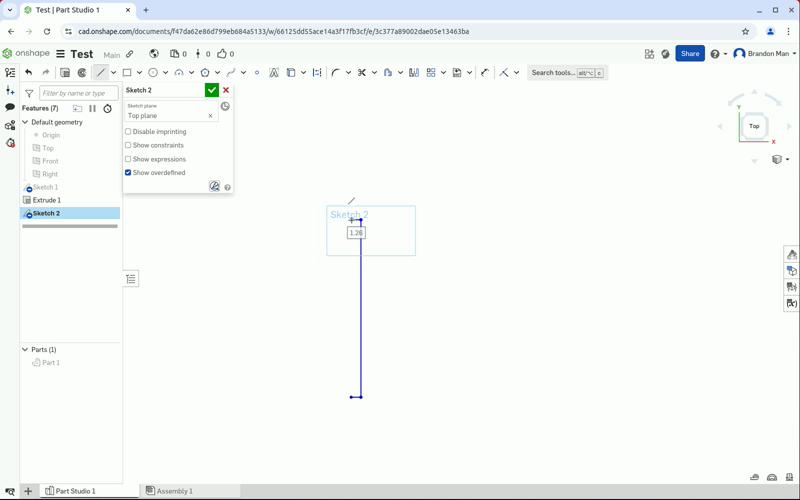
scroll(-6)
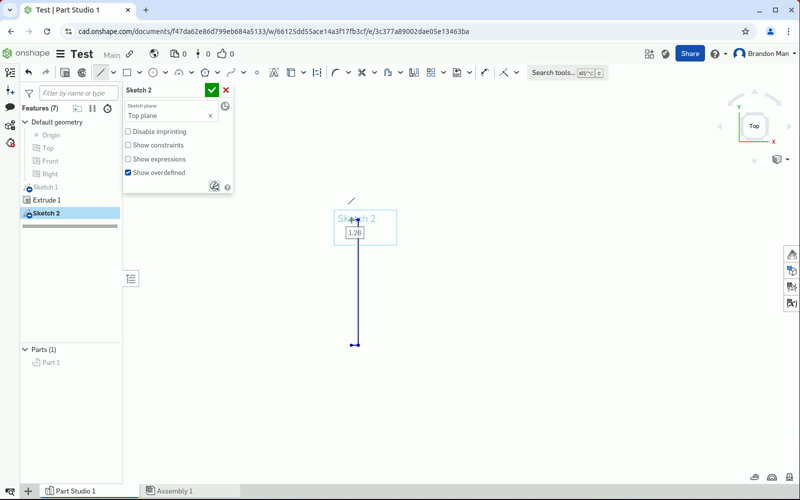
key_up(shift)
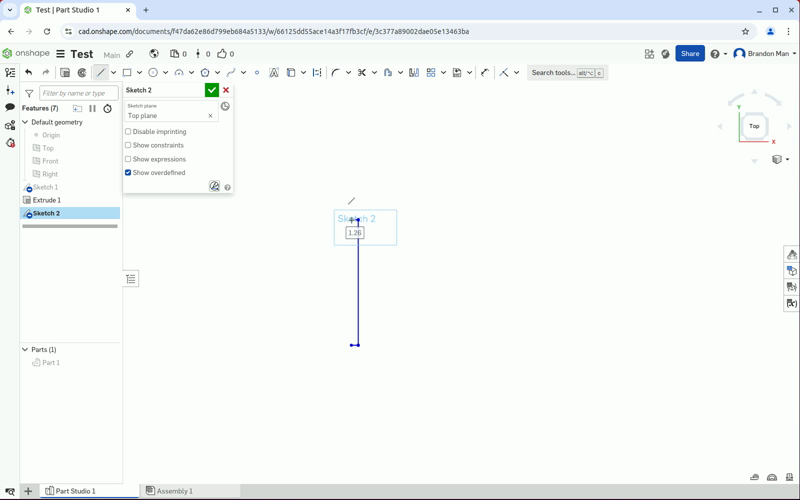
key_down(shift)
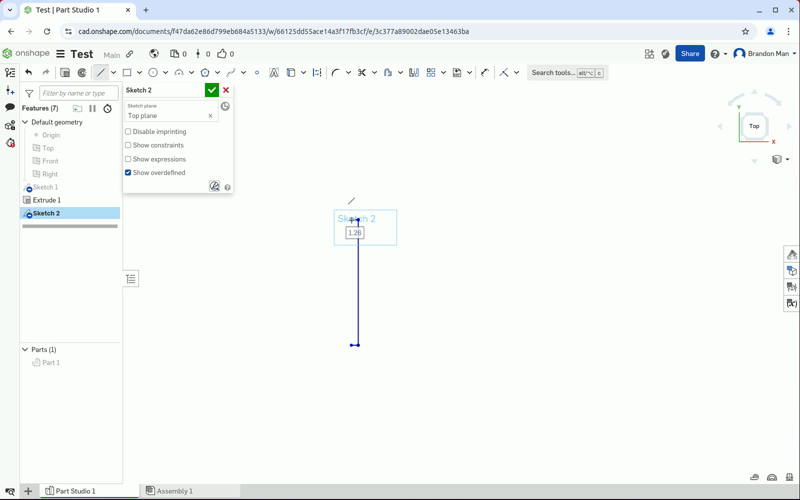
mouse_move(351, 345)
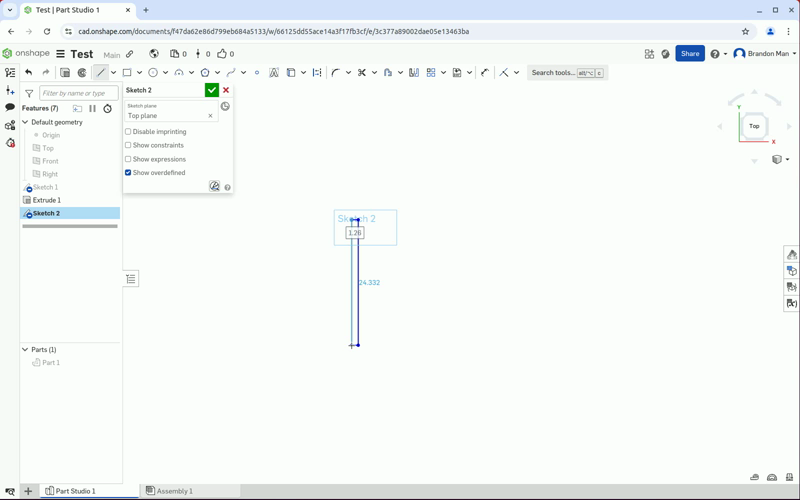
key_up(shift)
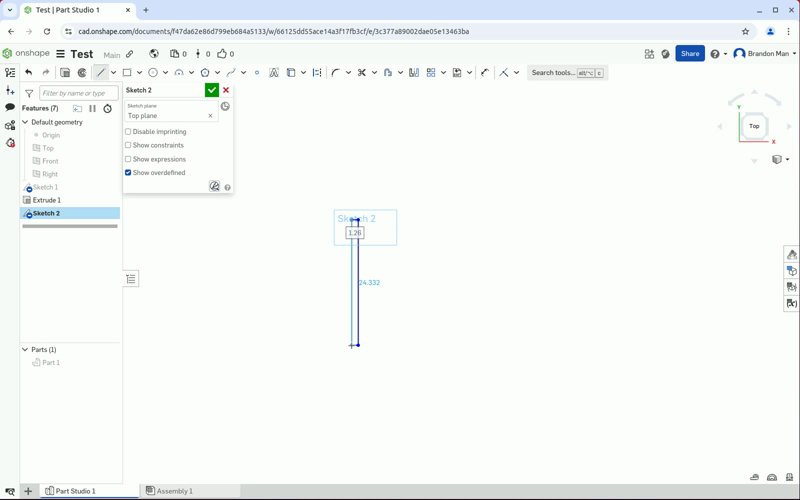
click(351, 345)
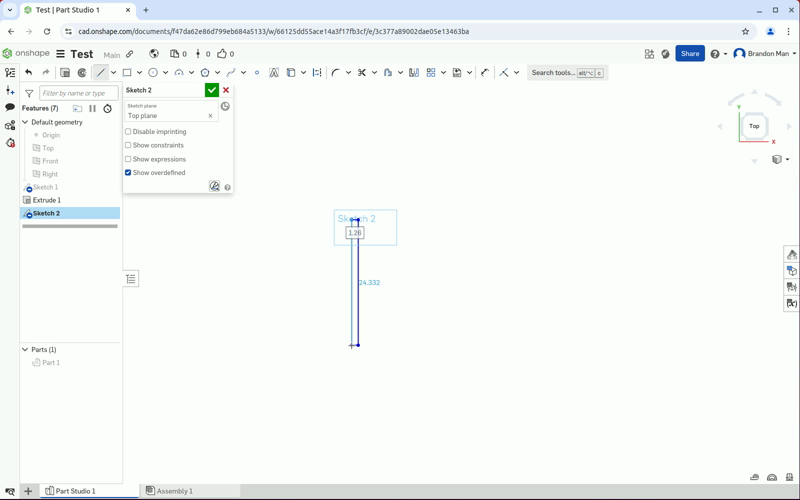
key(esc)
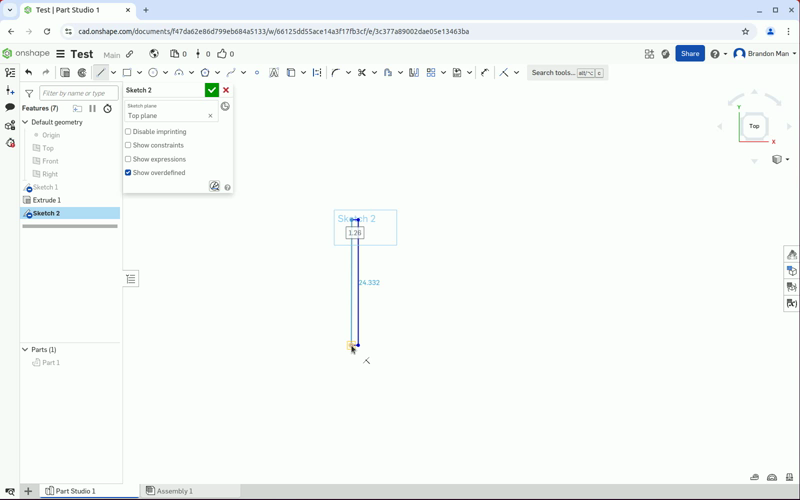
mouse_move(353, 246)
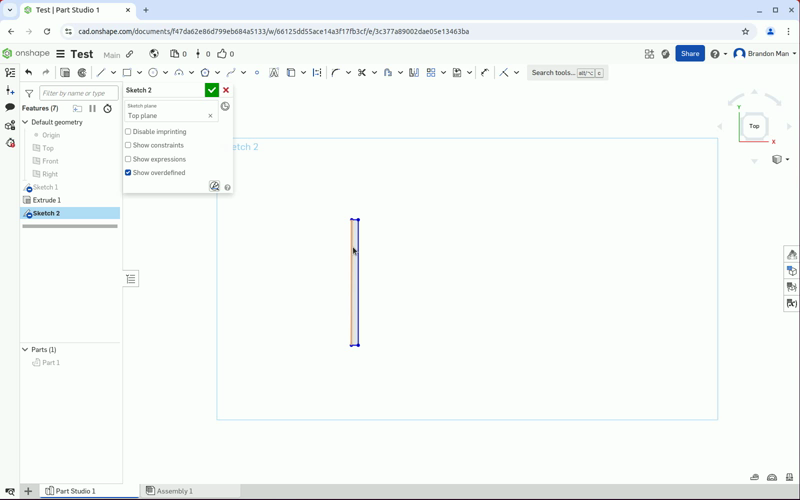
scroll(6)
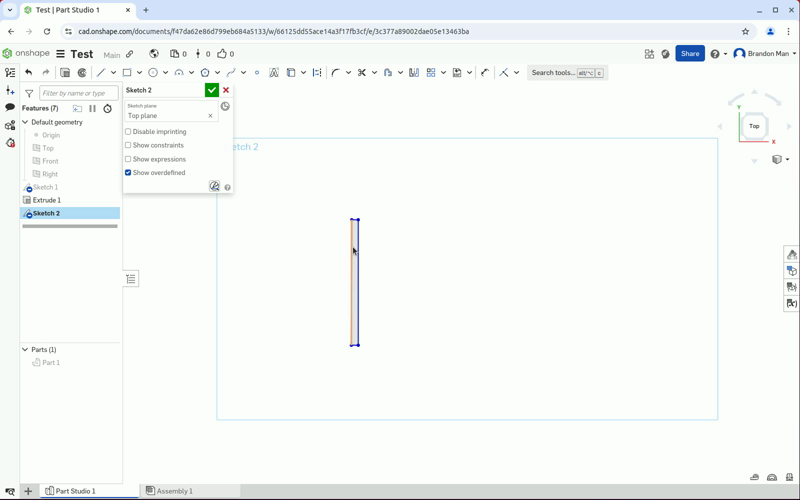
scroll(6)
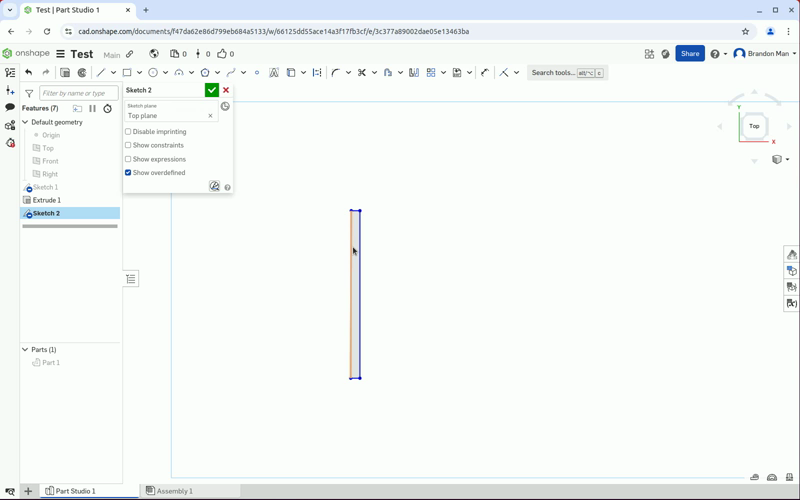
scroll(6)
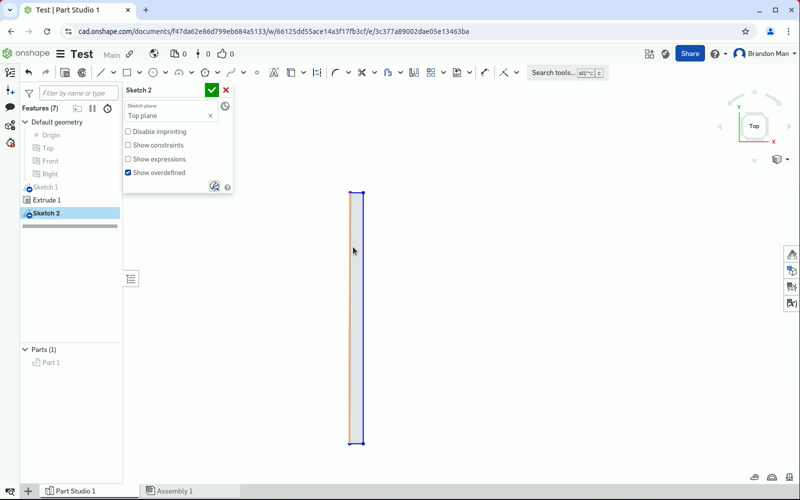
scroll(6)
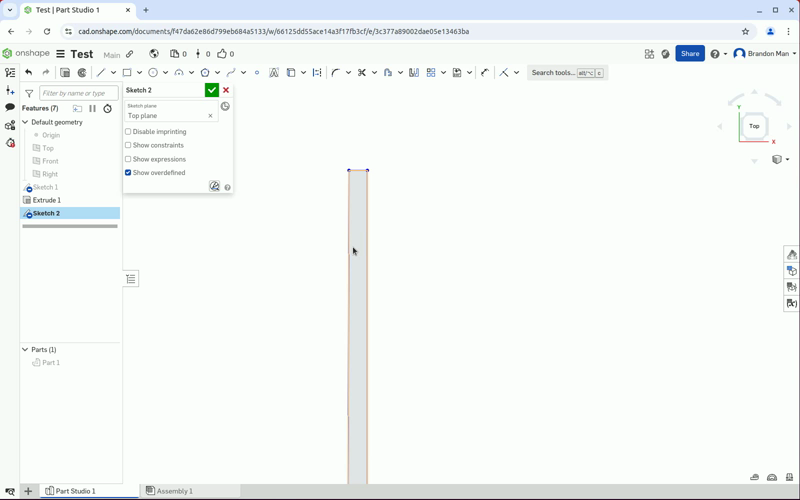
scroll(6)
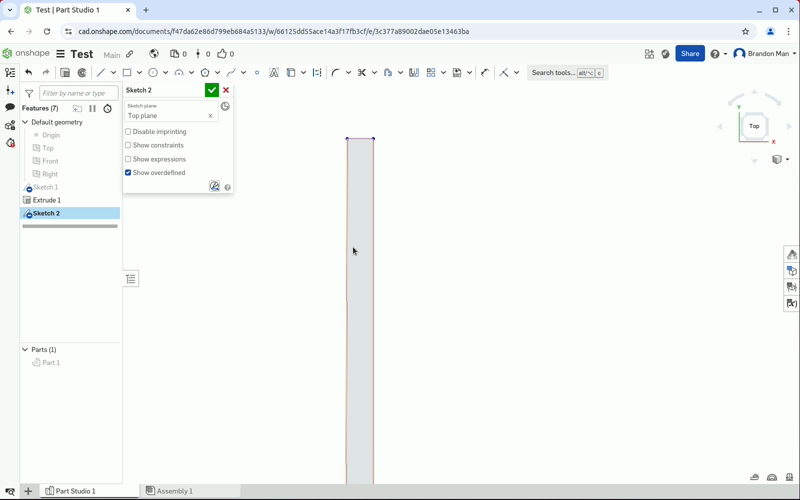
scroll(6)
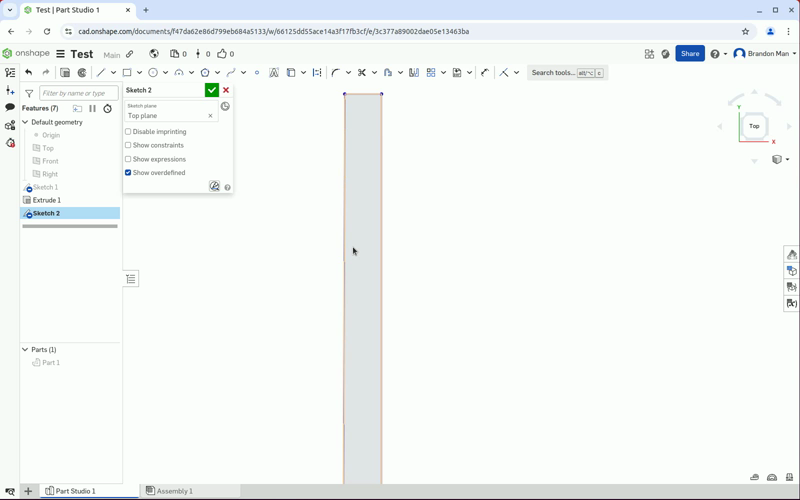
scroll(6)
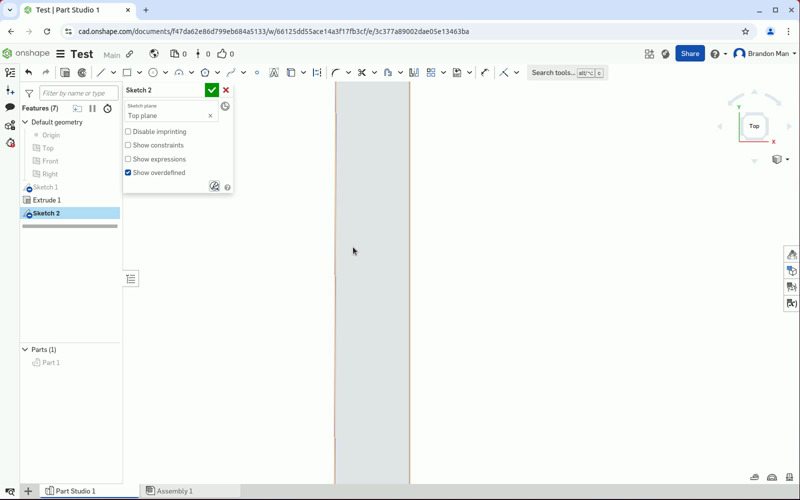
click(353, 246)
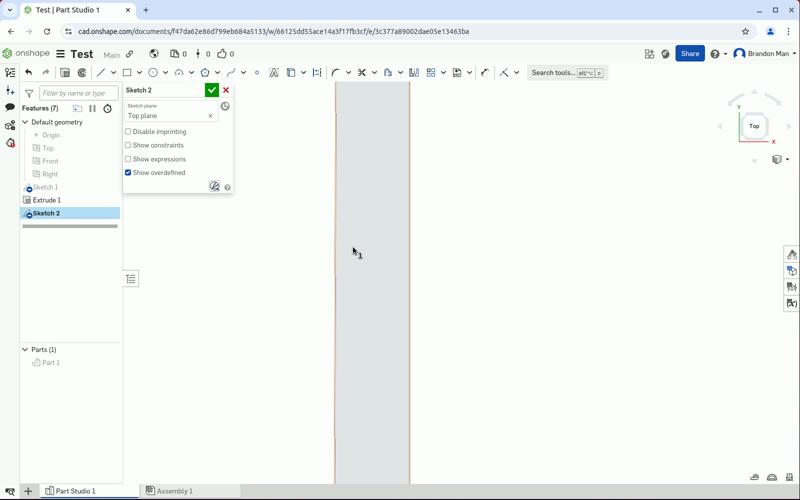
scroll(-6)
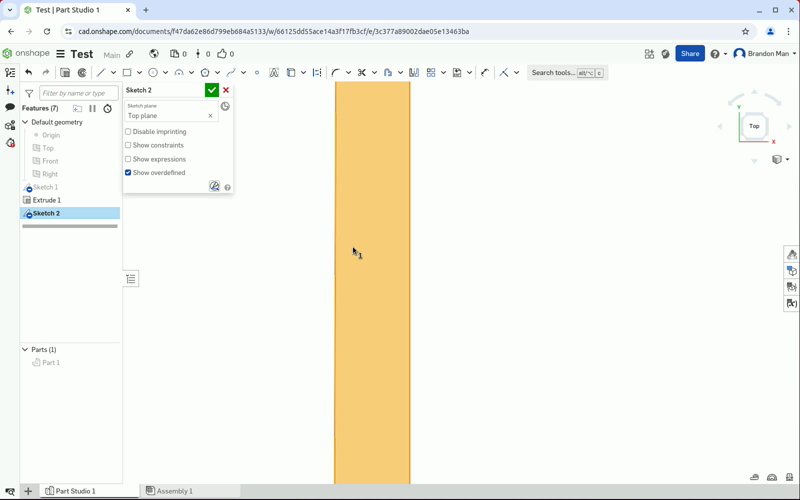
scroll(-6)
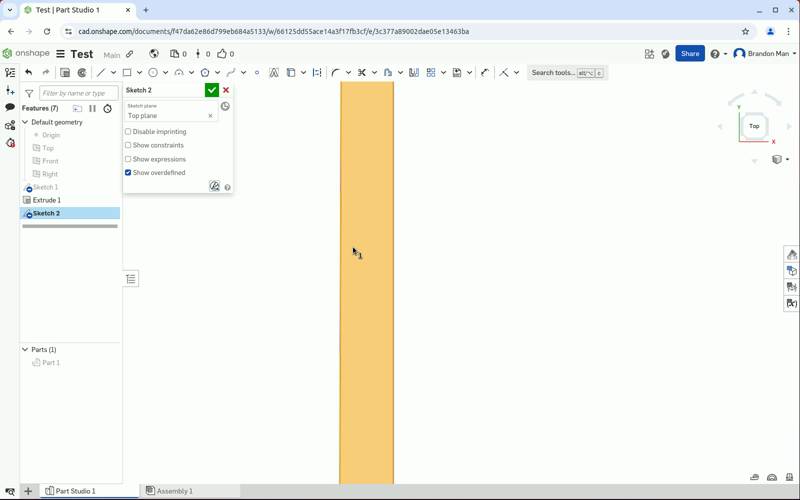
scroll(-6)
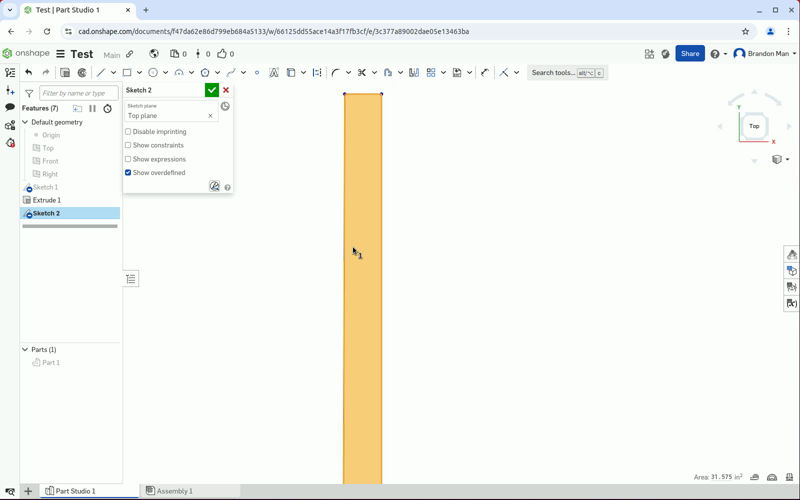
scroll(-6)
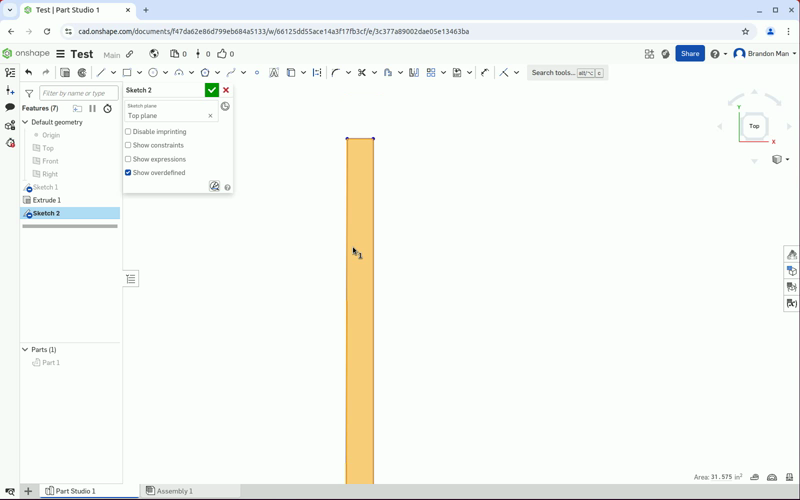
scroll(-6)
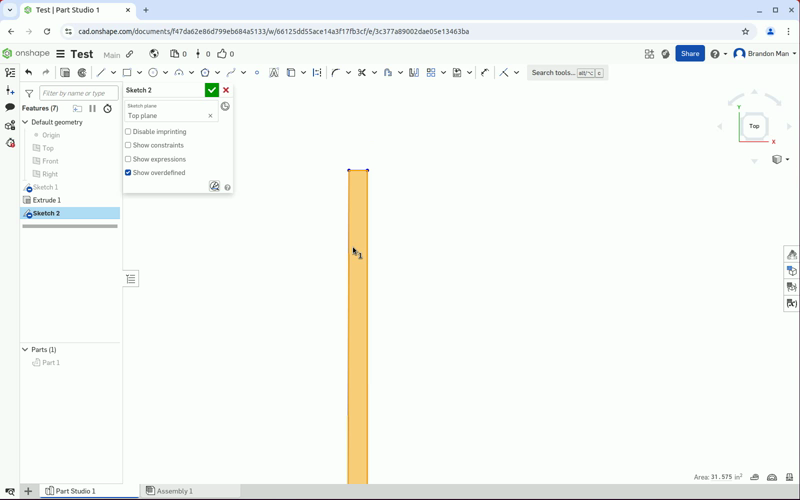
scroll(-6)
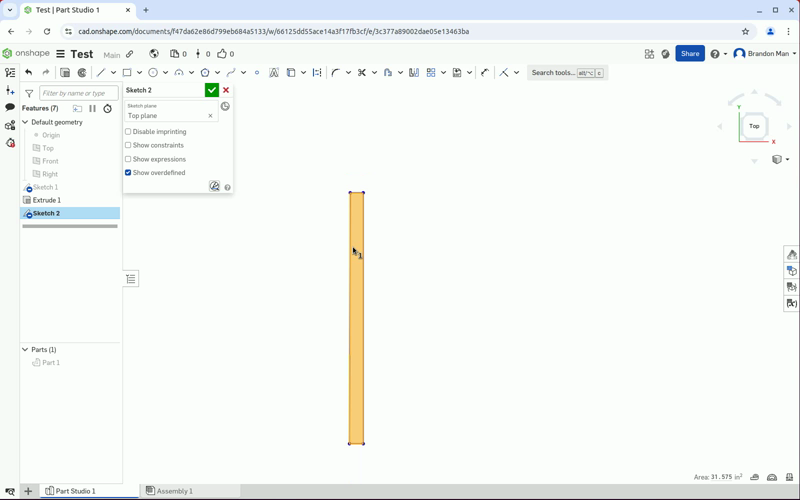
scroll(-6)
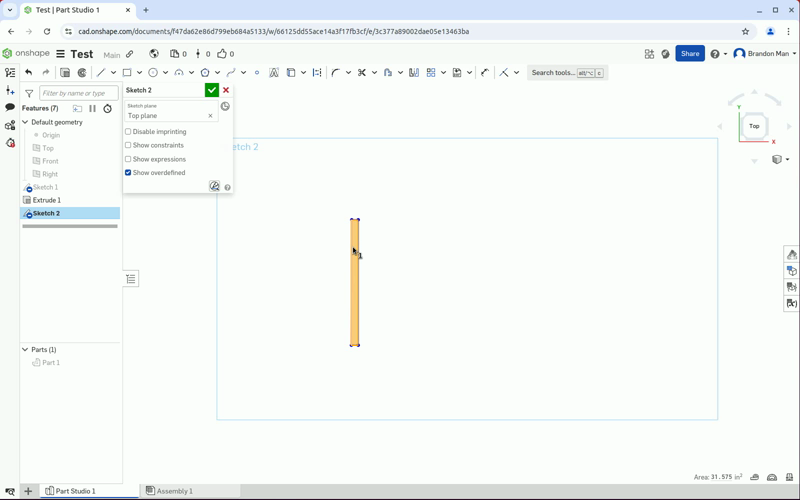
mouse_move(73, 352)
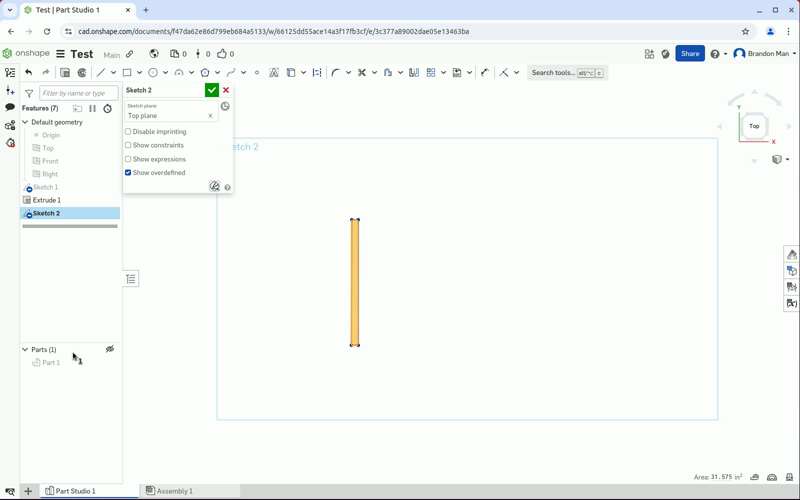
key(shift+y)
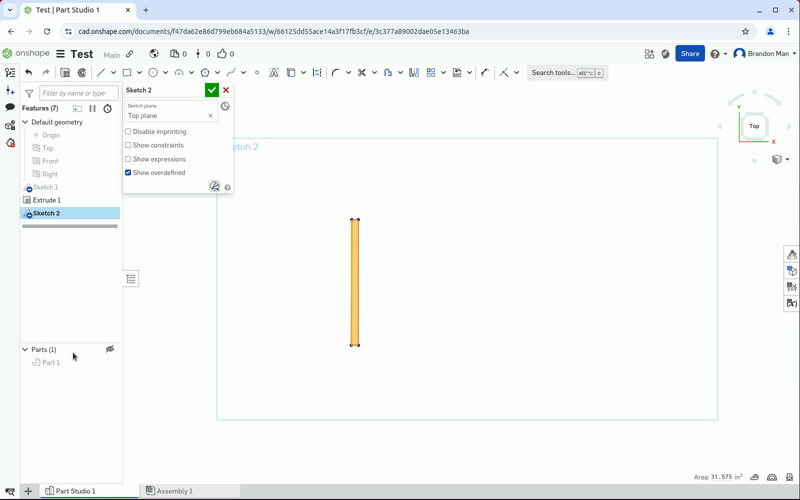
key(shift+e)
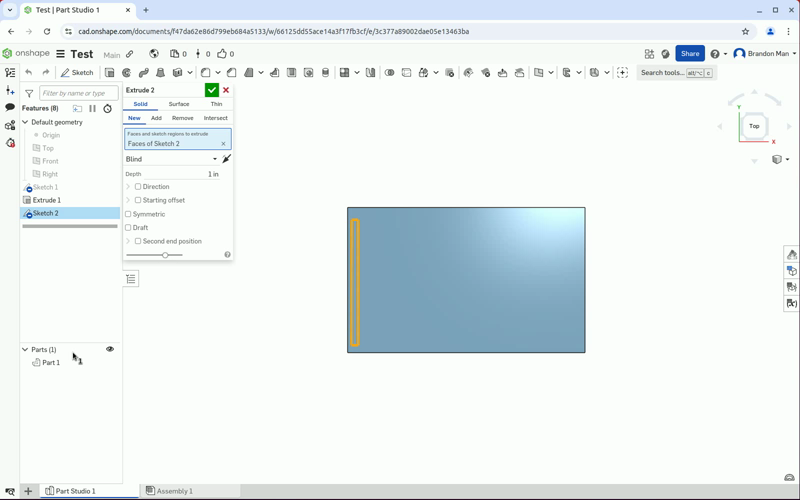
mouse_move(143, 106)
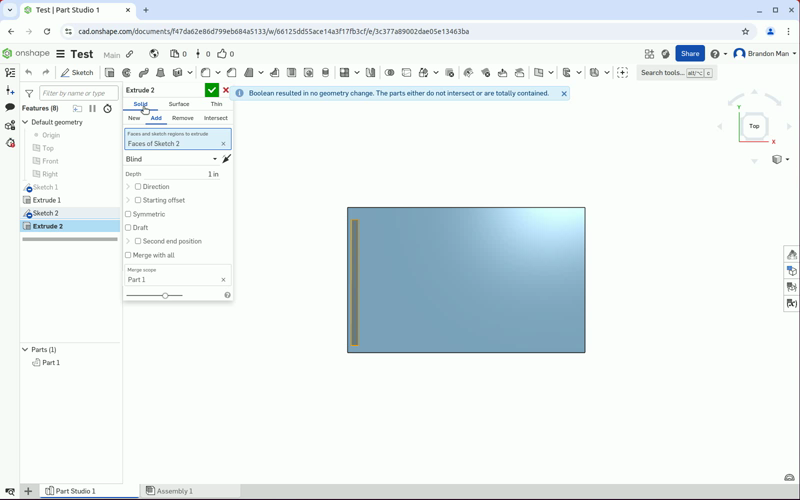
click(143, 106)
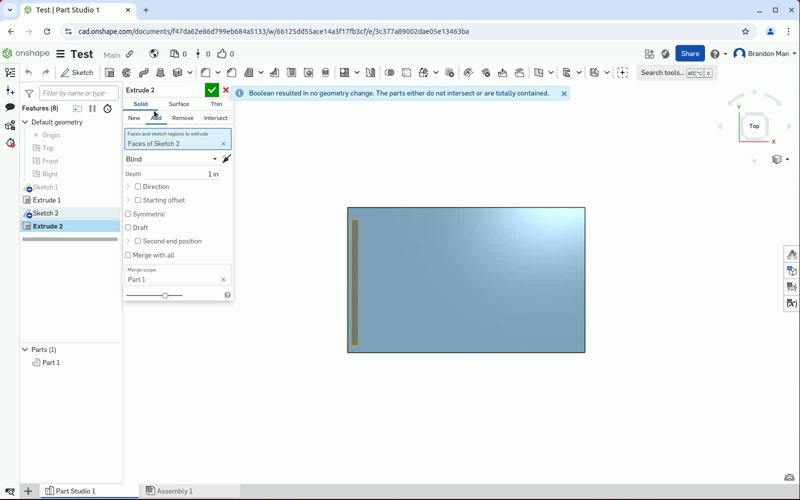
mouse_move(186, 120)
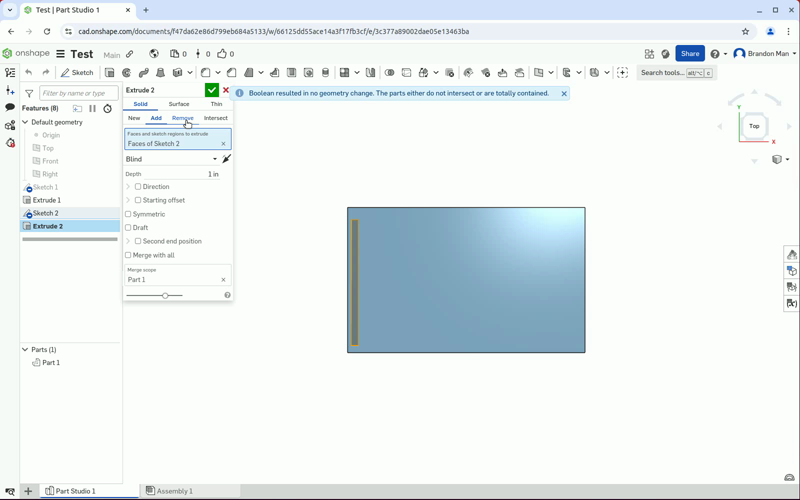
click(186, 120)
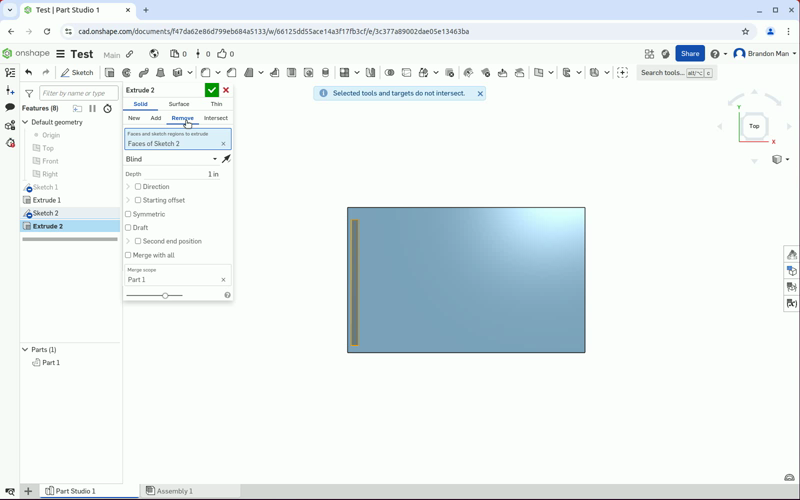
key(tab, 4)
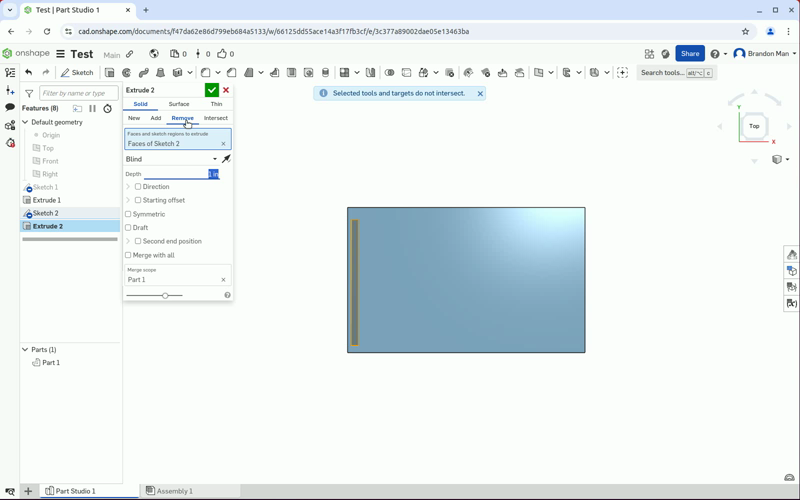
text(-1.204)
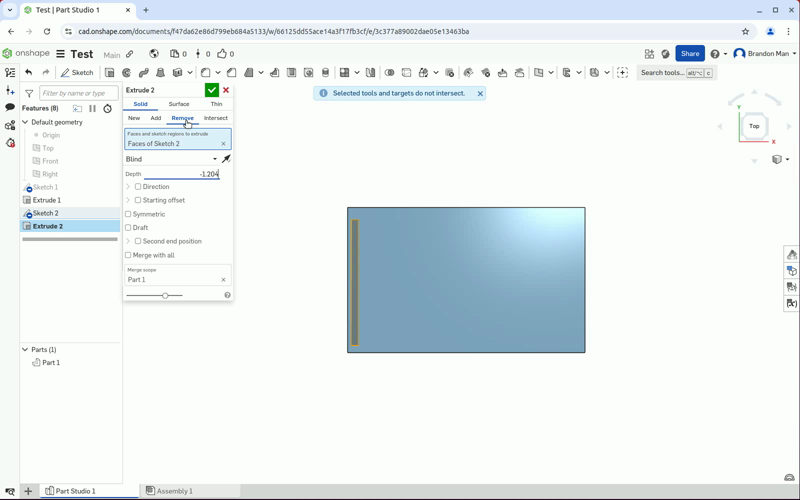
key(tab, 6)
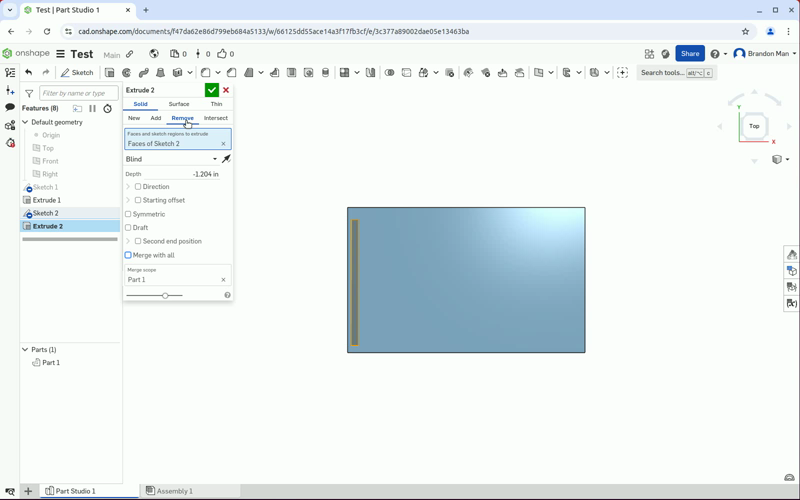
key(space)
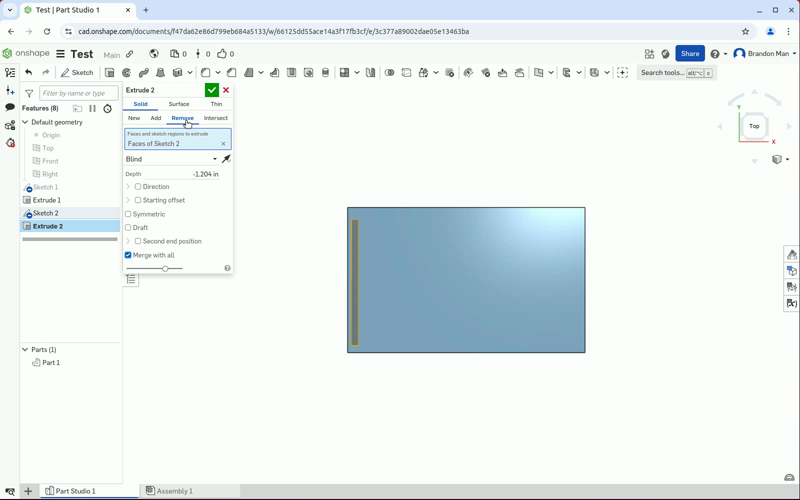
key(enter)
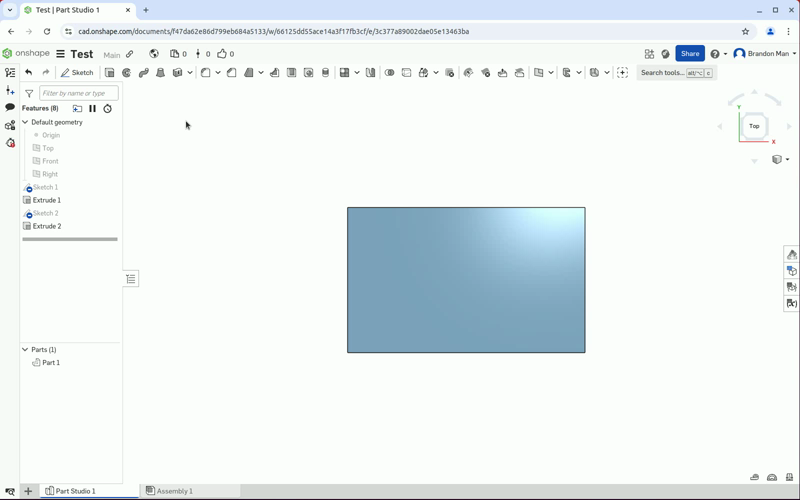
key(shift+h)
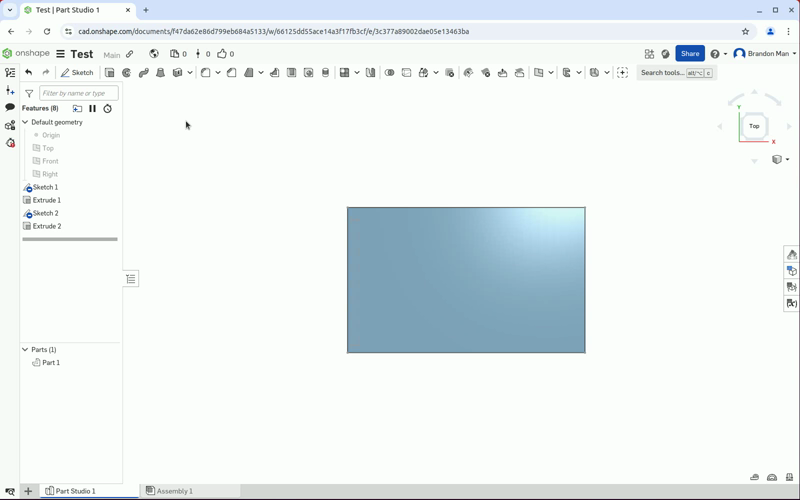
key(shift+h)
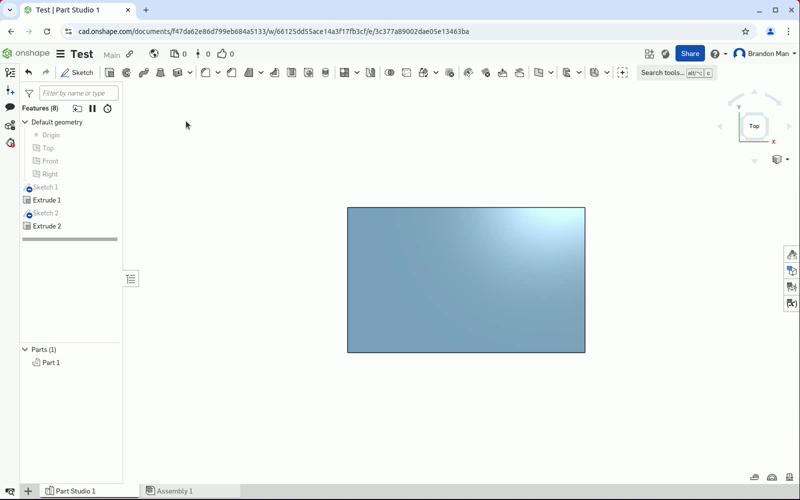
mouse_move(73, 189)
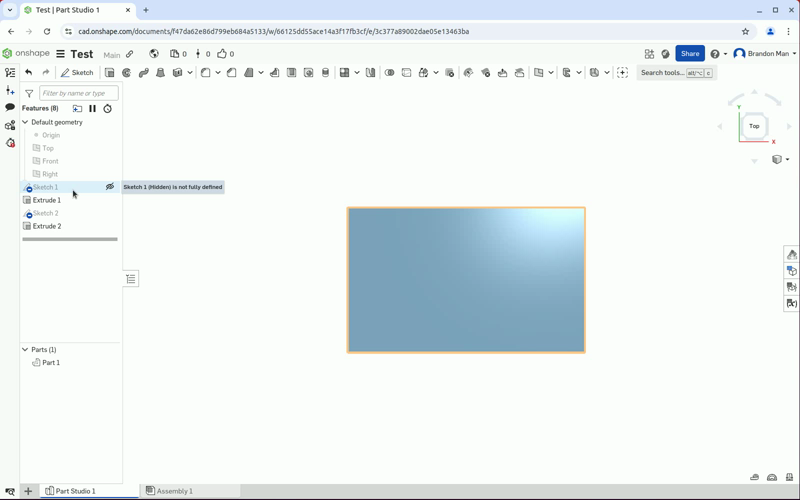
click(73, 189)
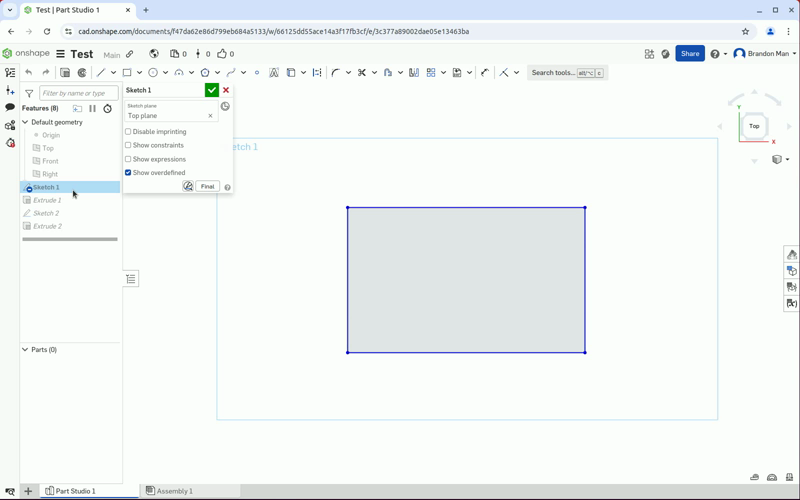
mouse_move(229, 92)
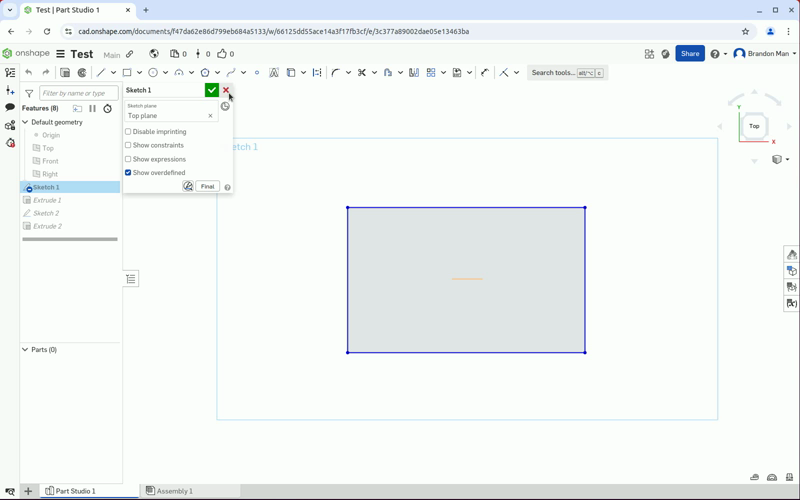
click(229, 92)
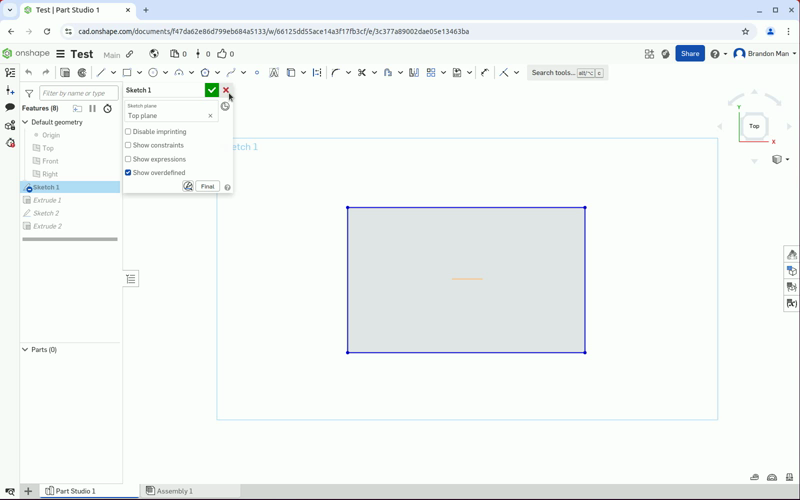
key(shift+s)
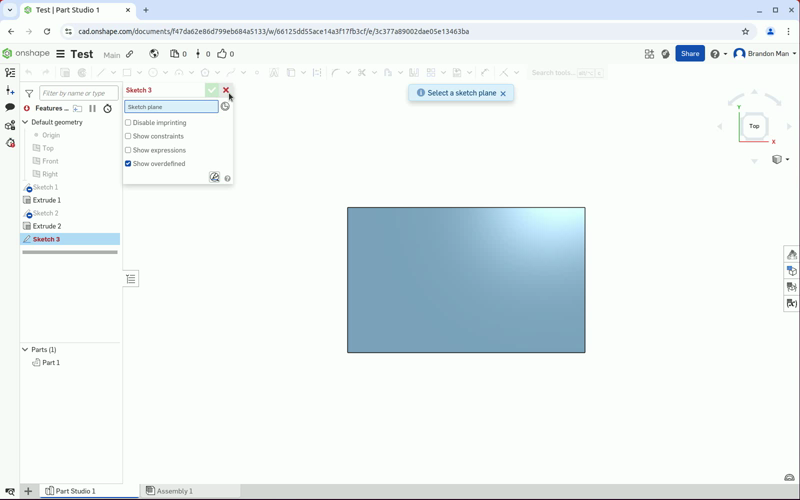
mouse_move(73, 150)
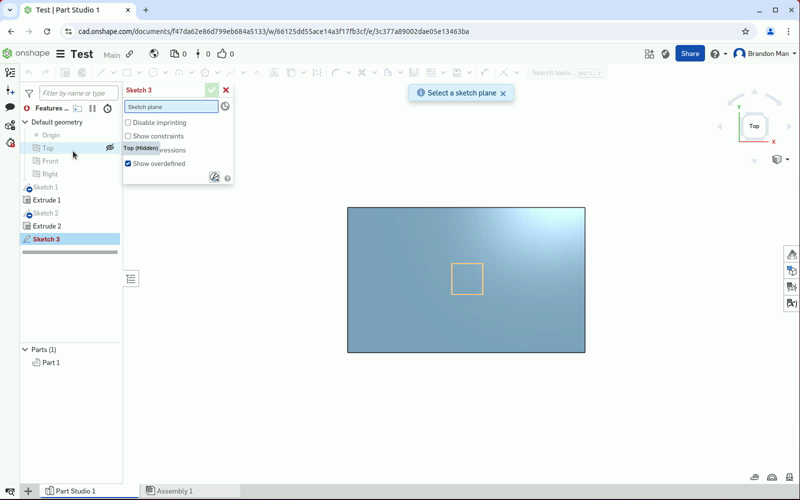
click(73, 150)
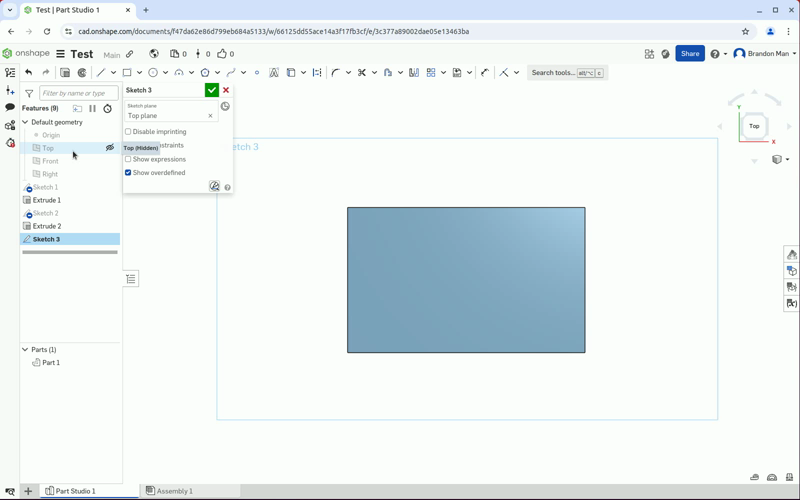
mouse_move(73, 352)
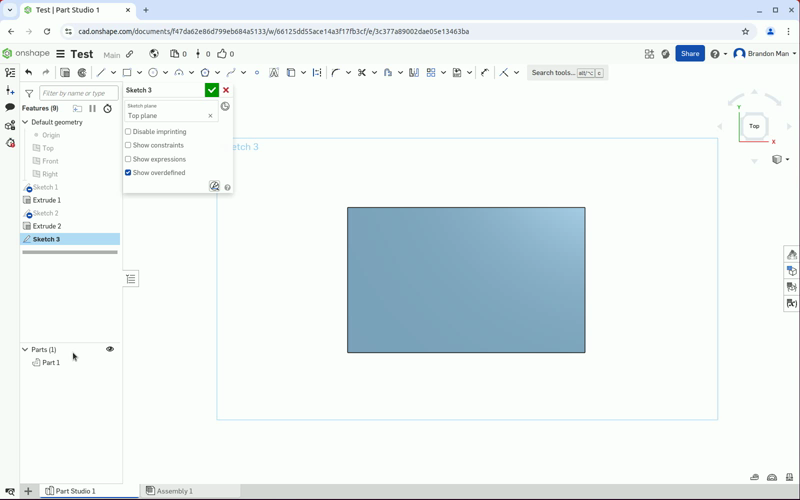
key(y)
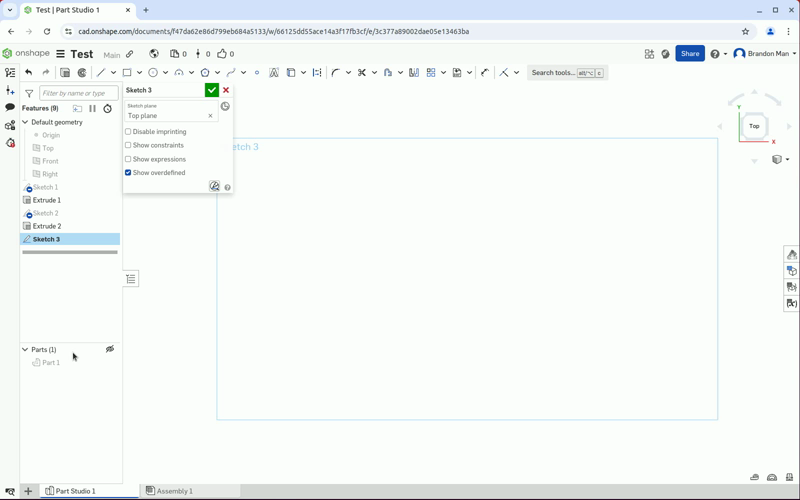
key(l)
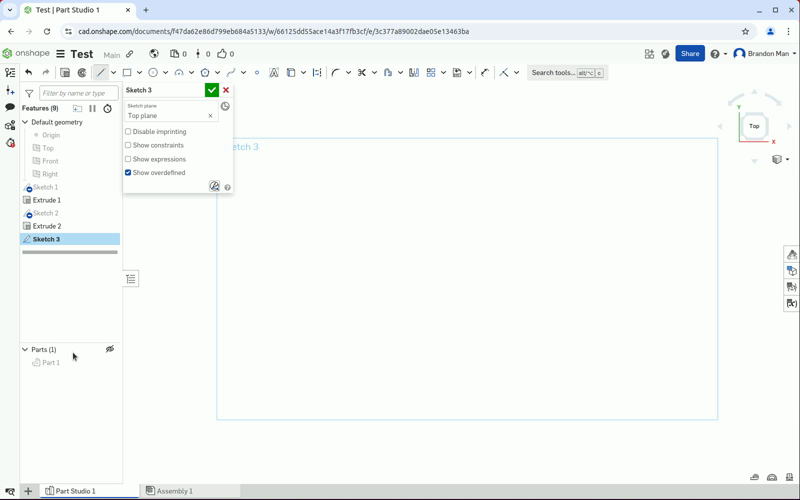
key_down(shift)
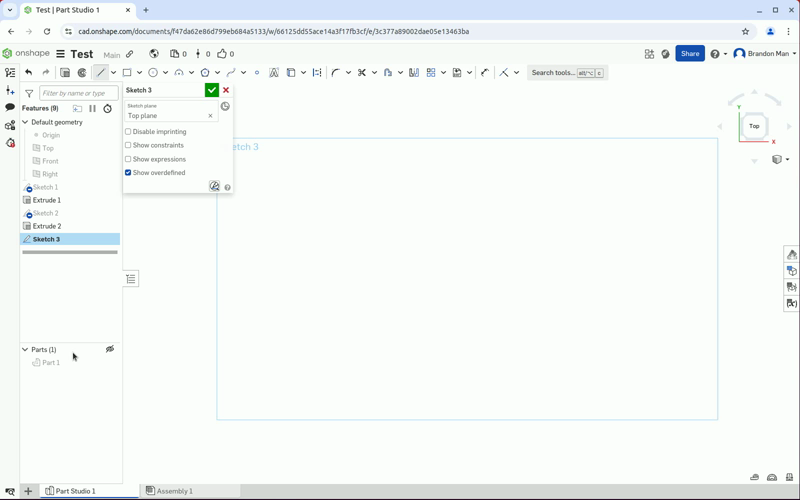
mouse_move(564, 345)
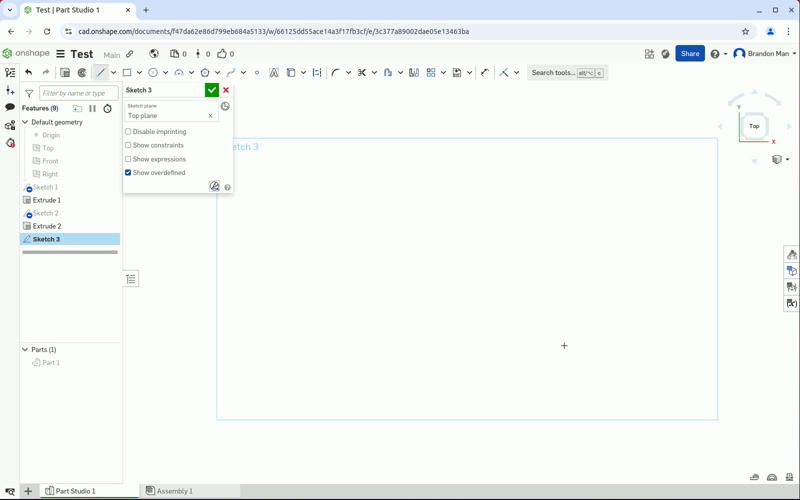
click(564, 345)
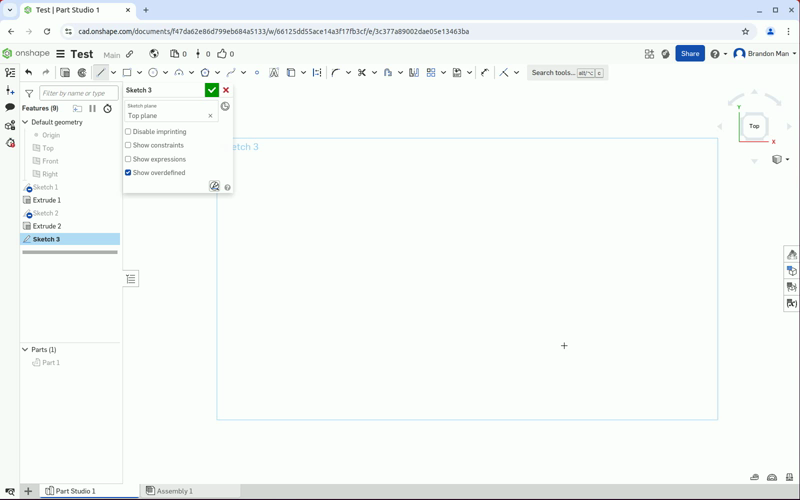
key_up(shift)
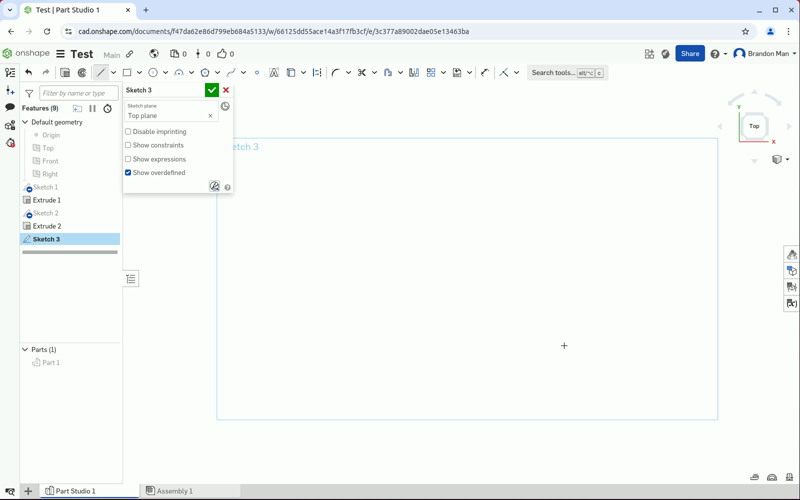
key_down(shift)
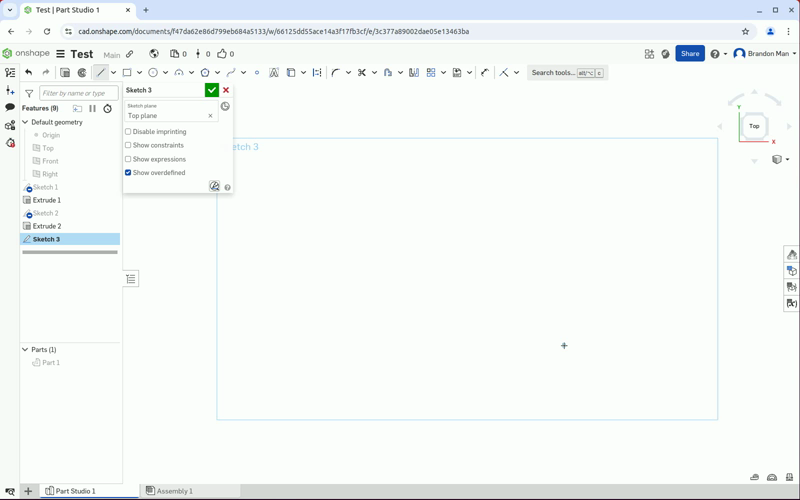
mouse_move(589, 345)
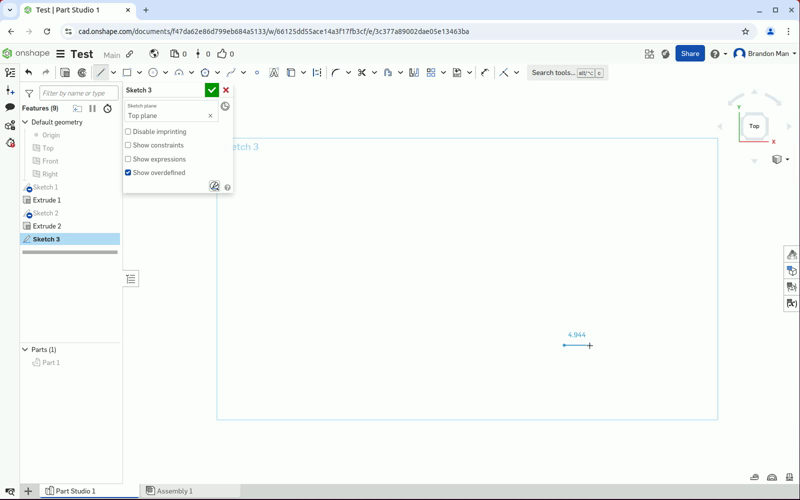
mouse_move(570, 345)
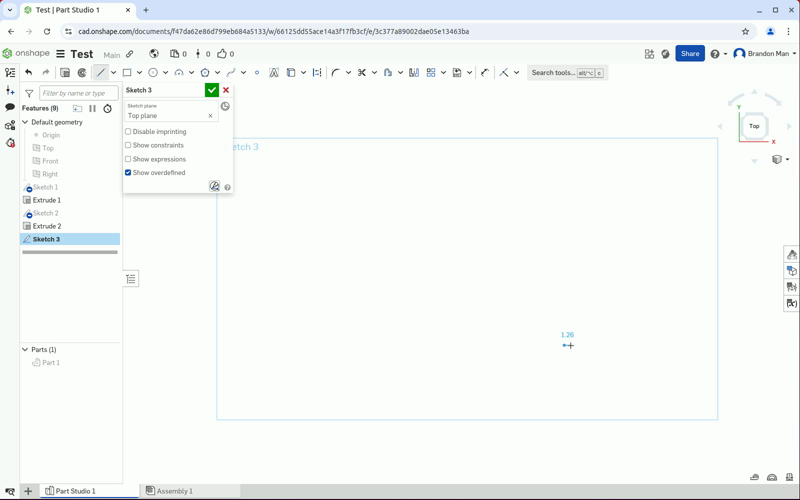
scroll(6)
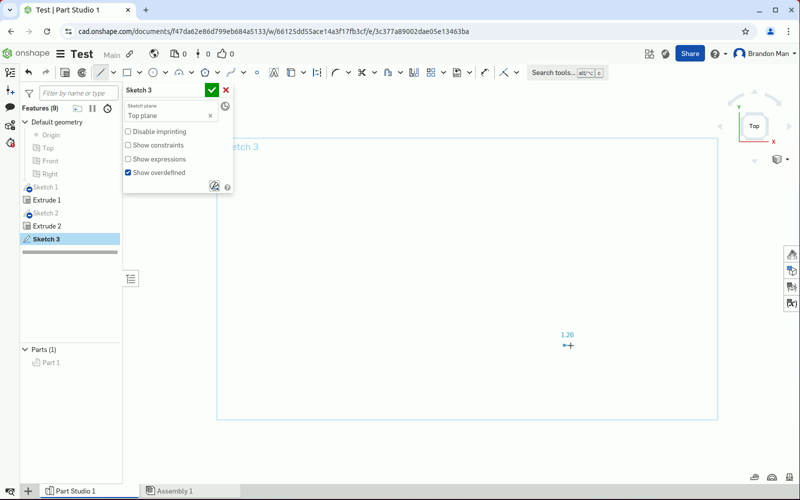
scroll(6)
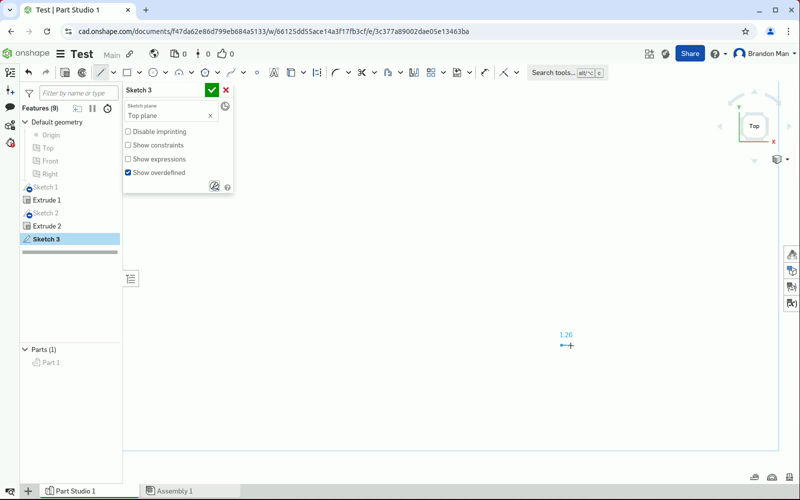
scroll(6)
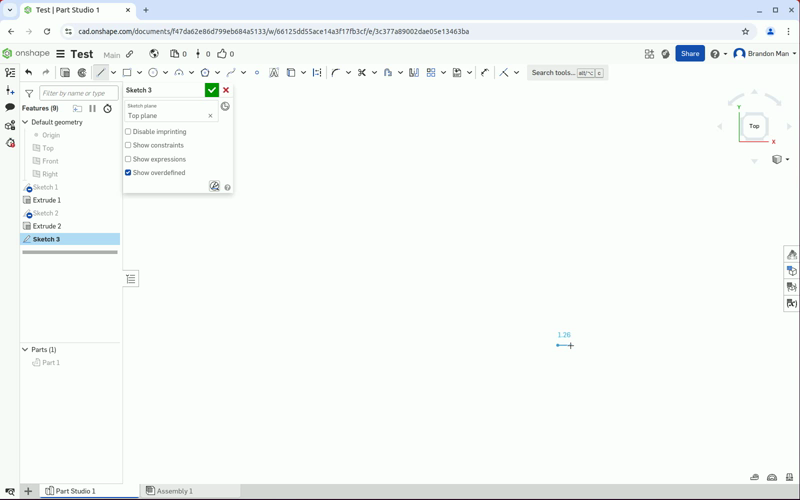
scroll(6)
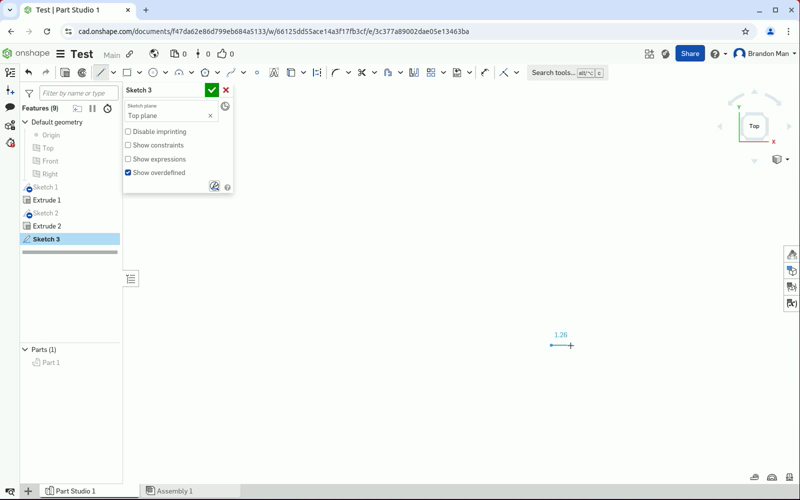
scroll(6)
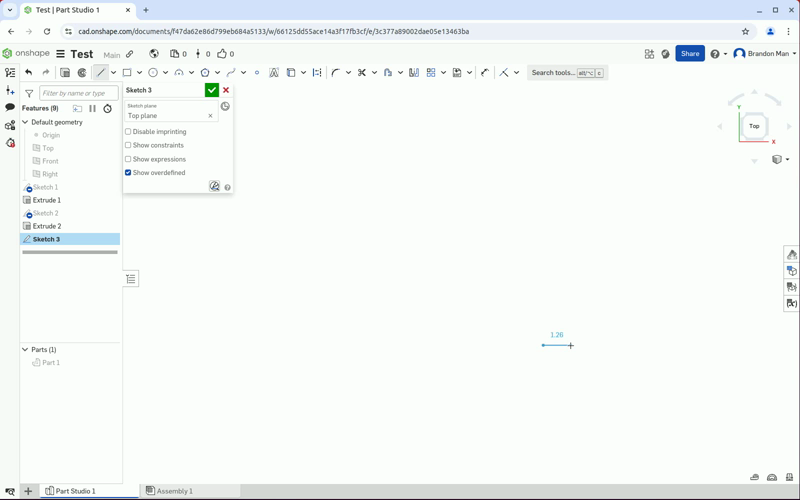
scroll(6)
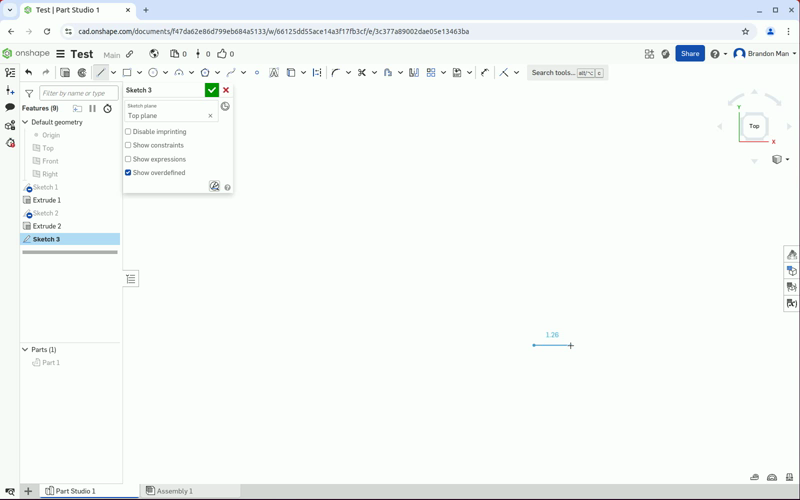
scroll(6)
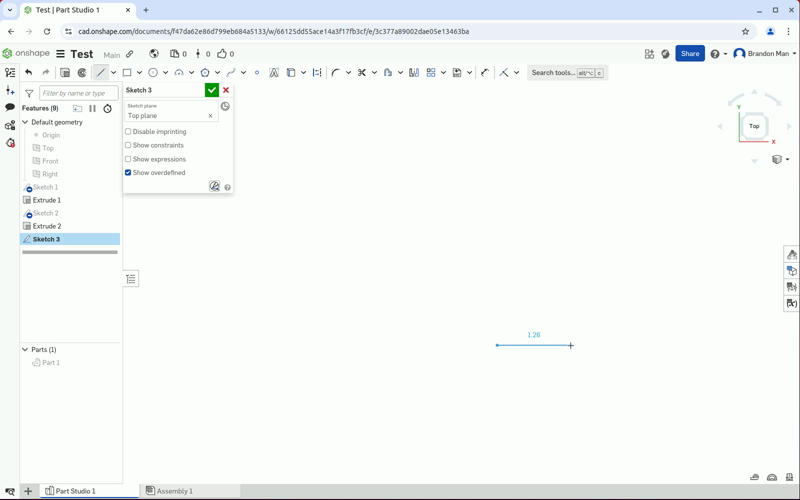
click(570, 345)
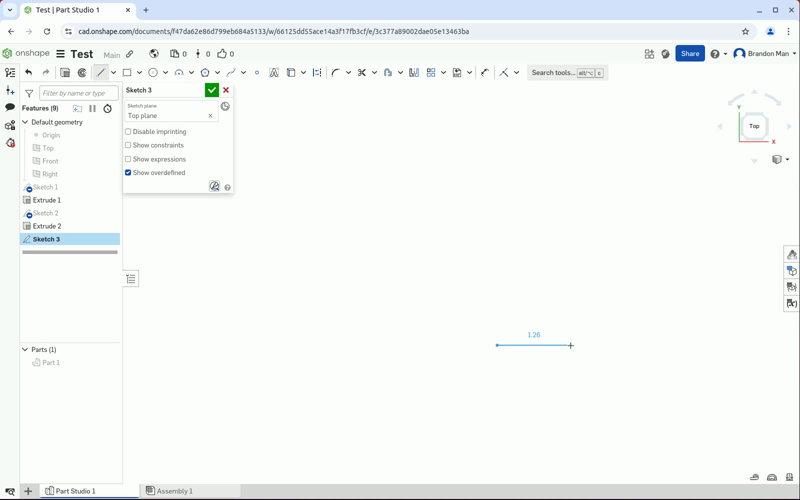
scroll(-6)
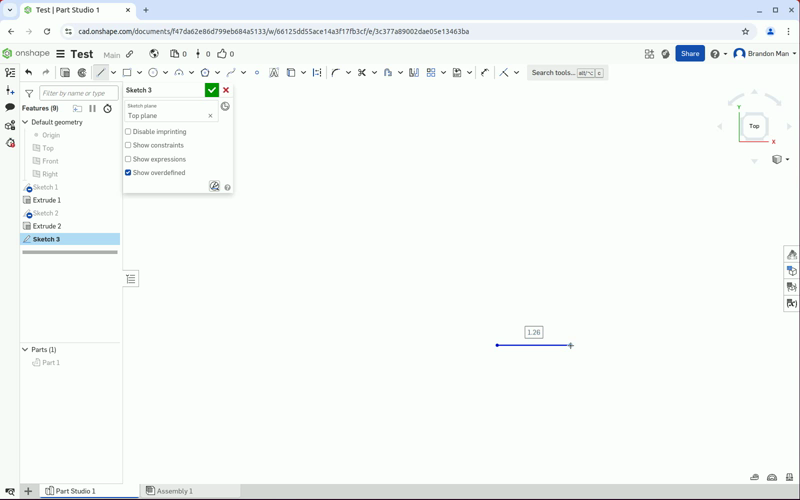
scroll(-6)
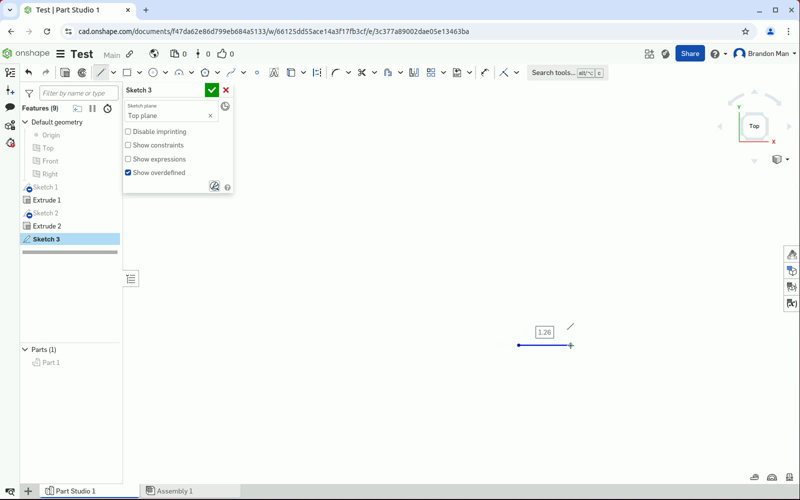
scroll(-6)
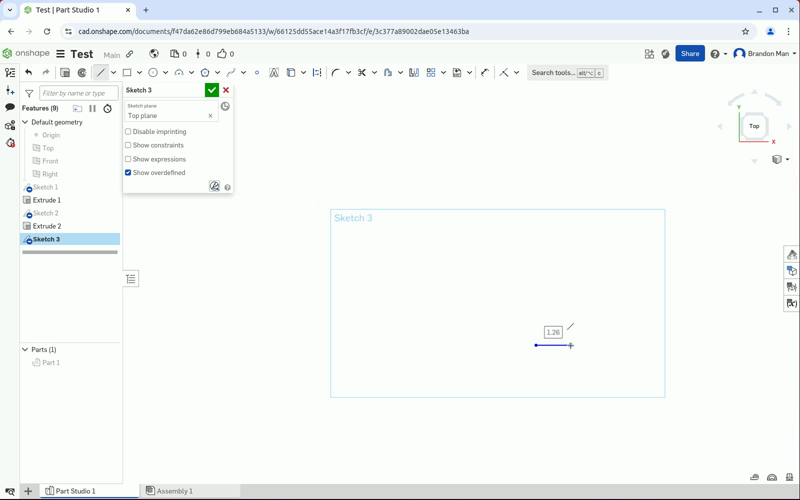
scroll(-6)
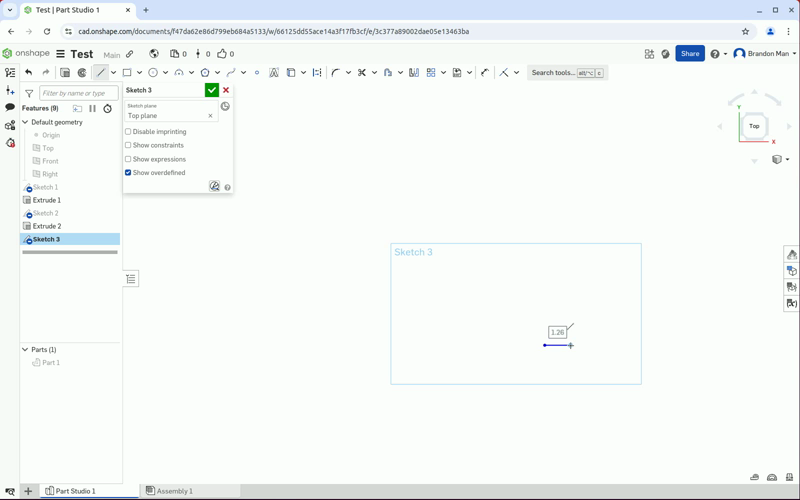
scroll(-6)
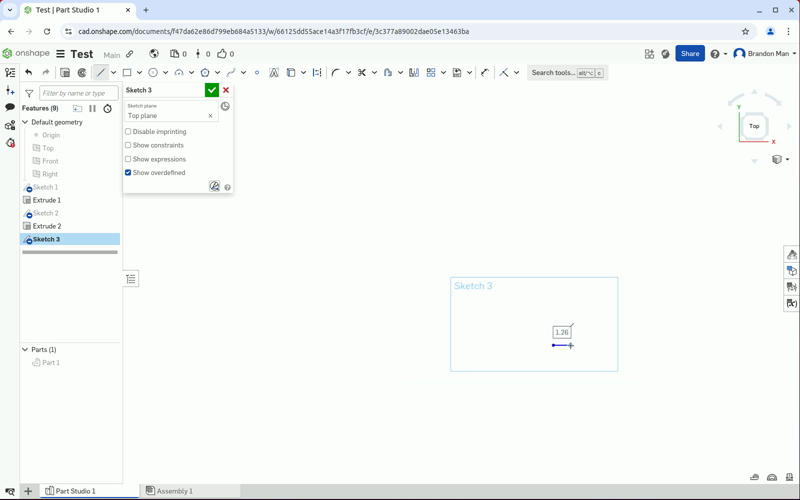
scroll(-6)
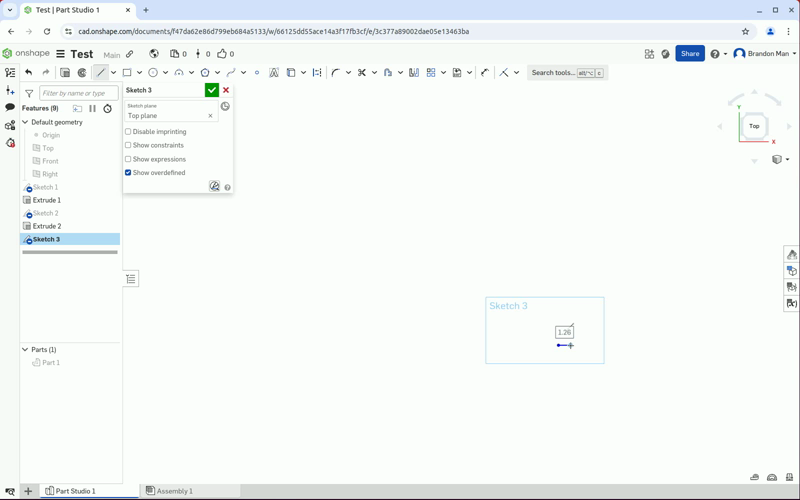
scroll(-6)
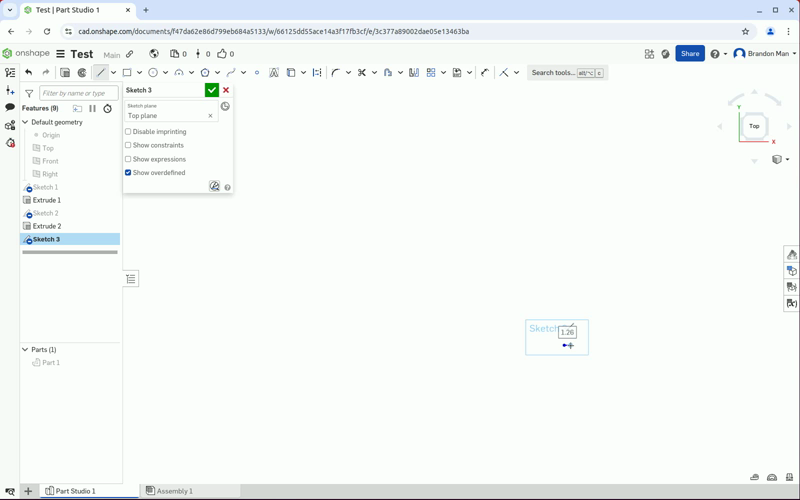
key_up(shift)
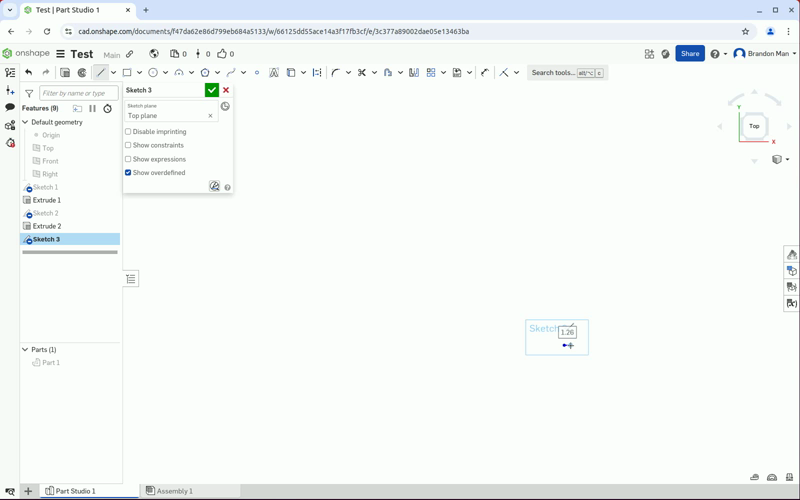
key_down(shift)
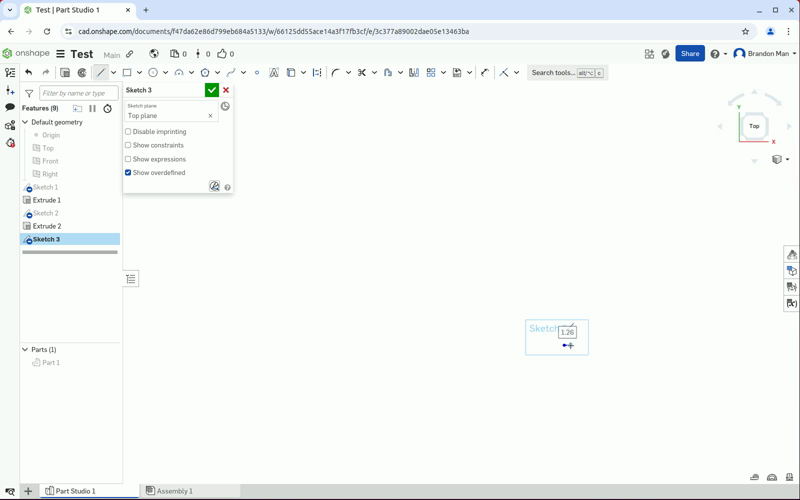
mouse_move(570, 219)
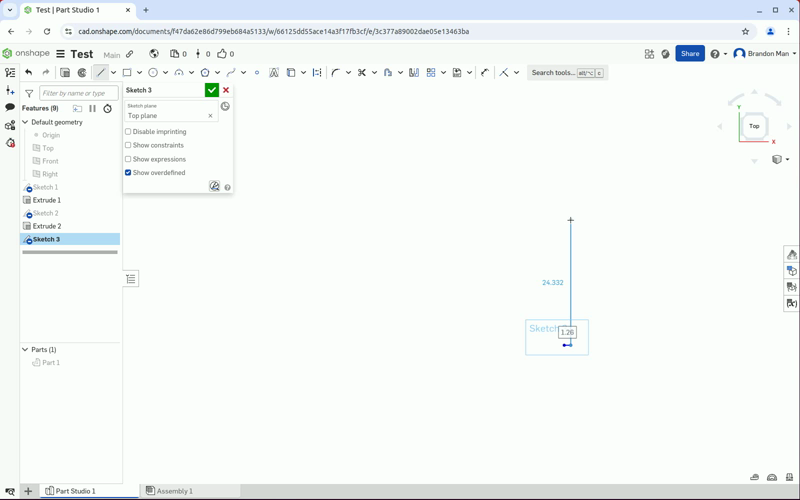
click(570, 219)
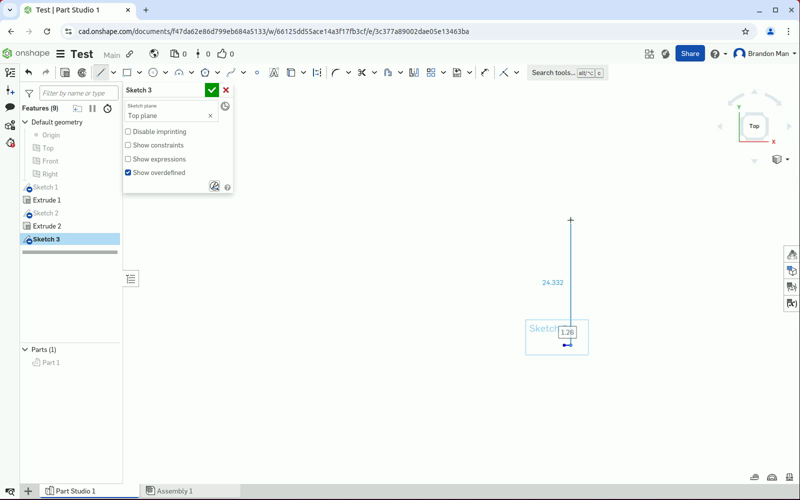
key_up(shift)
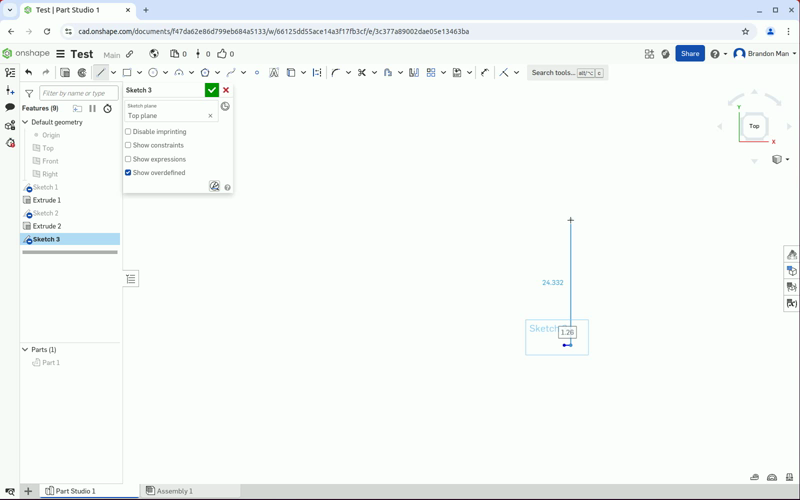
key_down(shift)
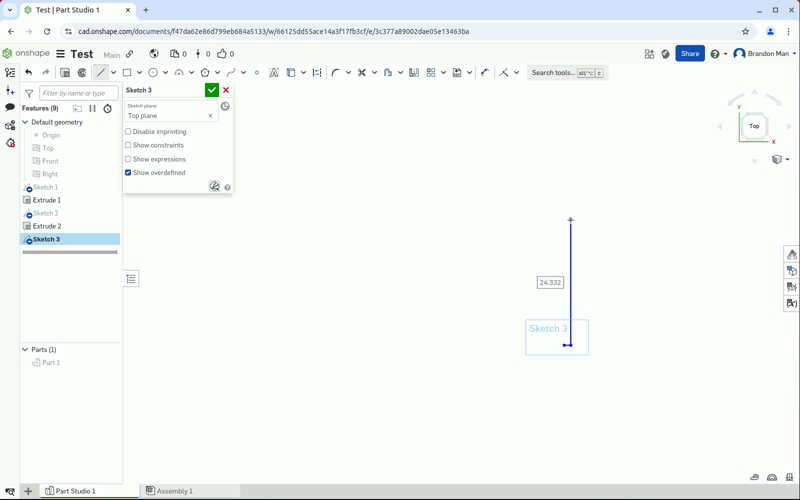
mouse_move(589, 219)
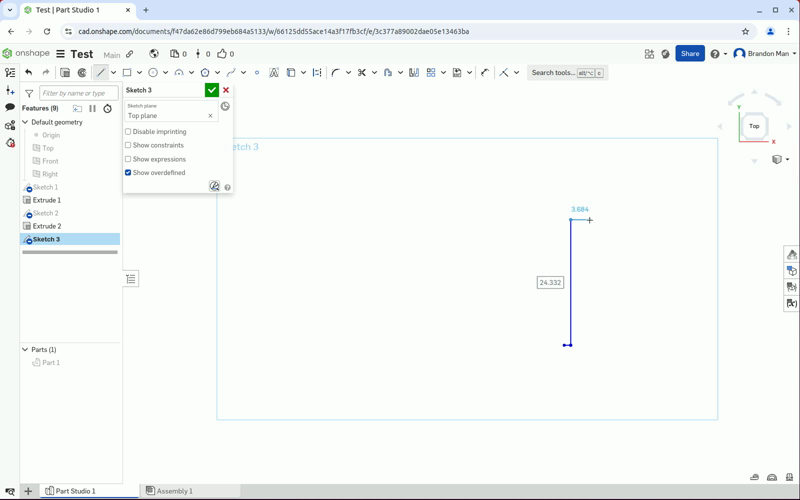
mouse_move(564, 219)
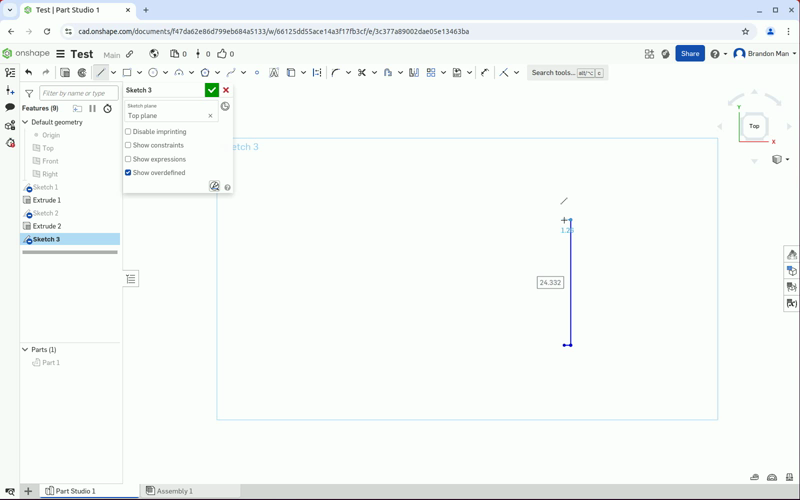
scroll(6)
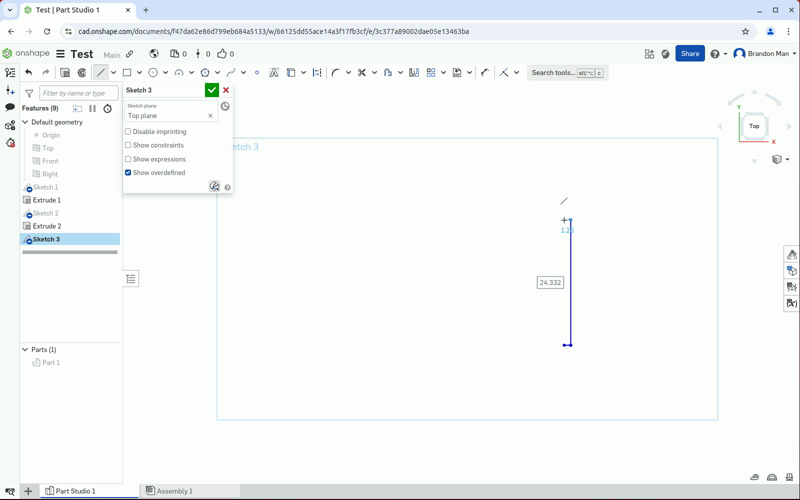
scroll(6)
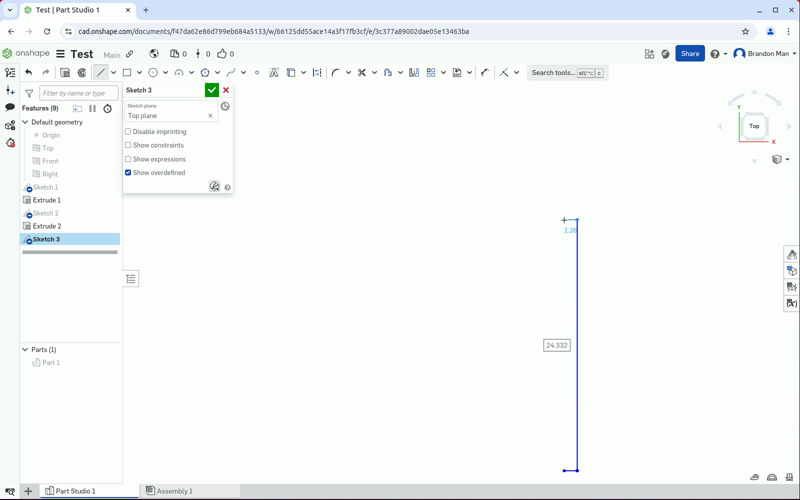
scroll(6)
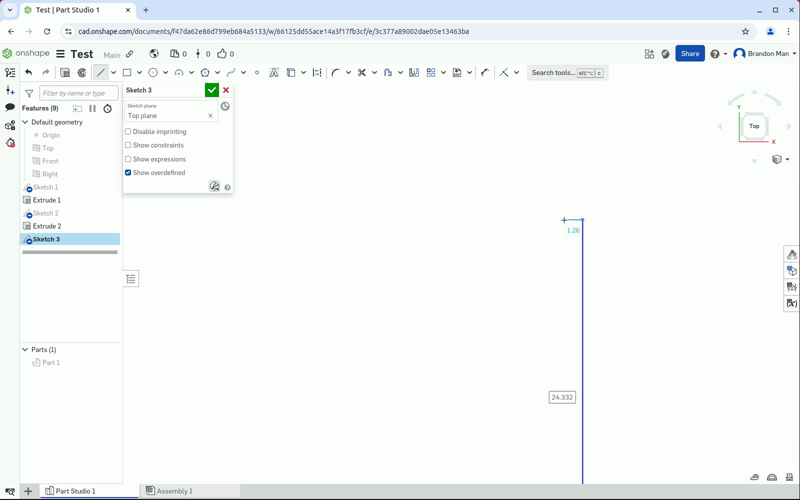
scroll(6)
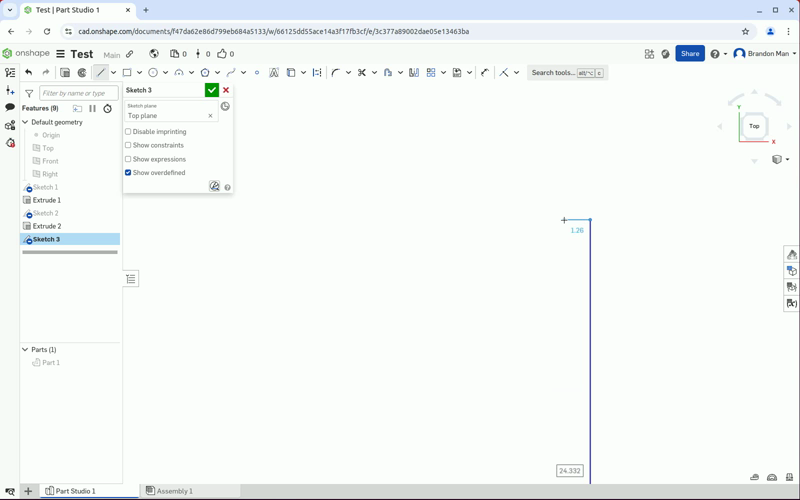
scroll(6)
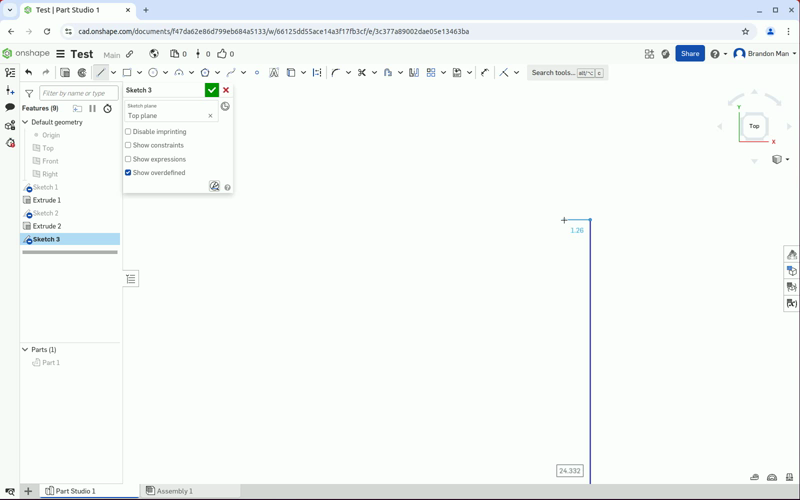
scroll(6)
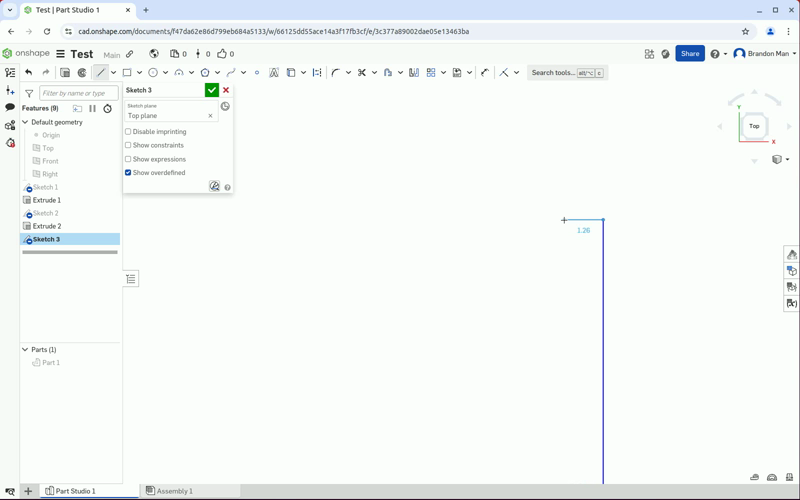
scroll(6)
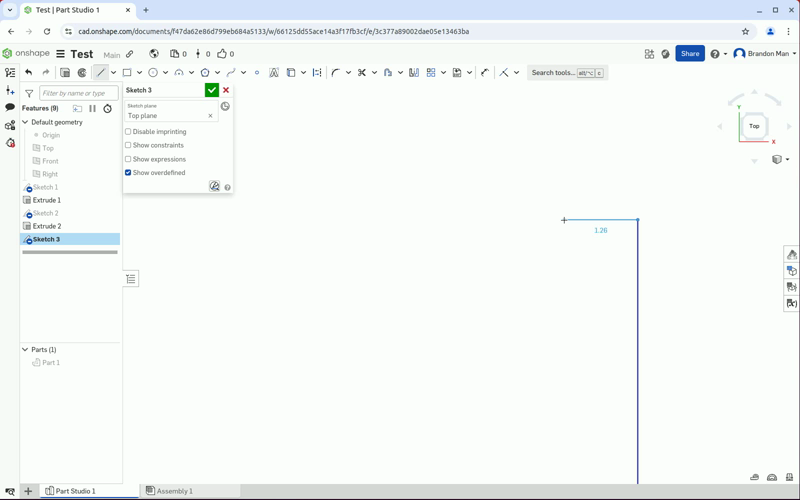
click(564, 219)
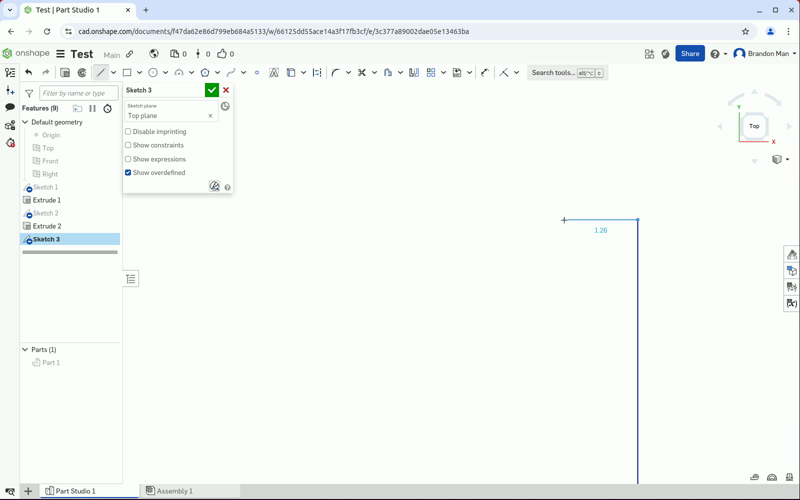
scroll(-6)
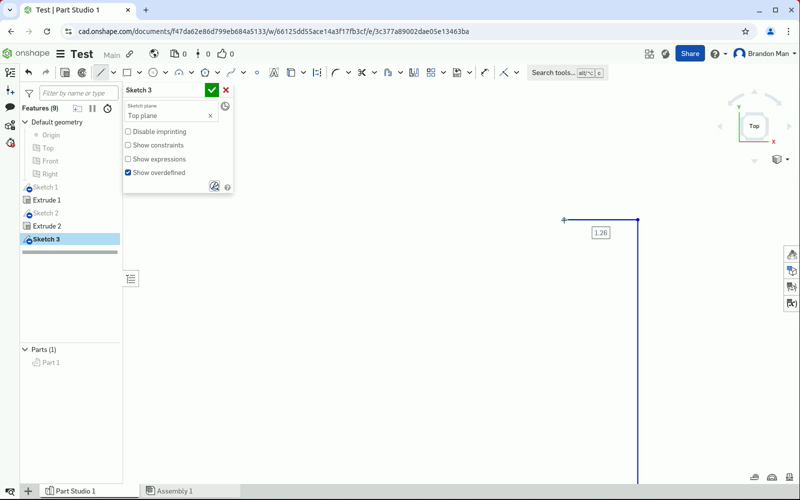
scroll(-6)
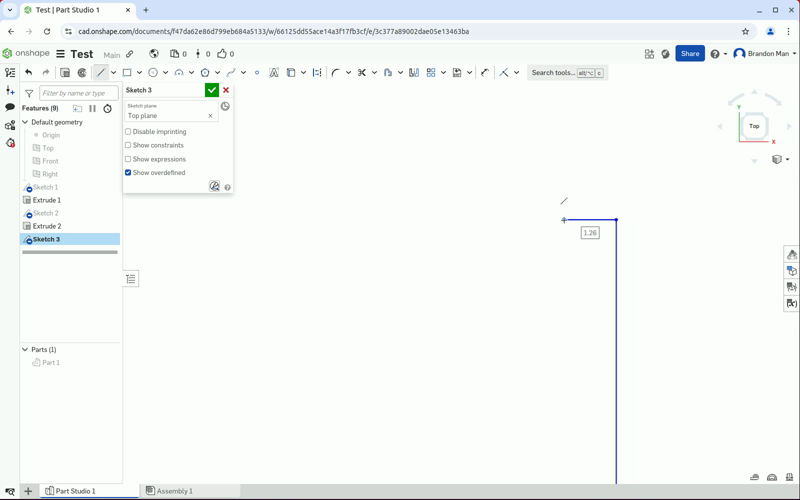
scroll(-6)
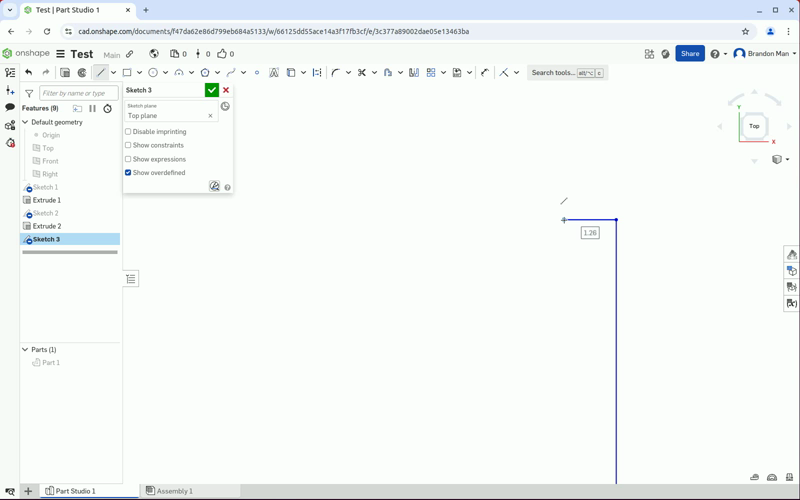
scroll(-6)
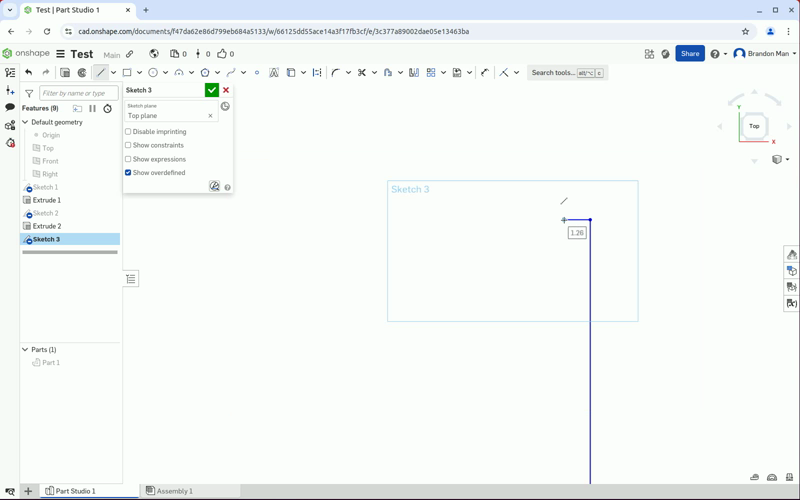
scroll(-6)
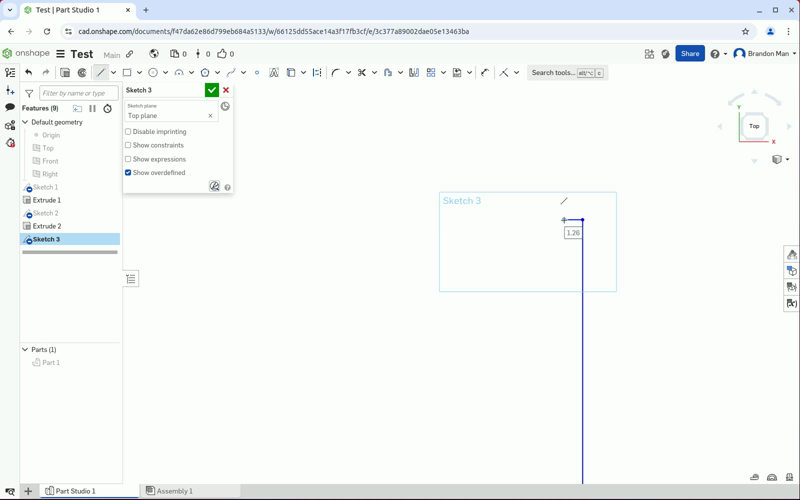
scroll(-6)
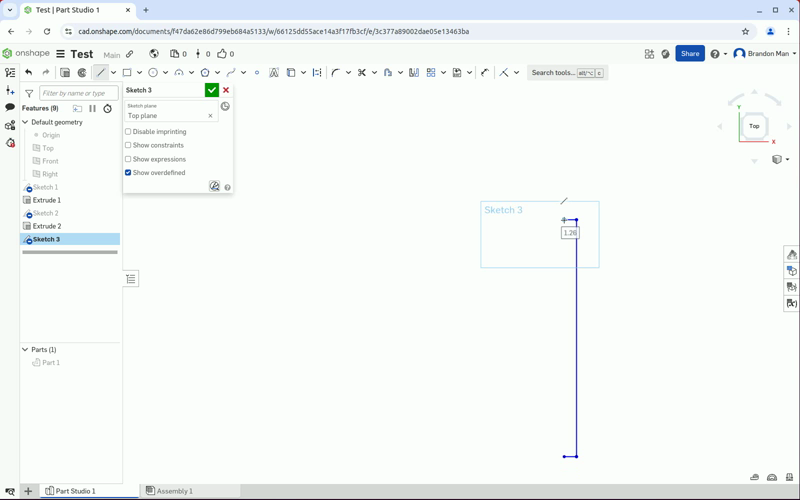
scroll(-6)
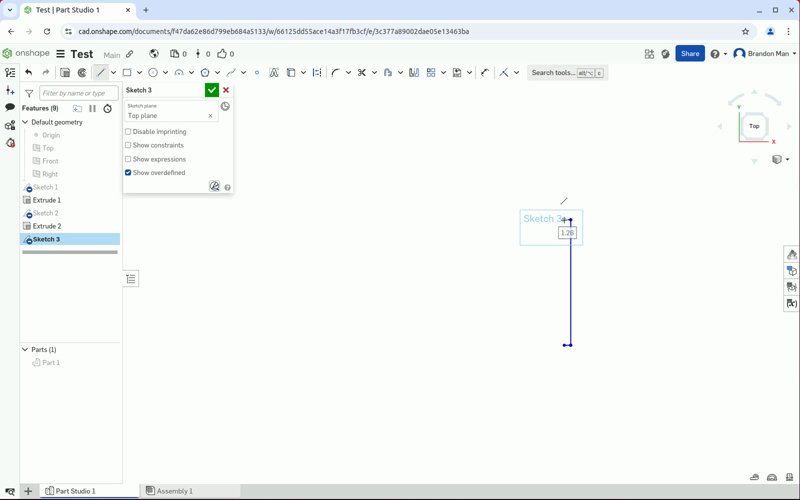
key_up(shift)
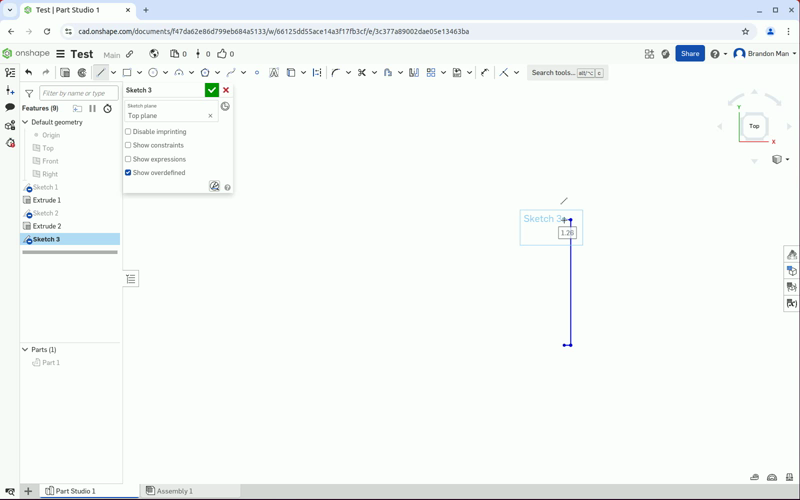
key_down(shift)
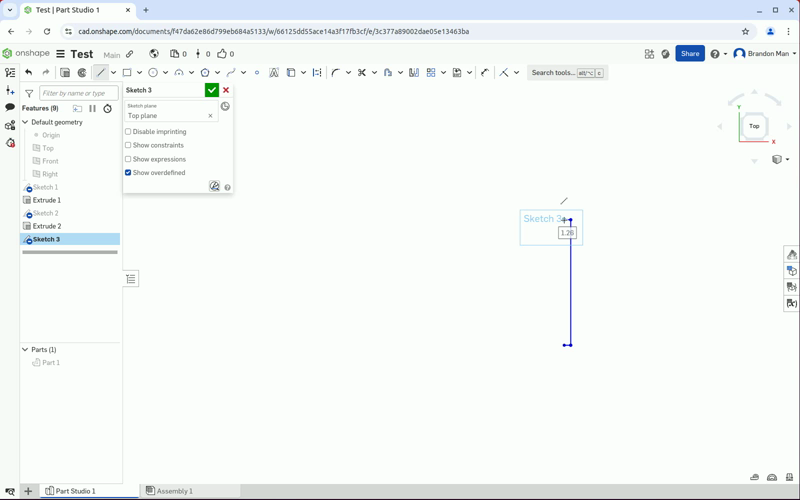
mouse_move(564, 345)
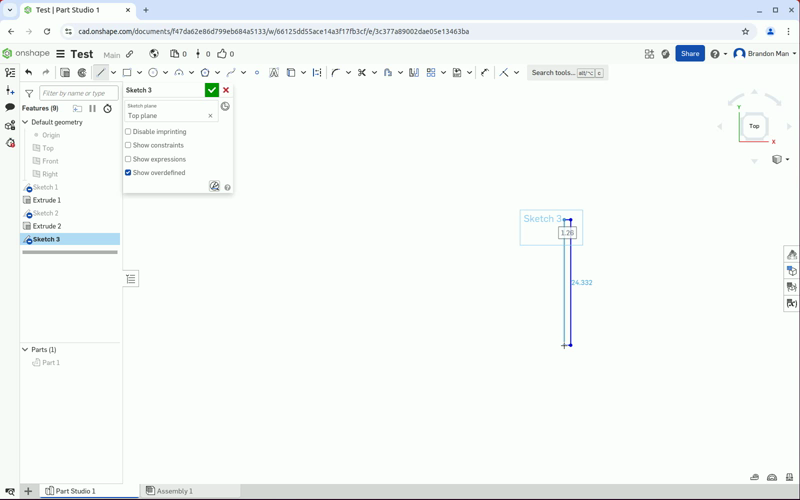
key_up(shift)
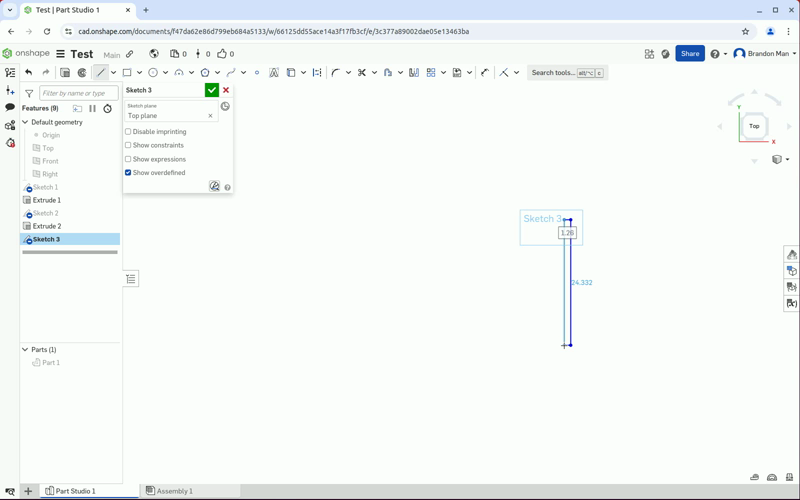
click(564, 345)
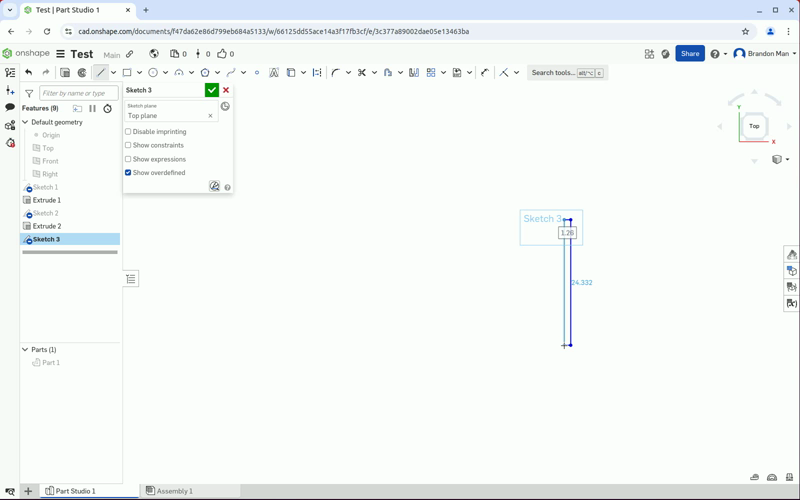
key(esc)
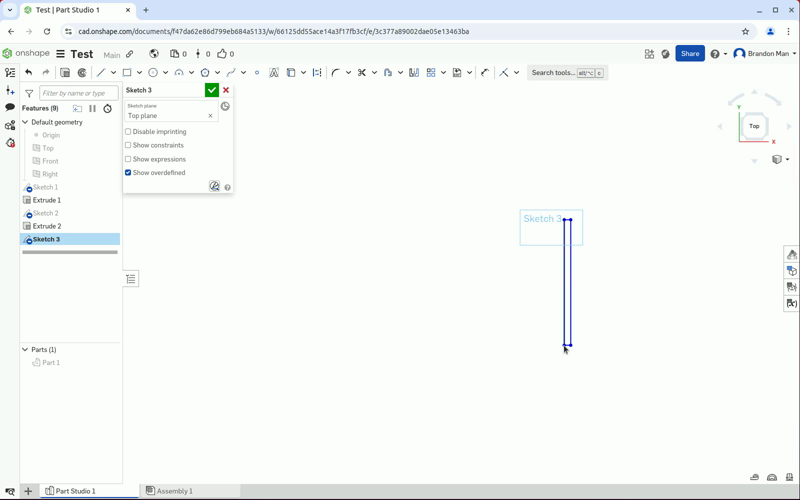
mouse_move(568, 256)
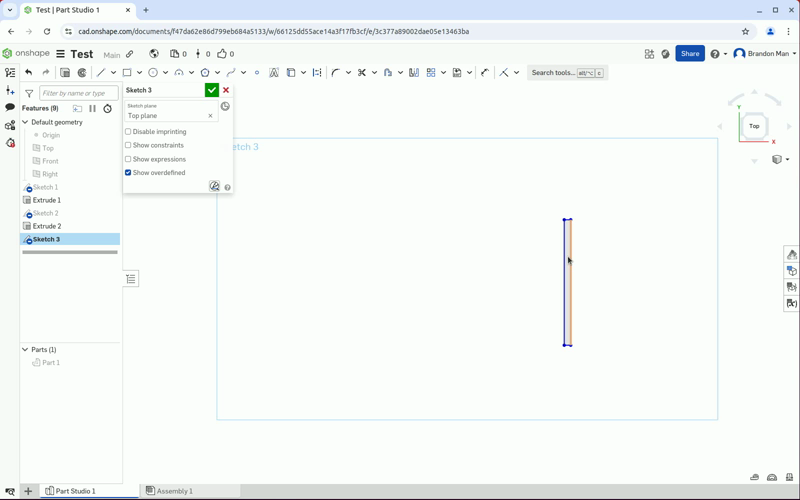
scroll(6)
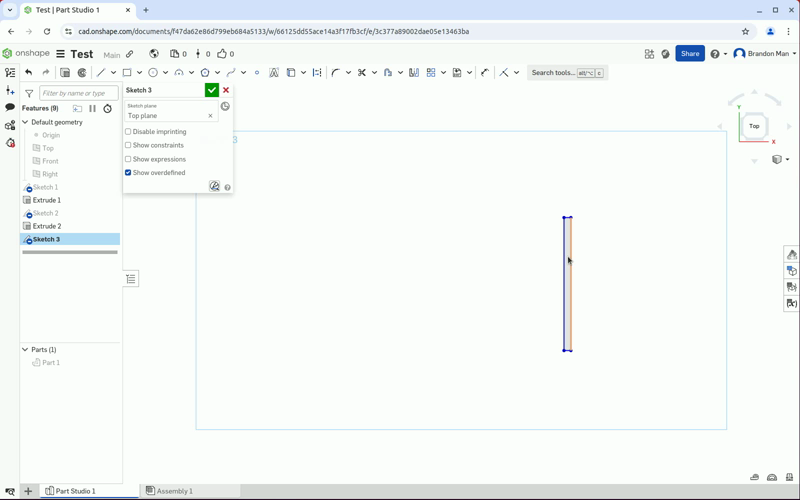
scroll(6)
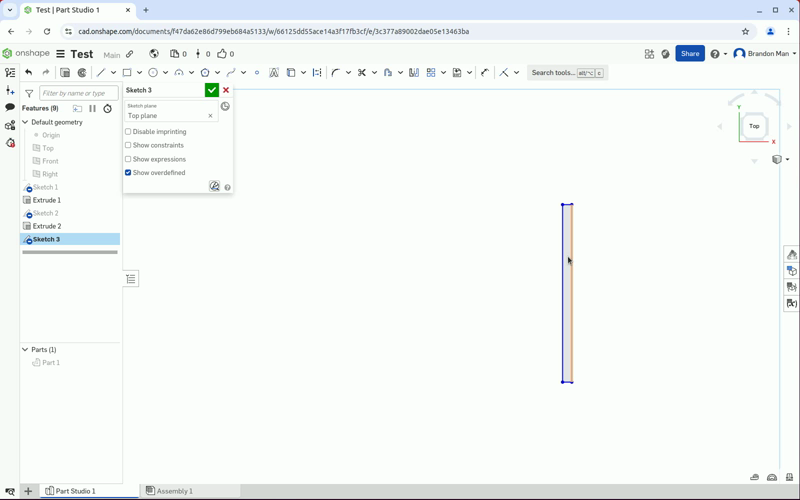
scroll(6)
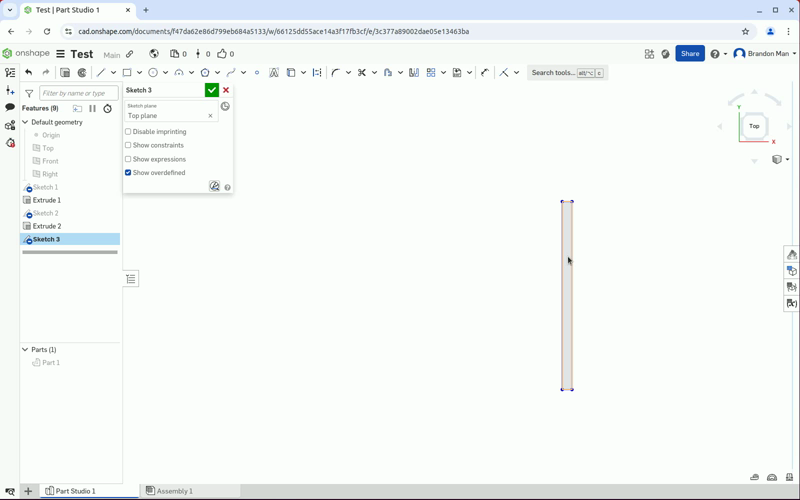
scroll(6)
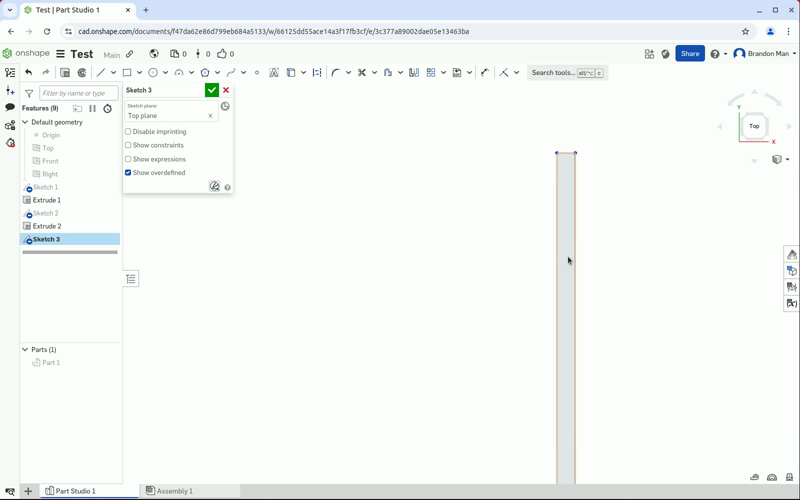
scroll(6)
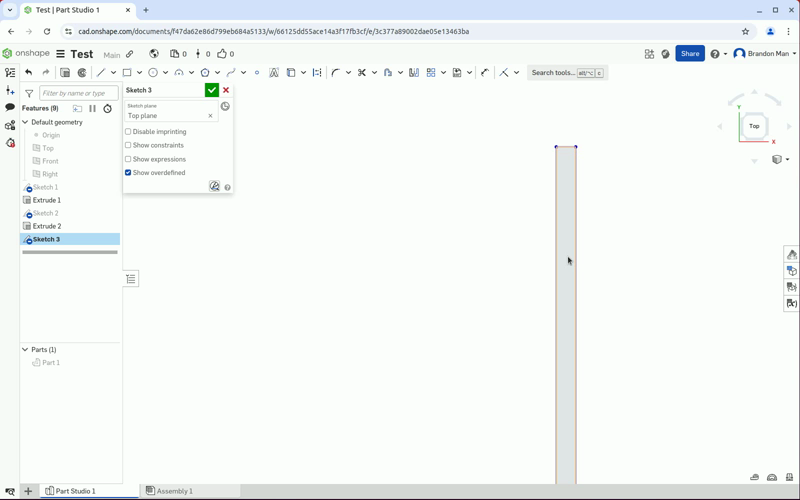
scroll(6)
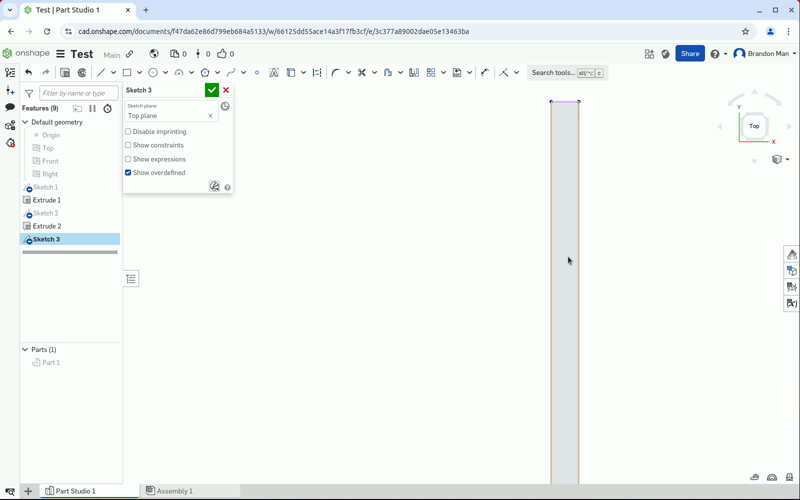
scroll(6)
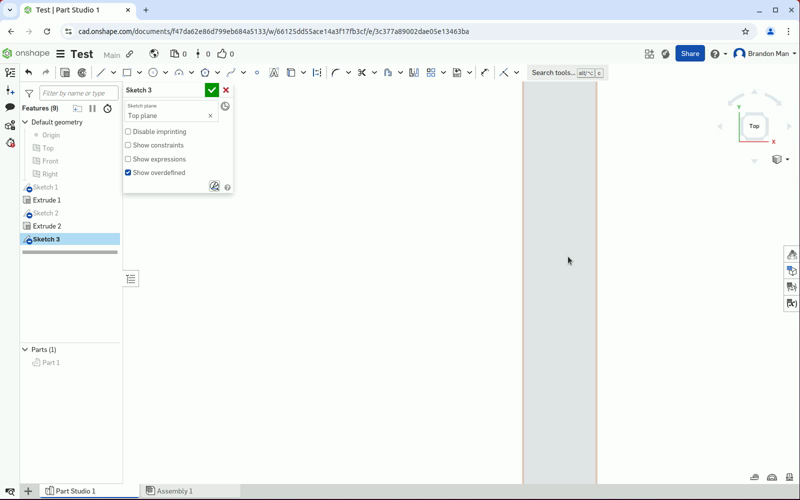
click(568, 256)
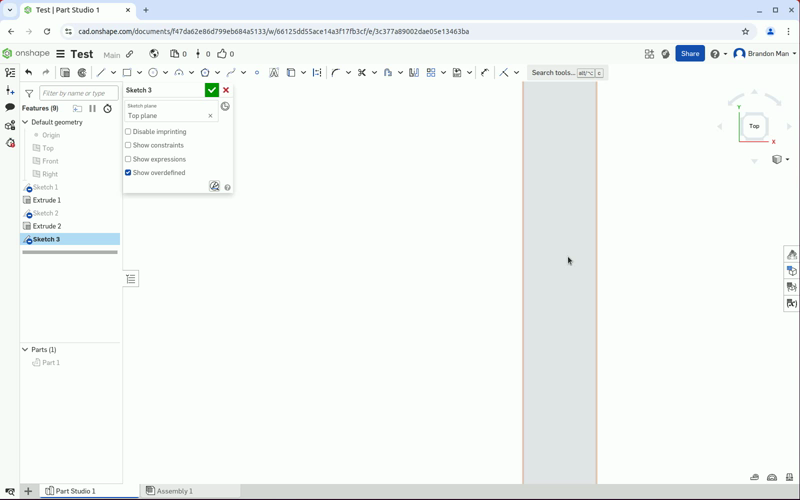
scroll(-6)
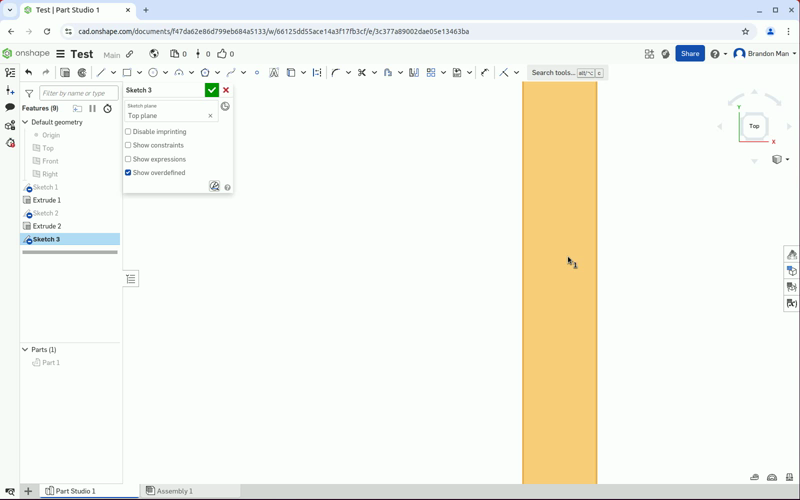
scroll(-6)
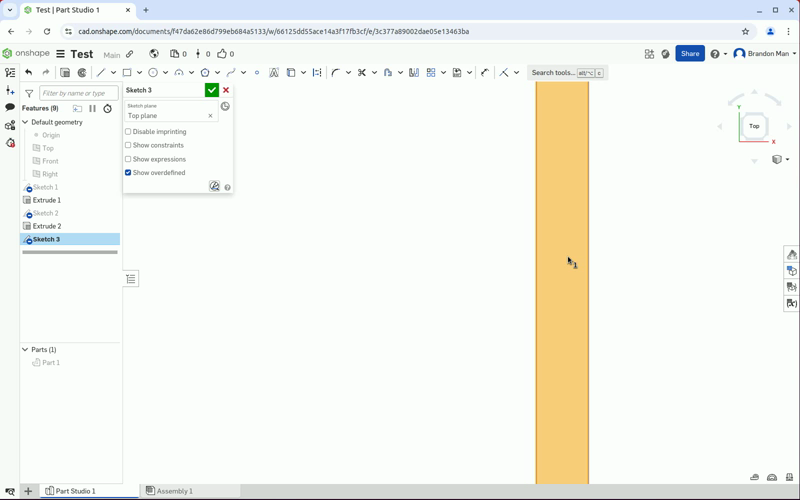
scroll(-6)
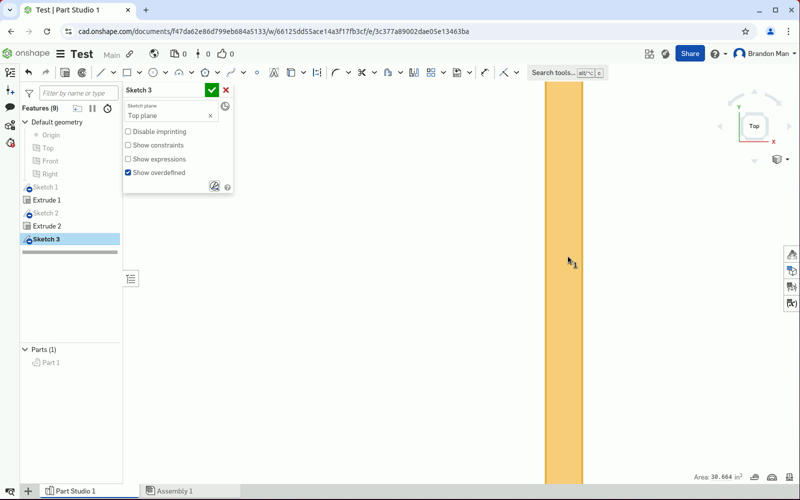
scroll(-6)
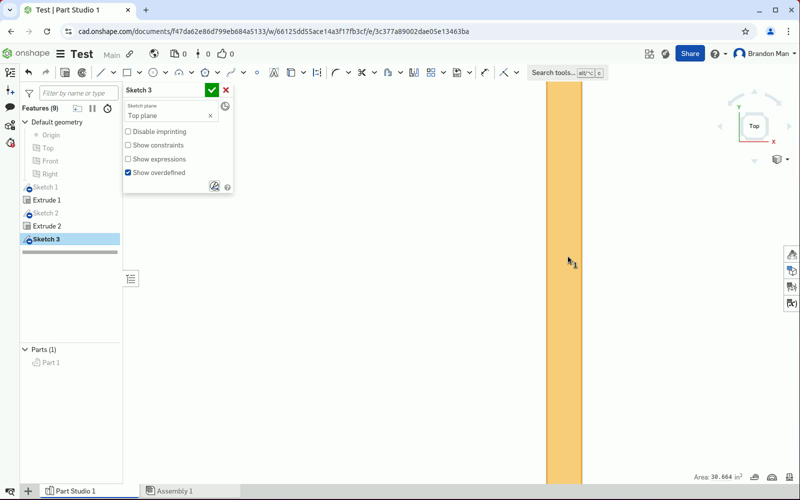
scroll(-6)
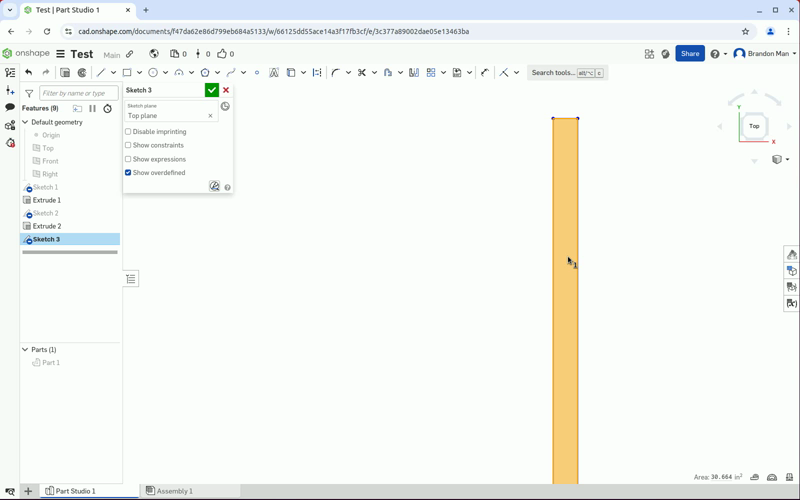
scroll(-6)
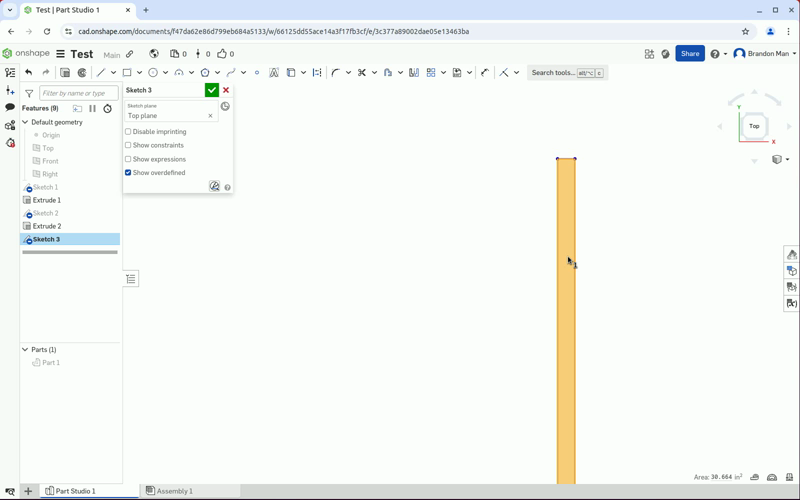
scroll(-6)
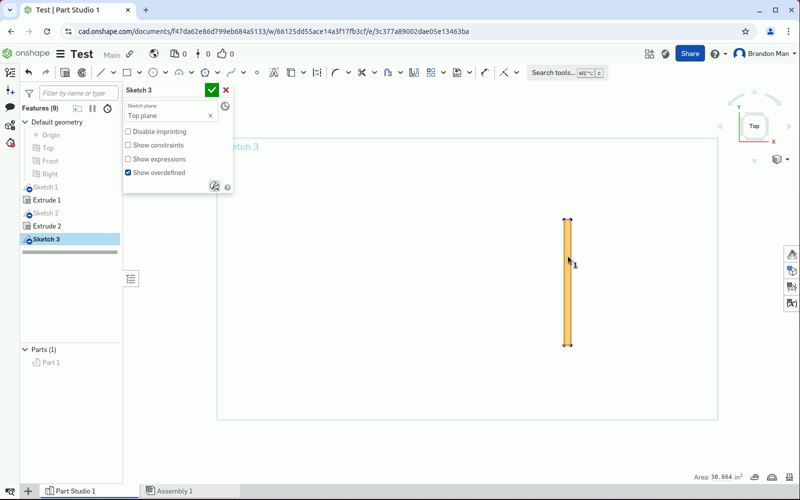
mouse_move(73, 352)
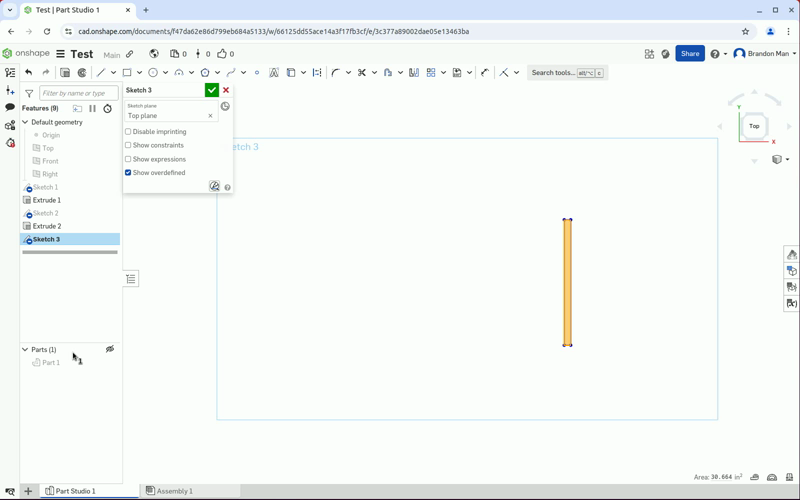
key(shift+y)
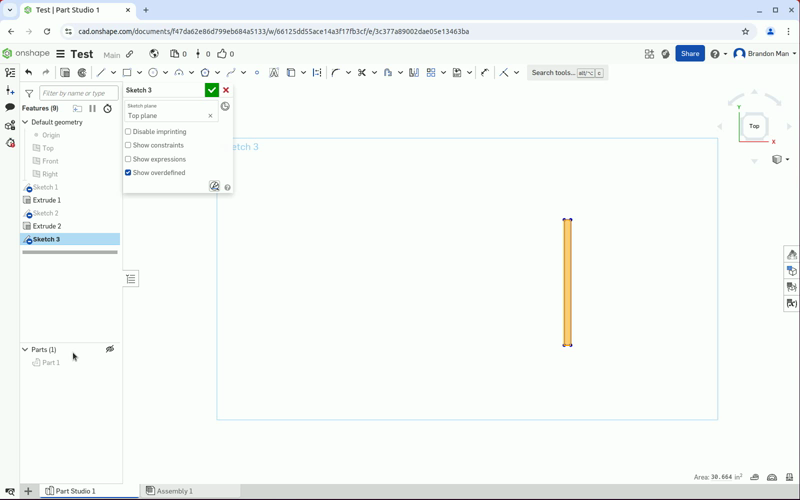
key(shift+e)
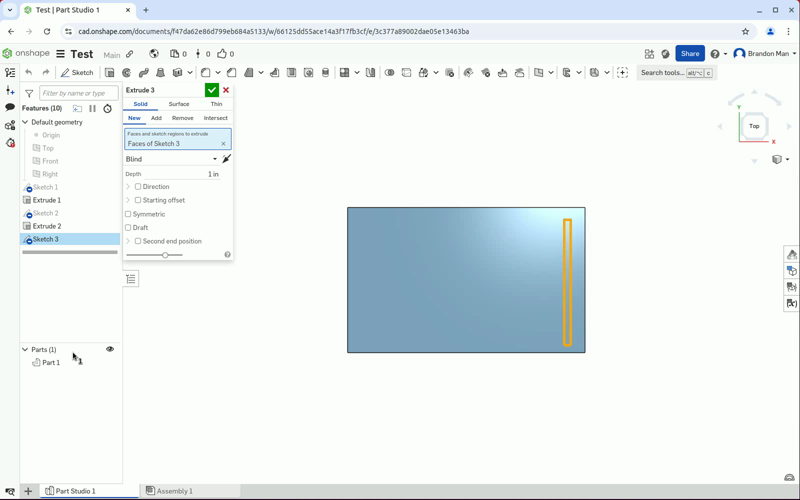
mouse_move(143, 106)
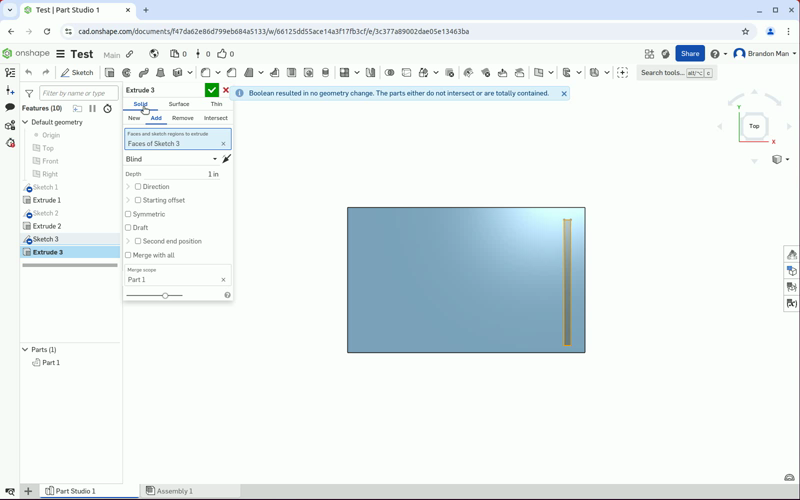
click(143, 106)
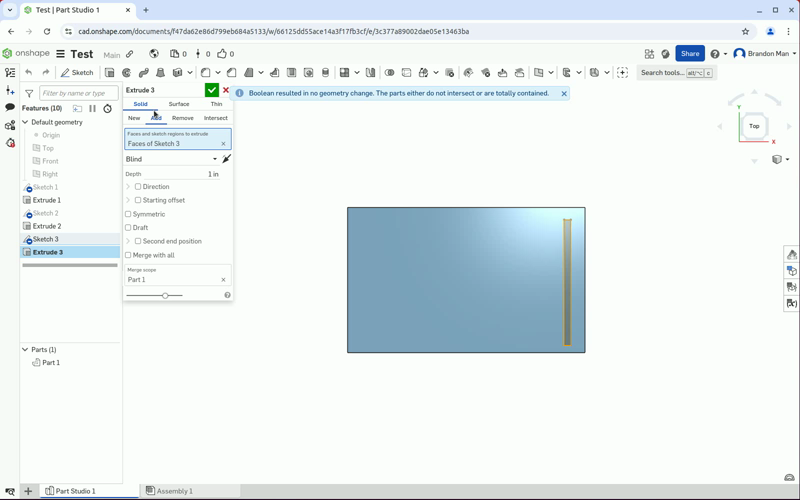
mouse_move(186, 120)
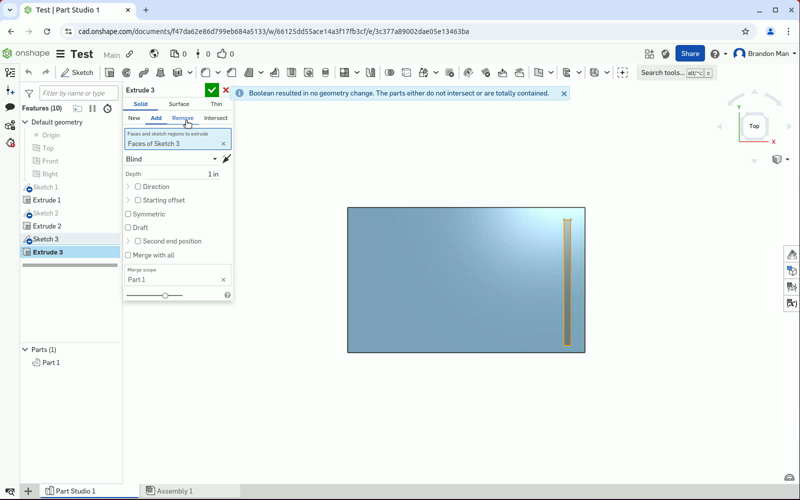
click(186, 120)
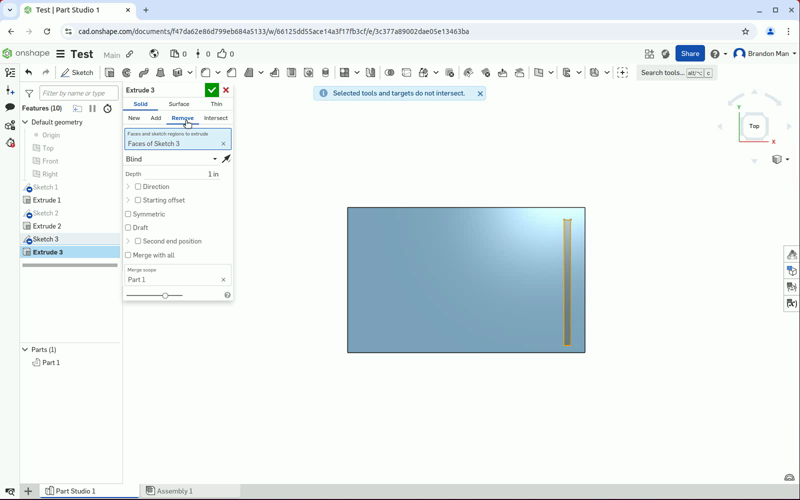
key(tab, 4)
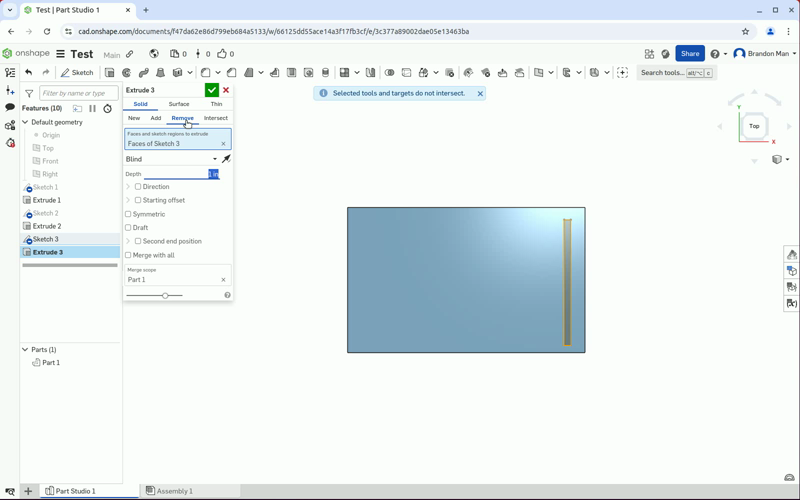
text(-1.204)
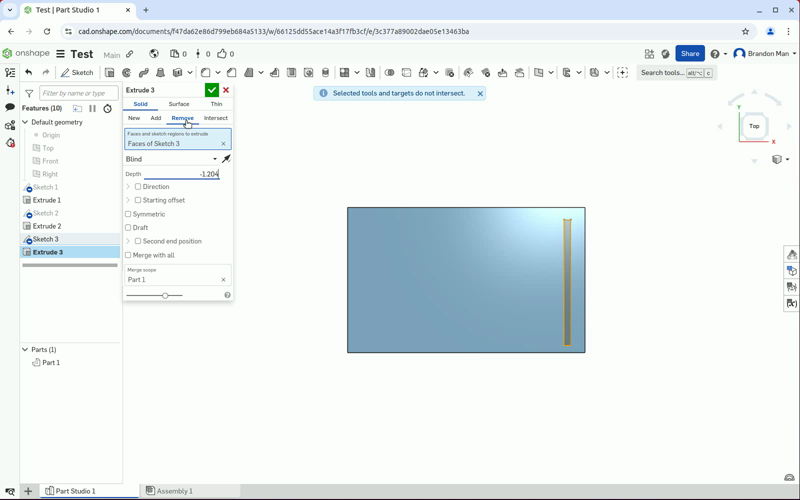
key(tab, 6)
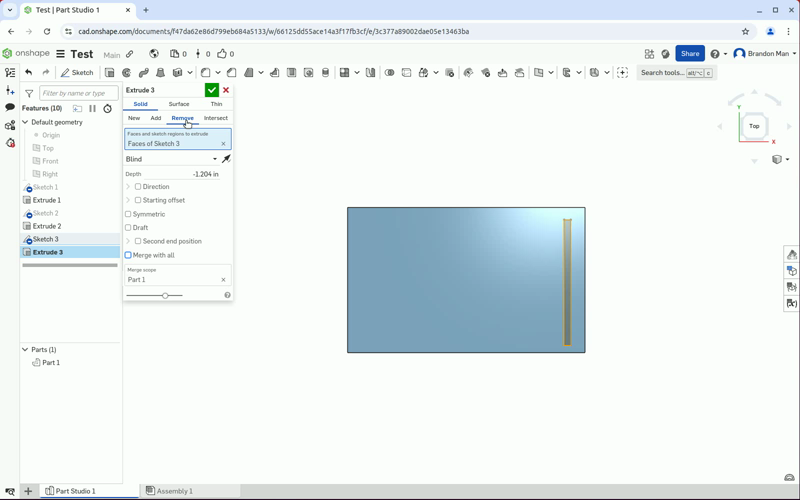
key(space)
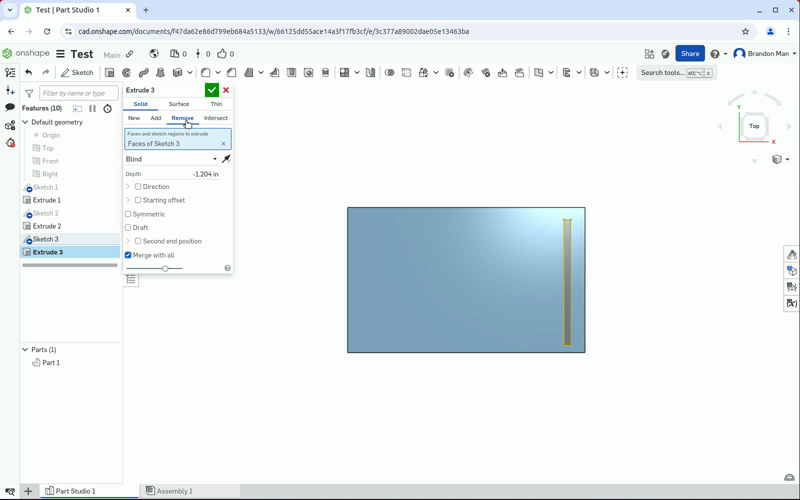
key(enter)
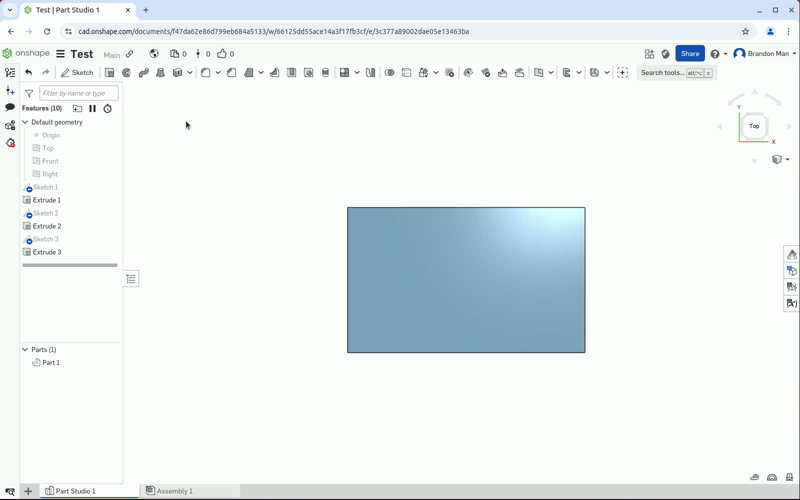
key(shift+h)
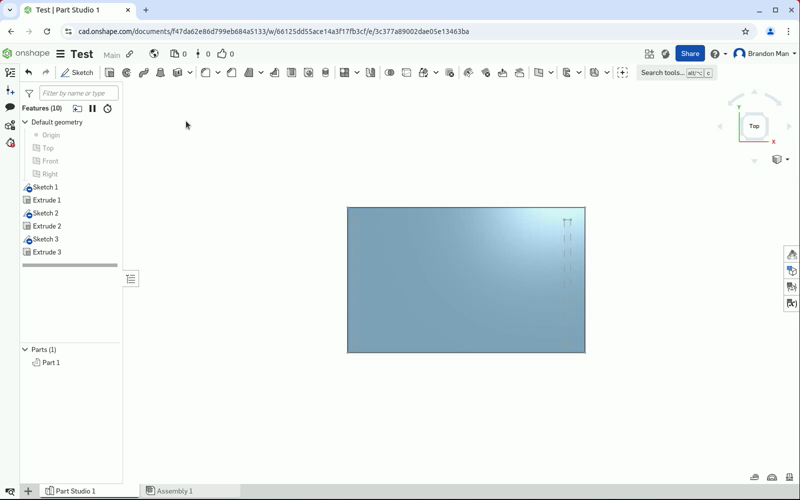
key(shift+h)
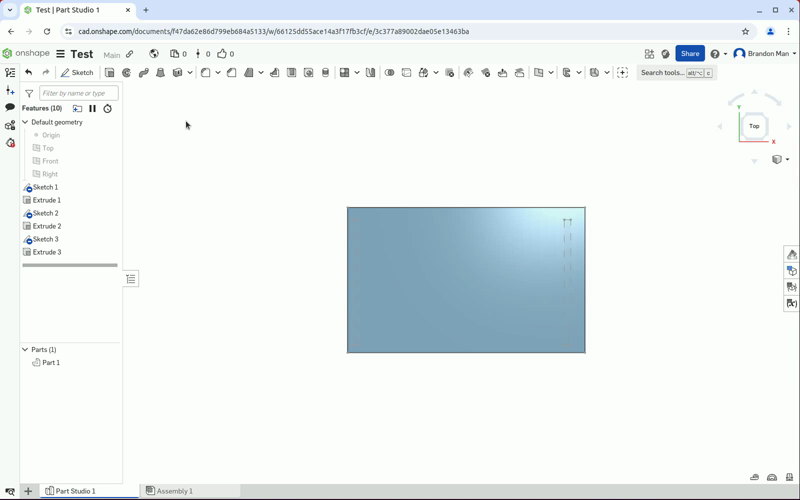
key(shift+7)
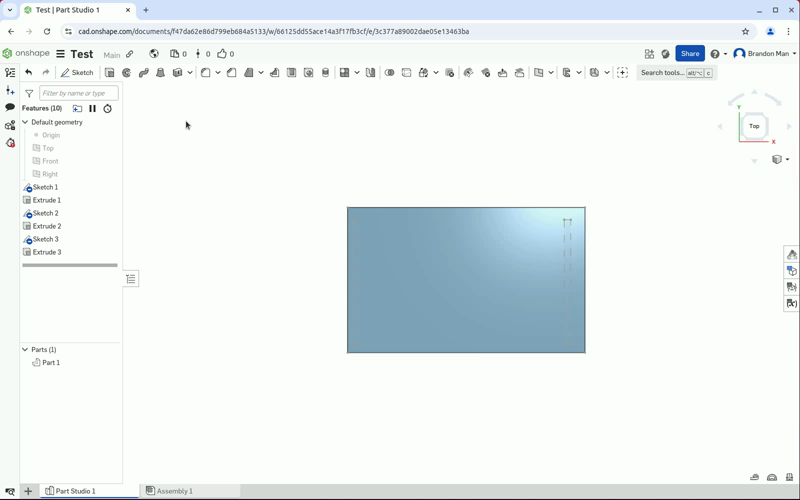
key(up, 3)
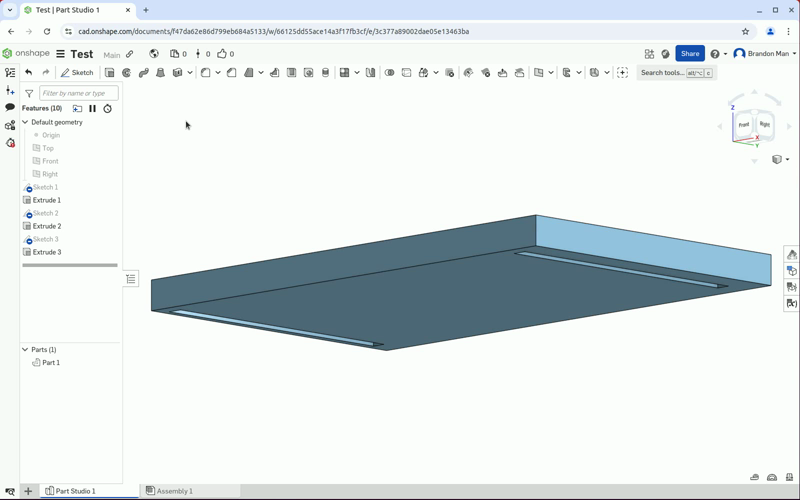
key(left, 3)
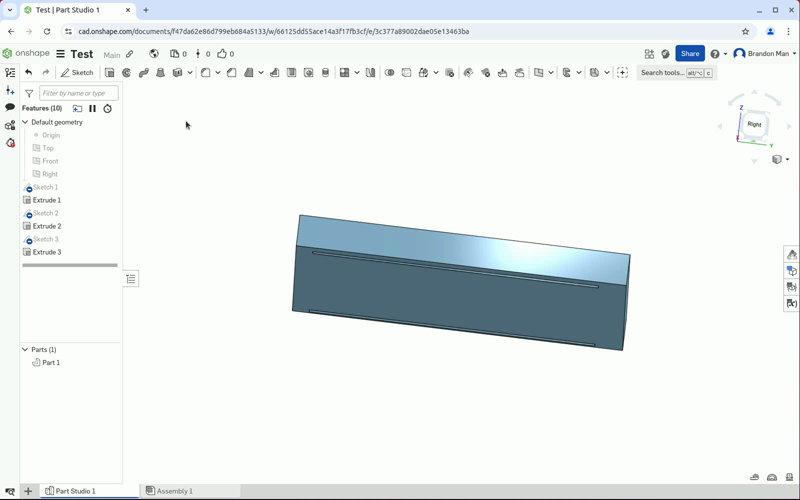
key(right, 3)
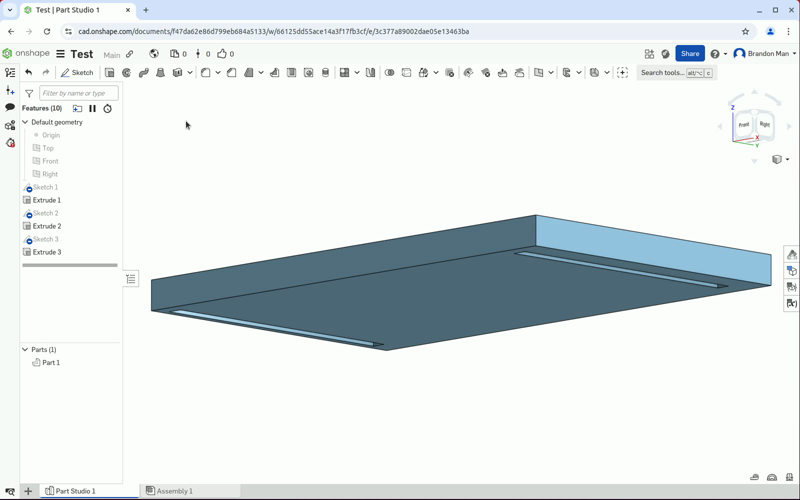
key(down, 3)
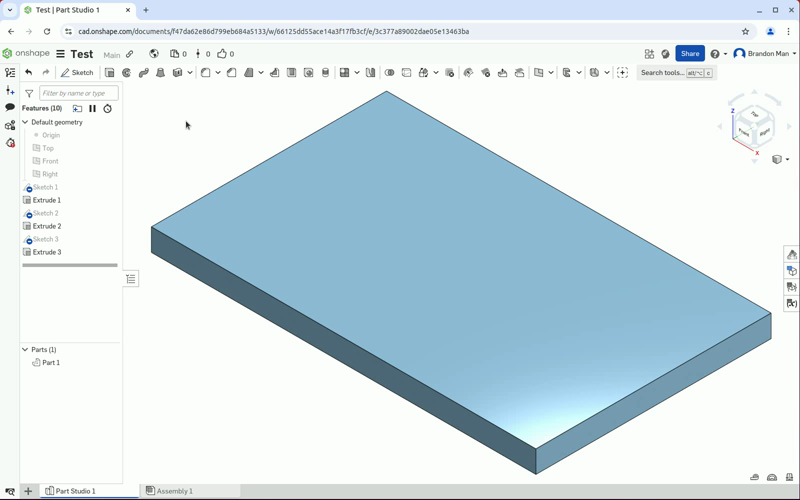
mouse_move(73, 189)
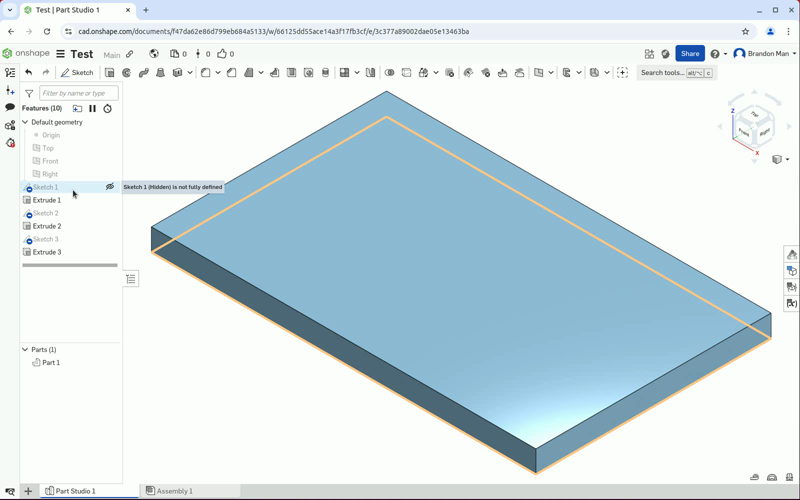
click(73, 189)